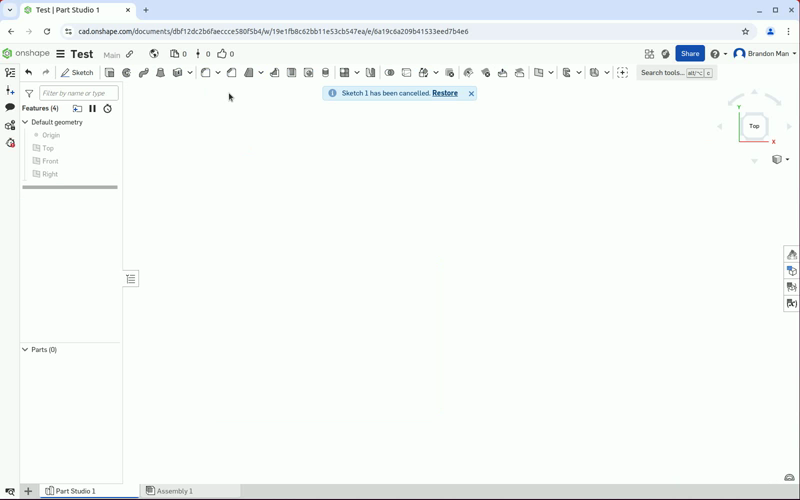
key(shift+h)
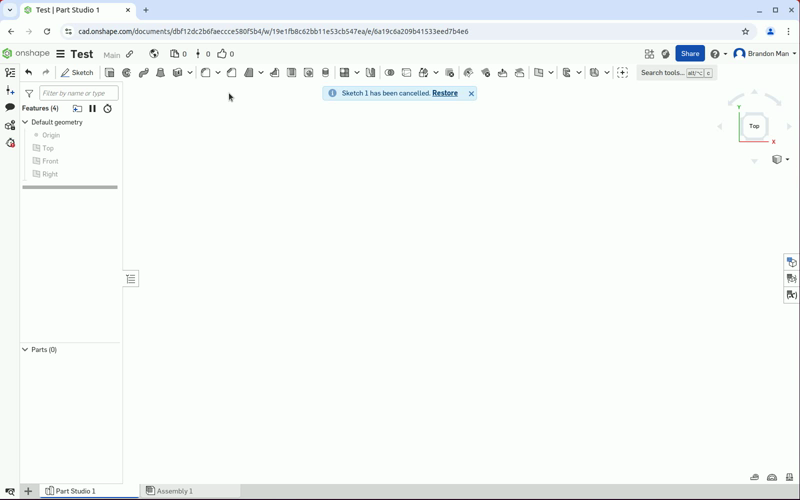
mouse_move(73, 352)
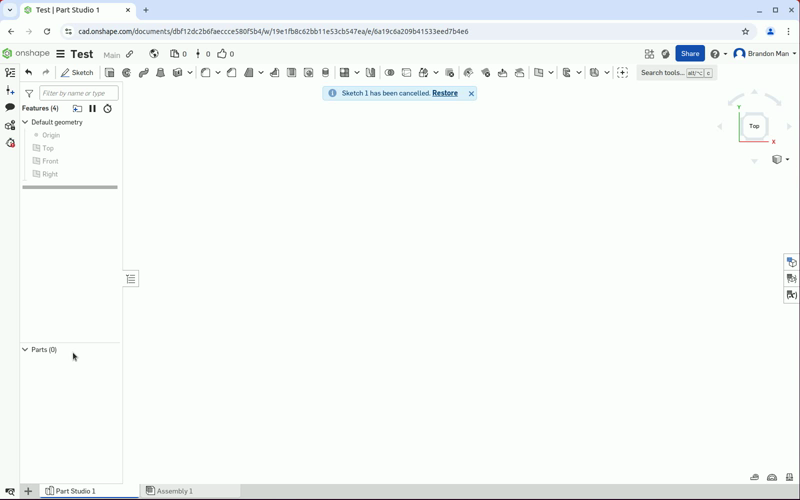
key(y)
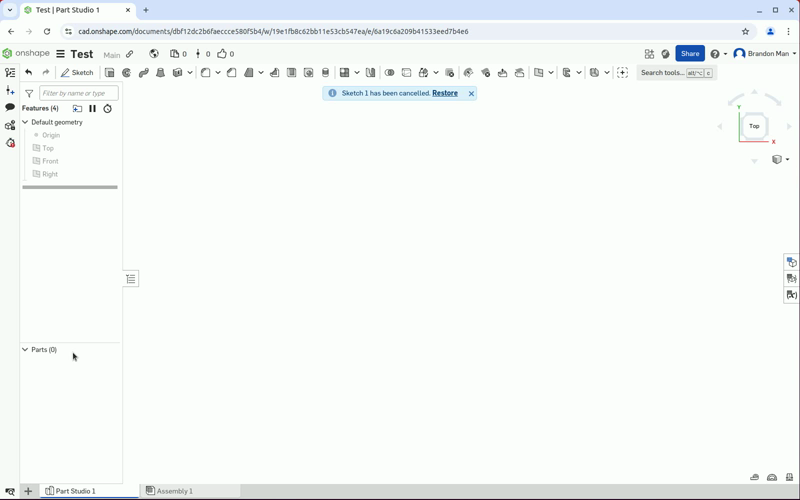
key(shift+p)
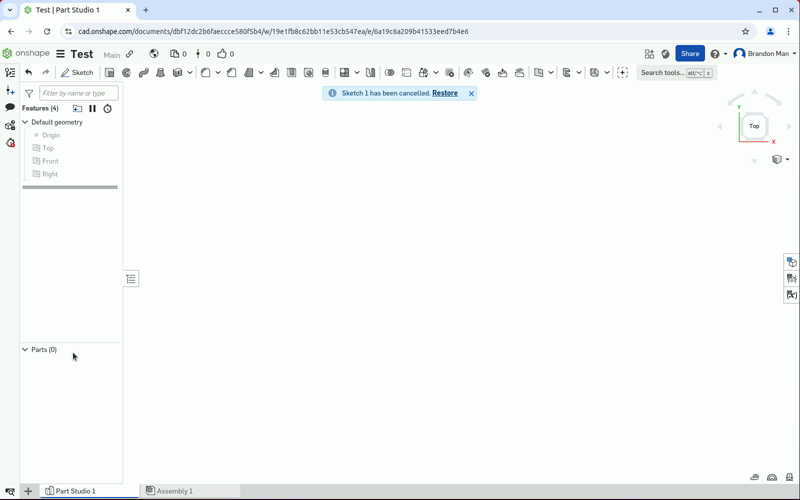
key(space)
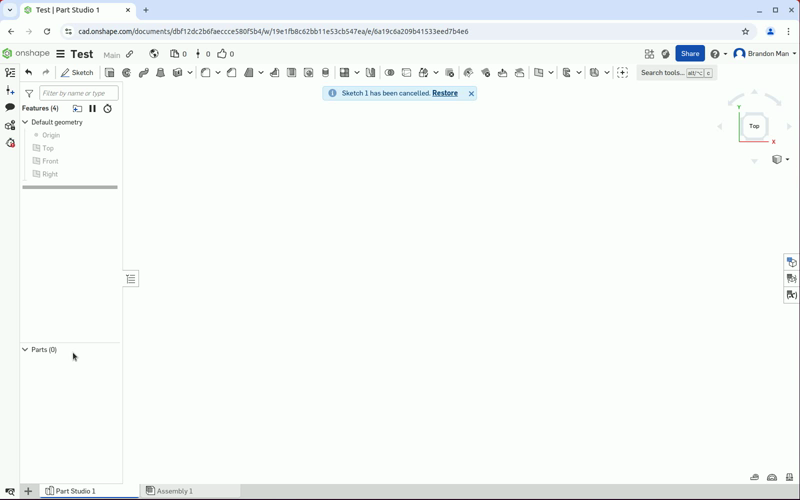
key_down(shift)
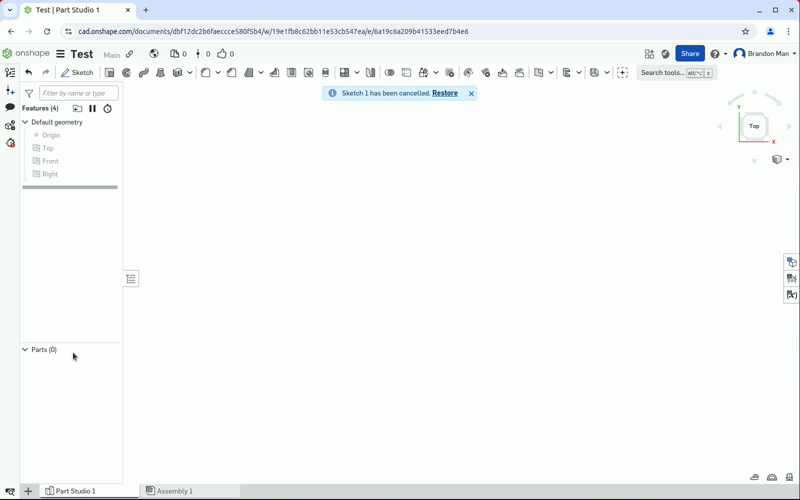
key(up)
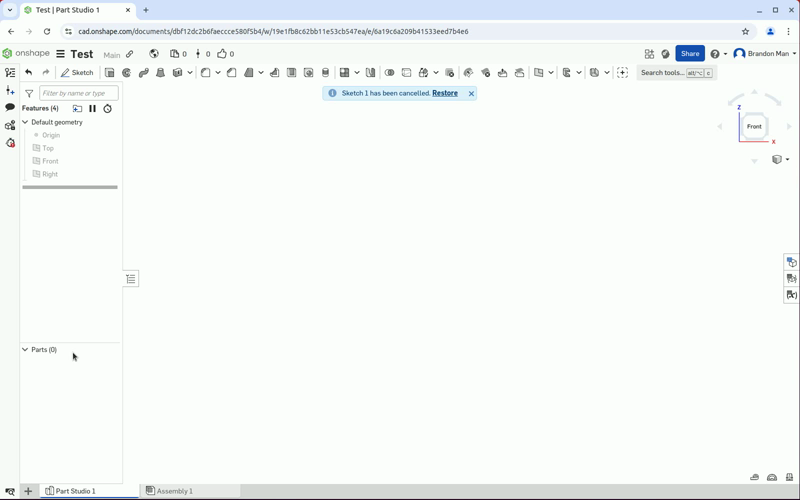
key_up(shift)
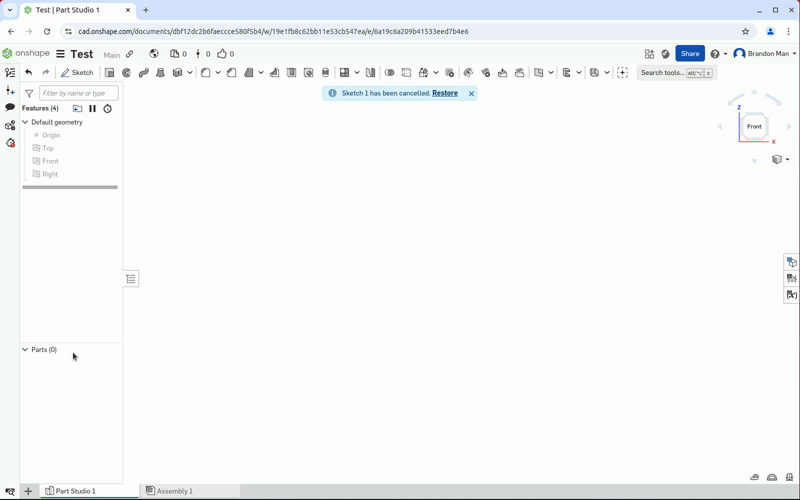
mouse_move(73, 352)
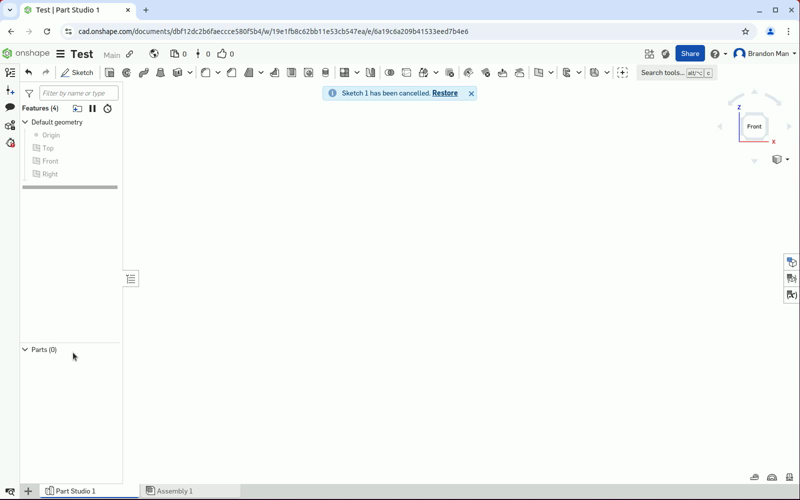
key(shift+y)
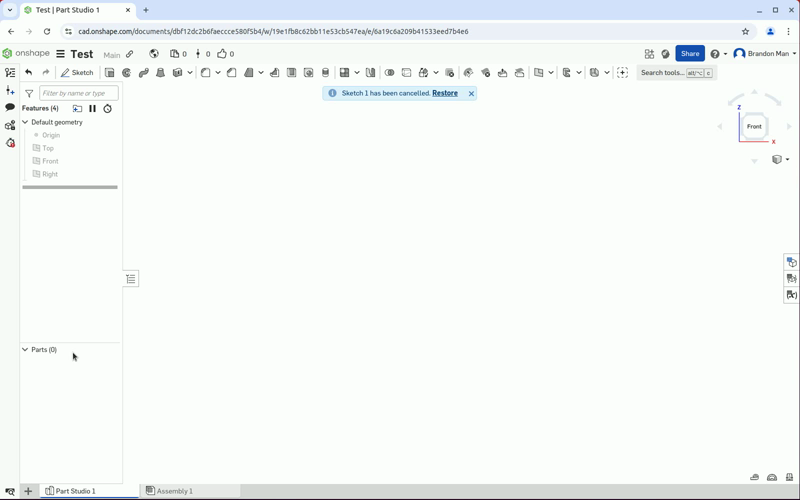
key(shift+s)
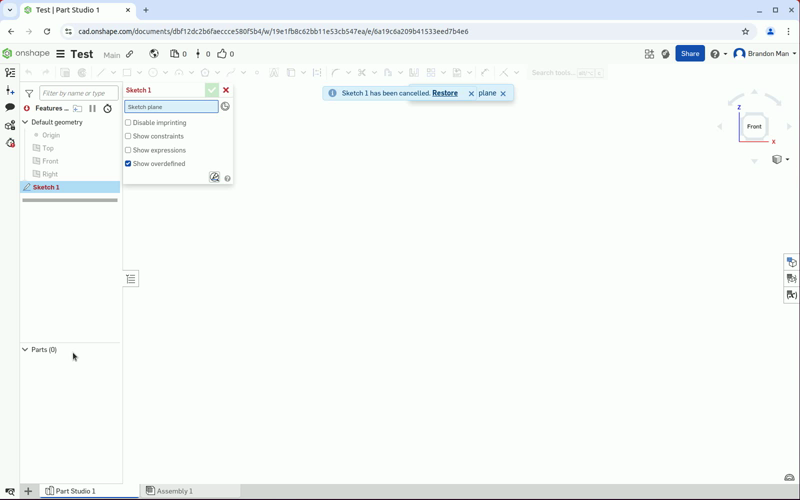
mouse_move(73, 163)
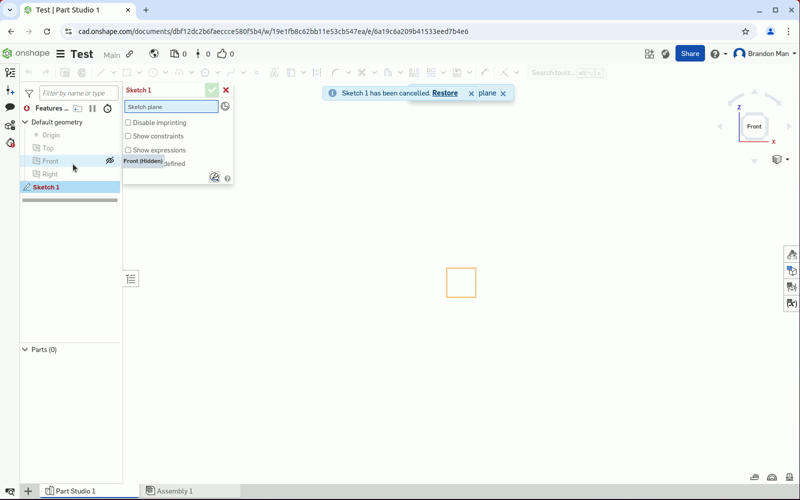
click(73, 163)
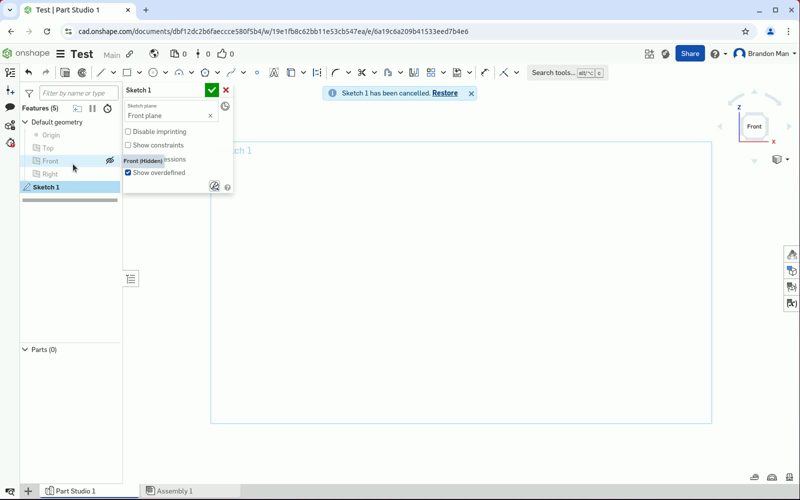
mouse_move(73, 352)
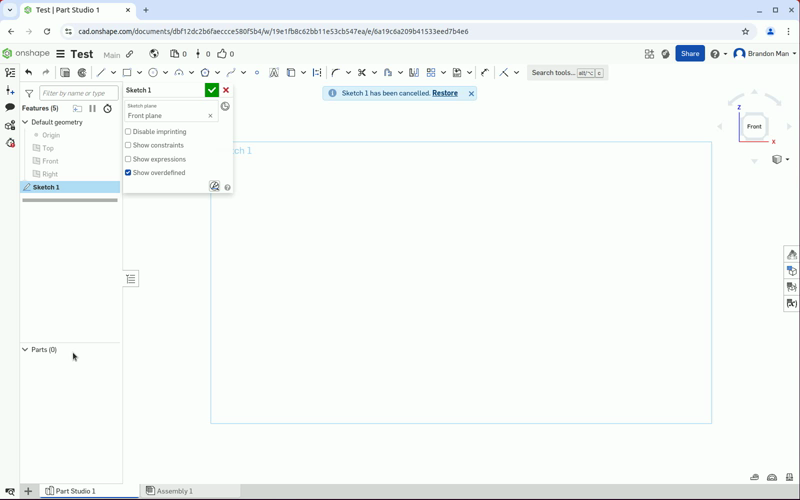
key(y)
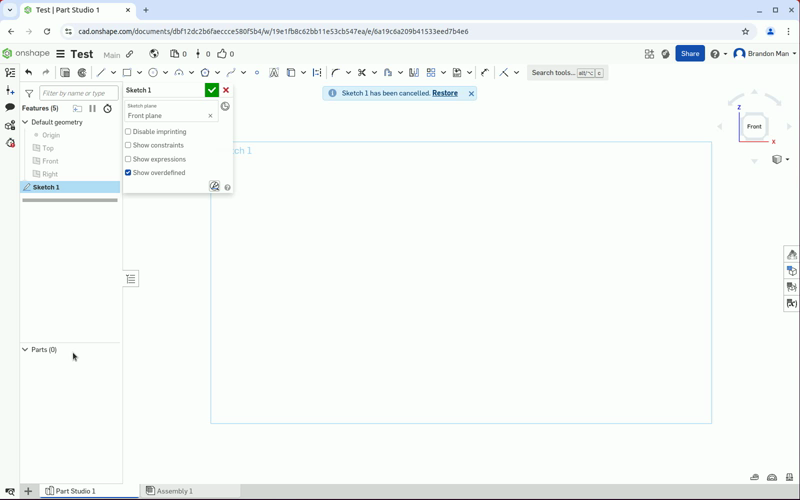
key(l)
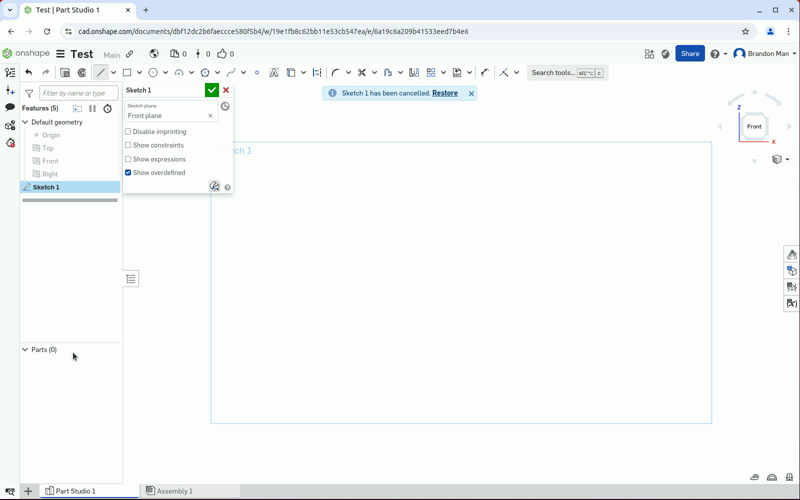
key_down(shift)
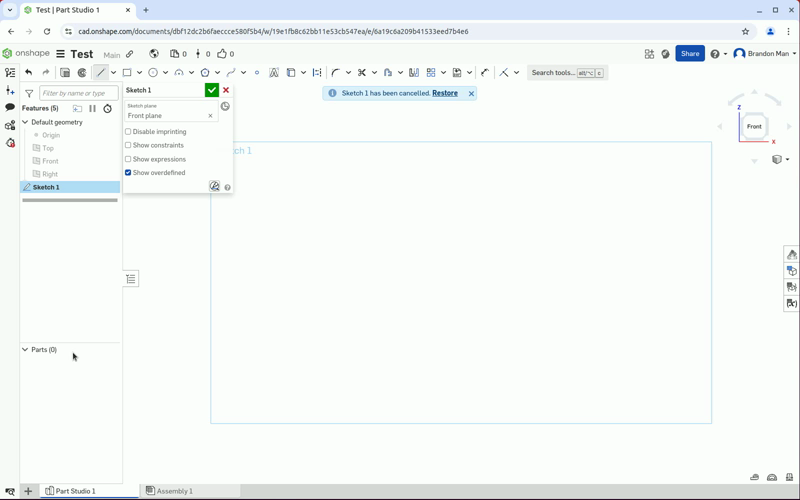
mouse_move(348, 307)
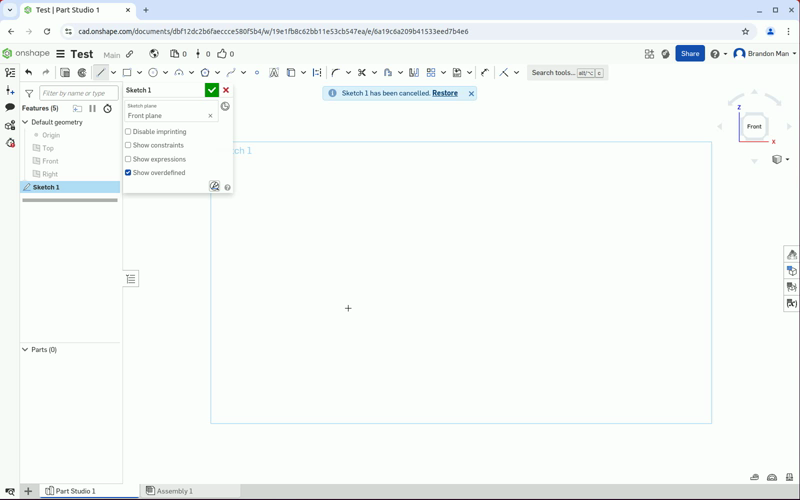
click(348, 307)
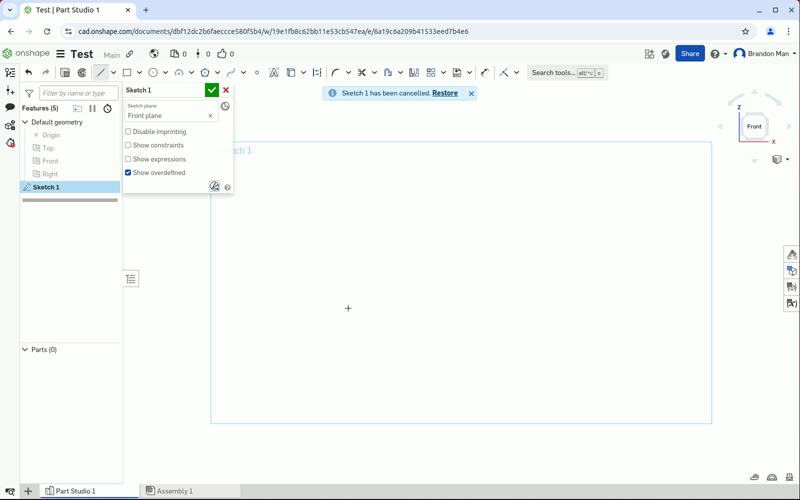
key_up(shift)
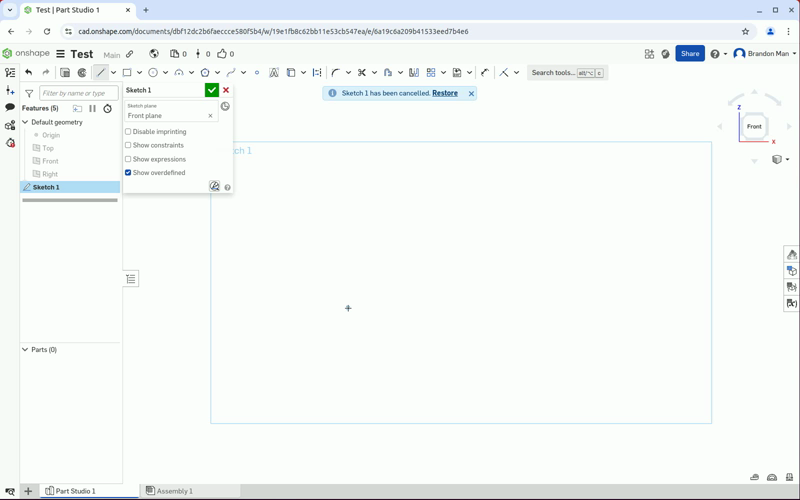
key_down(shift)
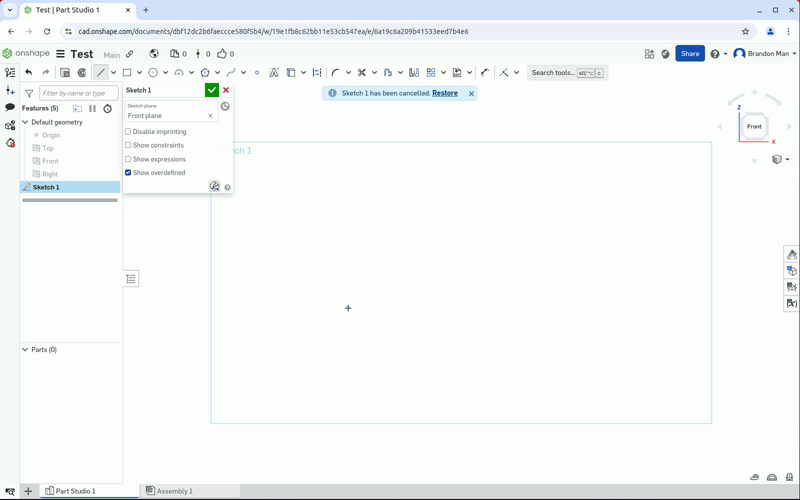
mouse_move(517, 307)
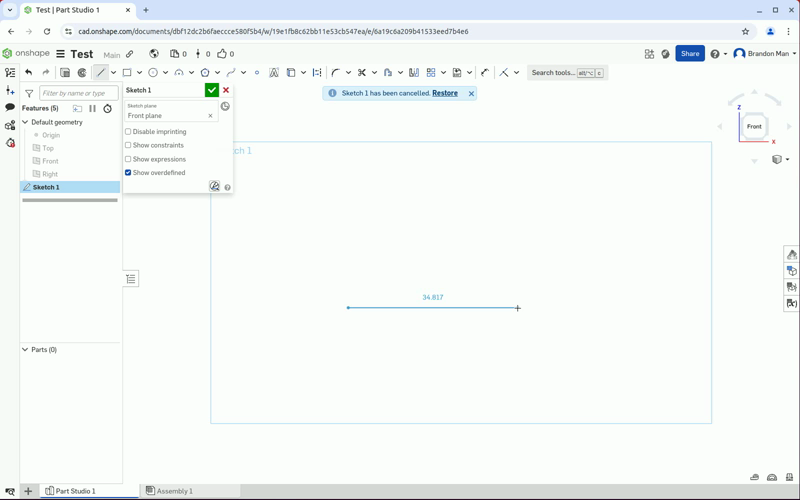
click(517, 307)
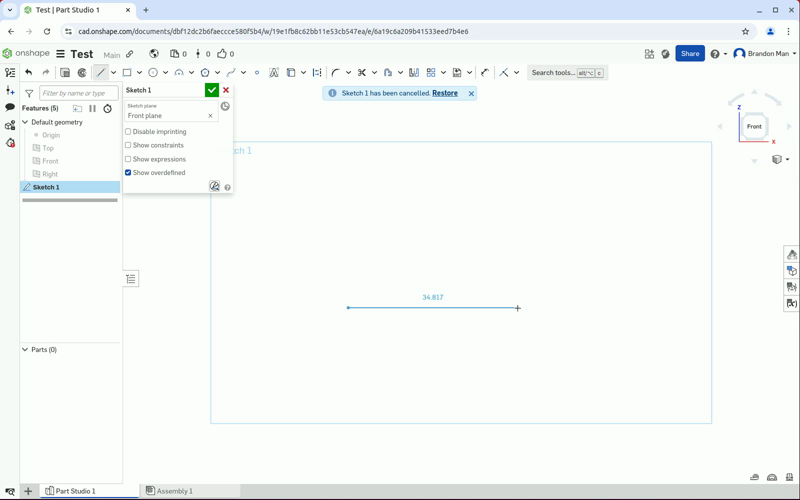
key_up(shift)
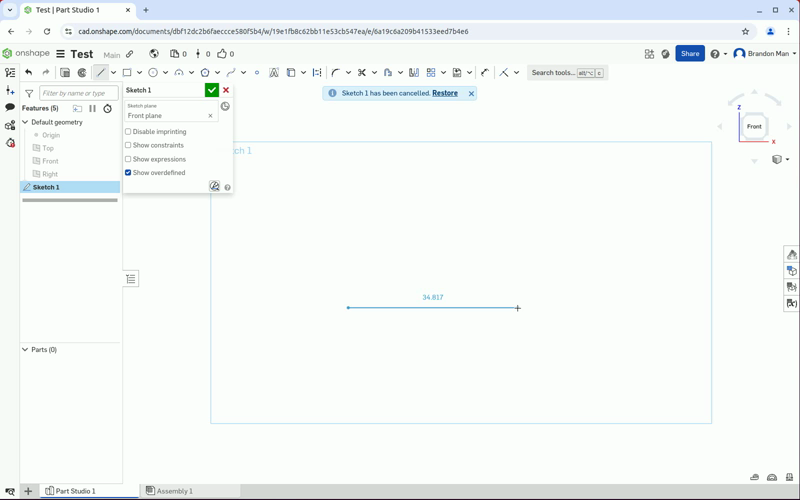
key(esc)
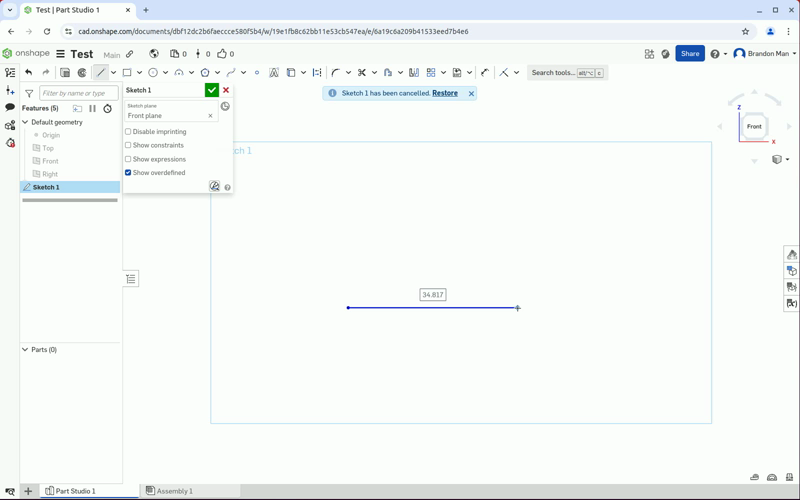
key(a)
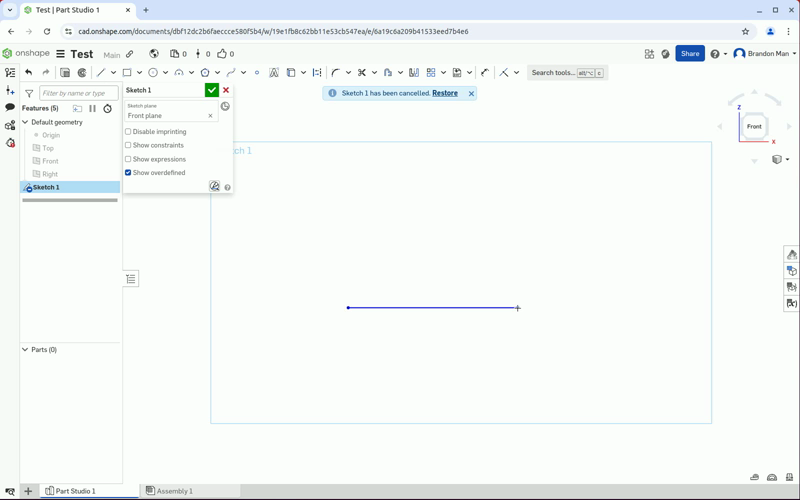
mouse_move(517, 307)
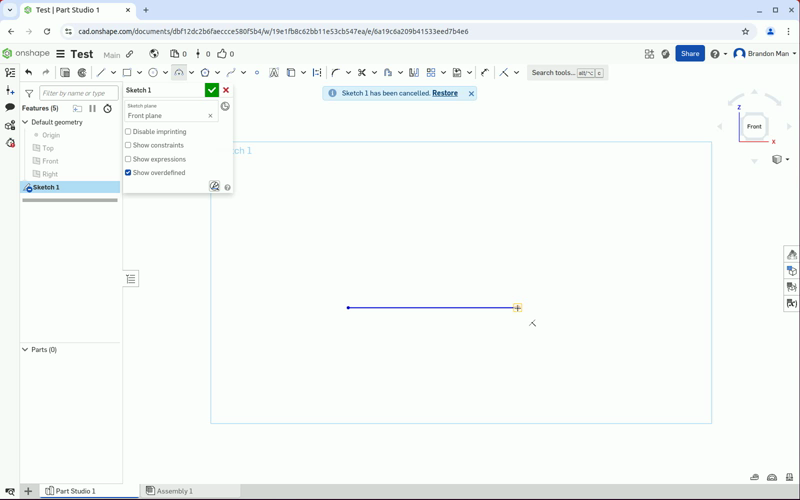
click(517, 307)
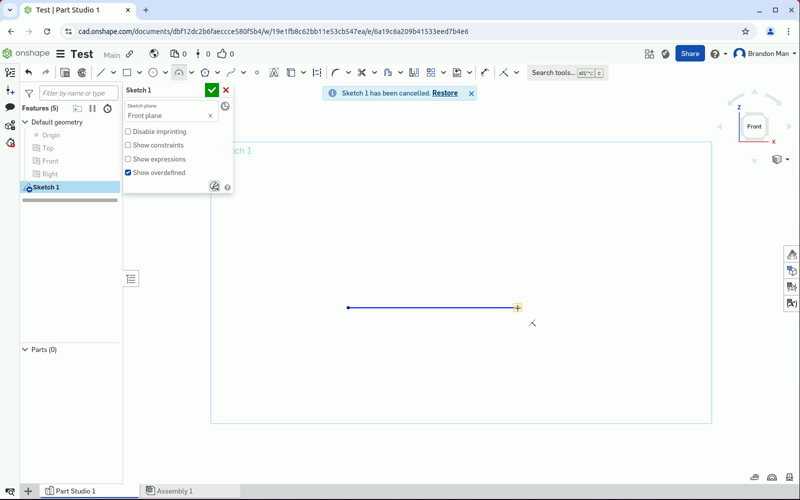
key_down(shift)
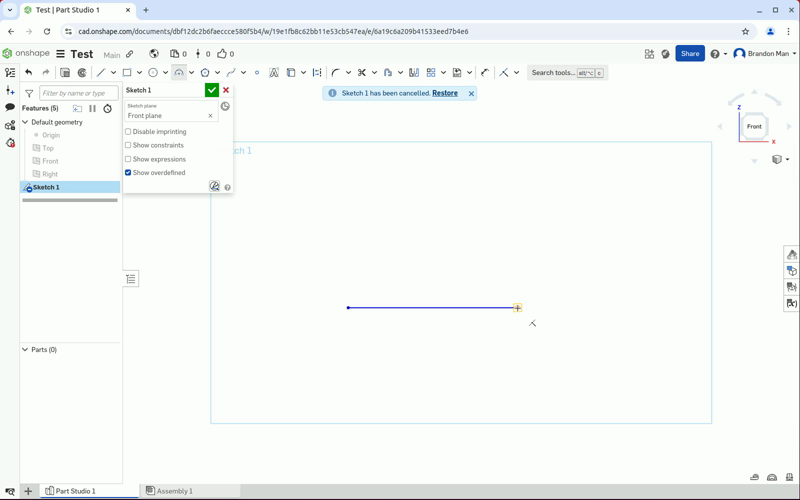
mouse_move(562, 307)
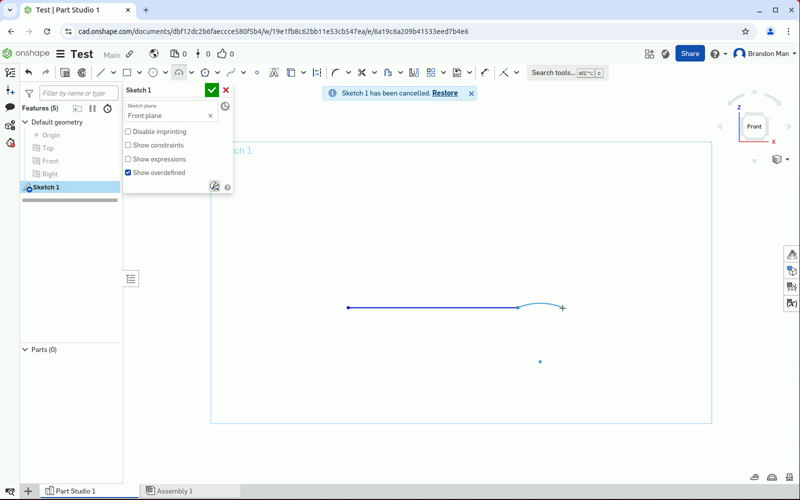
click(562, 307)
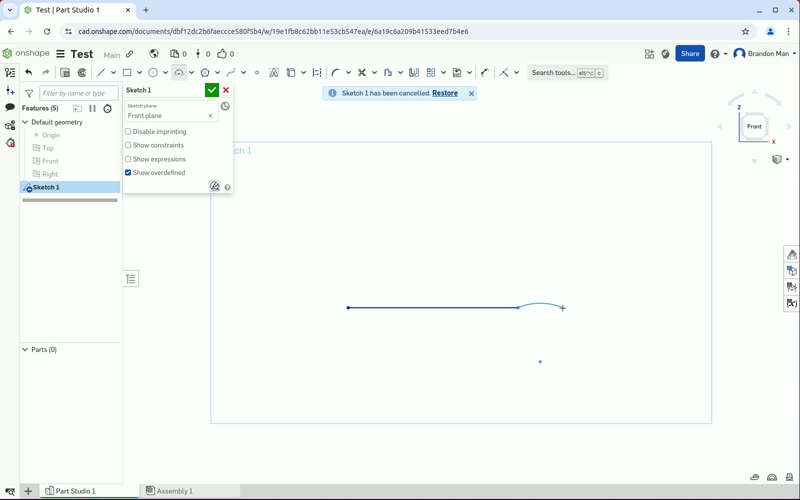
mouse_move(540, 264)
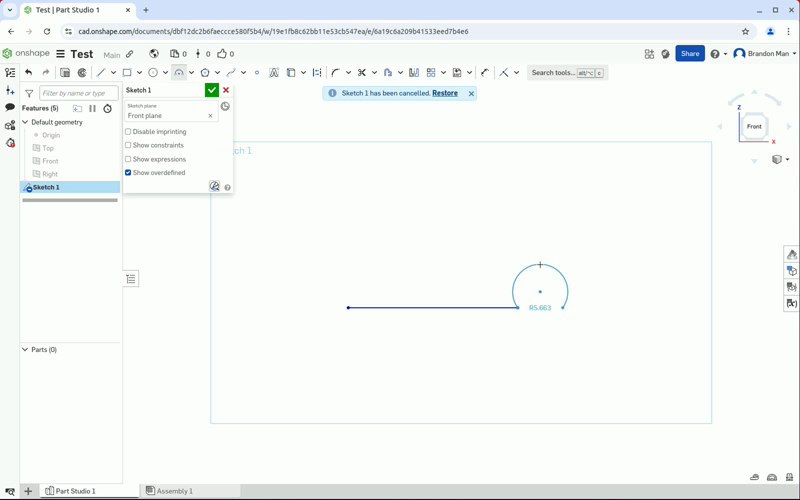
click(540, 264)
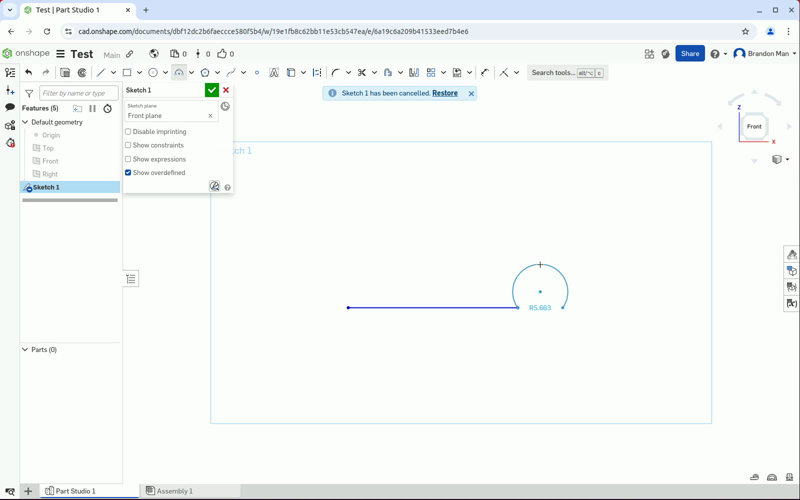
key_up(shift)
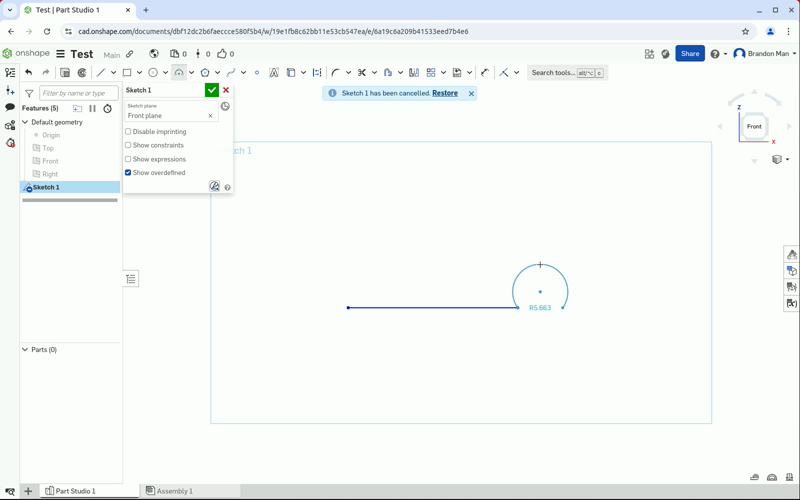
key(esc)
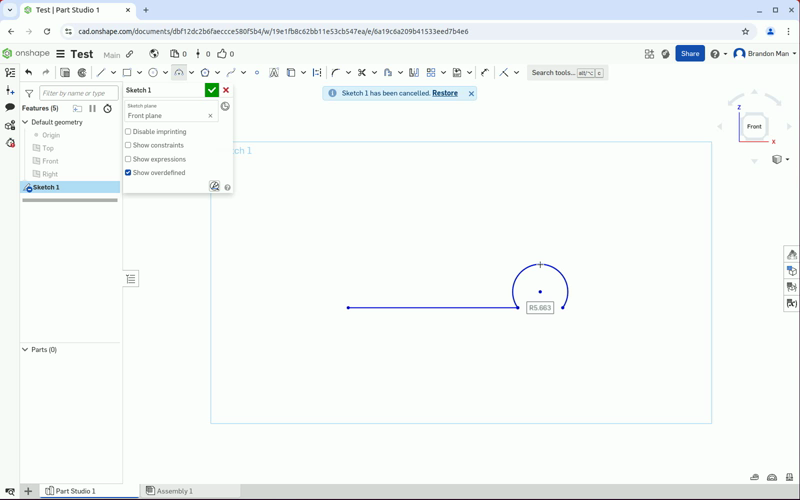
key(l)
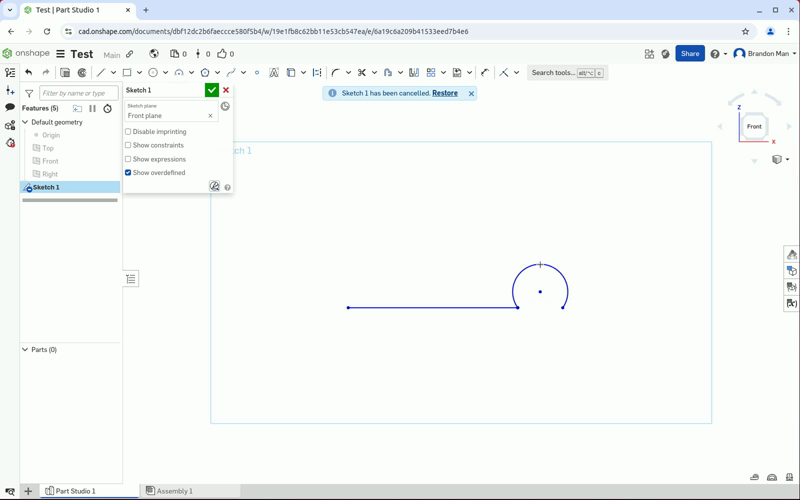
mouse_move(562, 307)
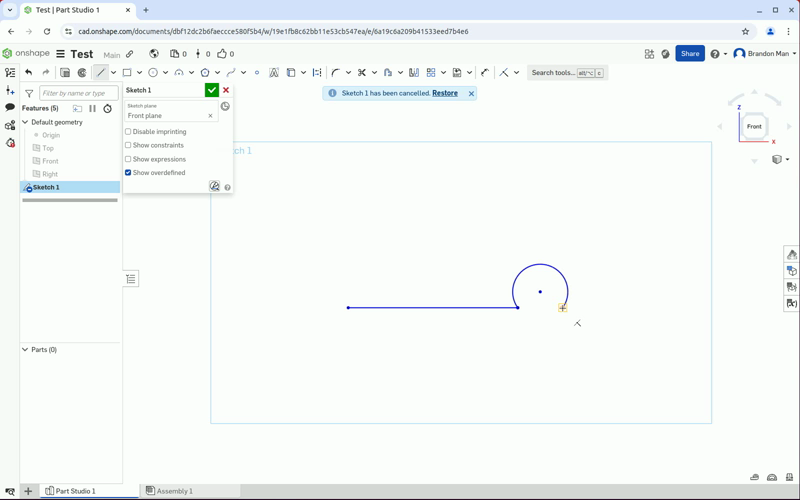
click(562, 307)
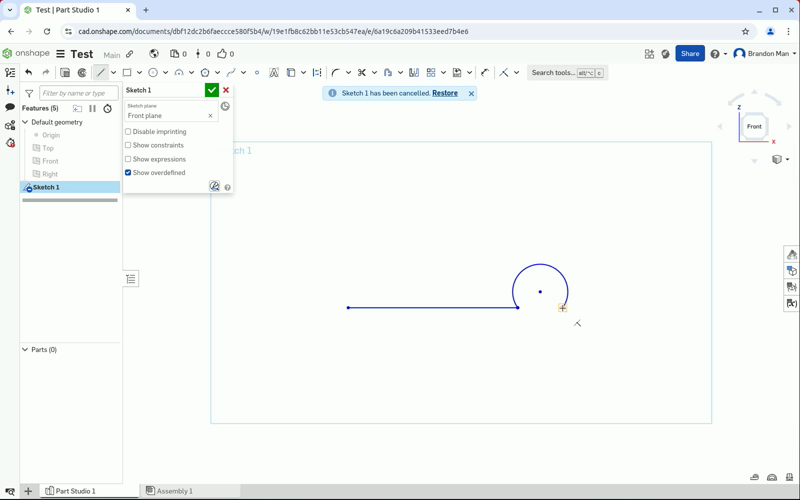
key_down(shift)
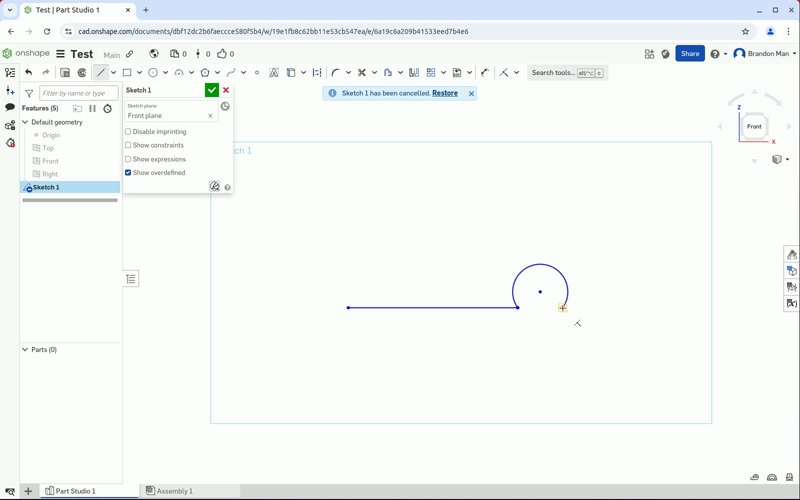
mouse_move(589, 307)
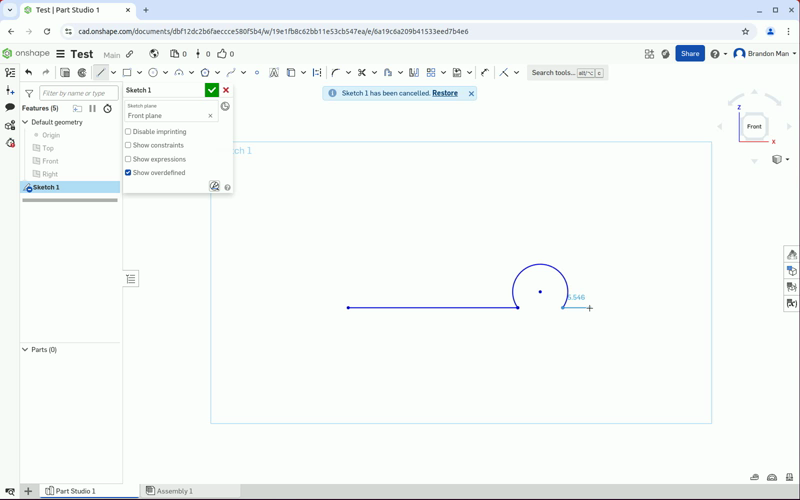
mouse_move(572, 307)
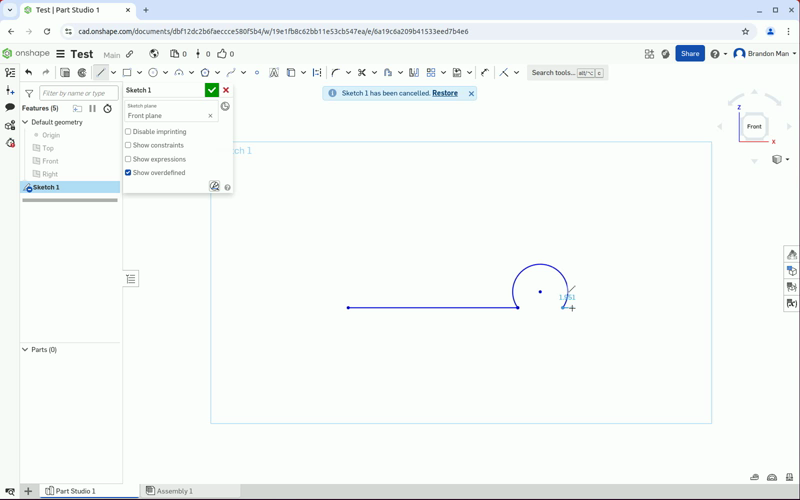
click(572, 307)
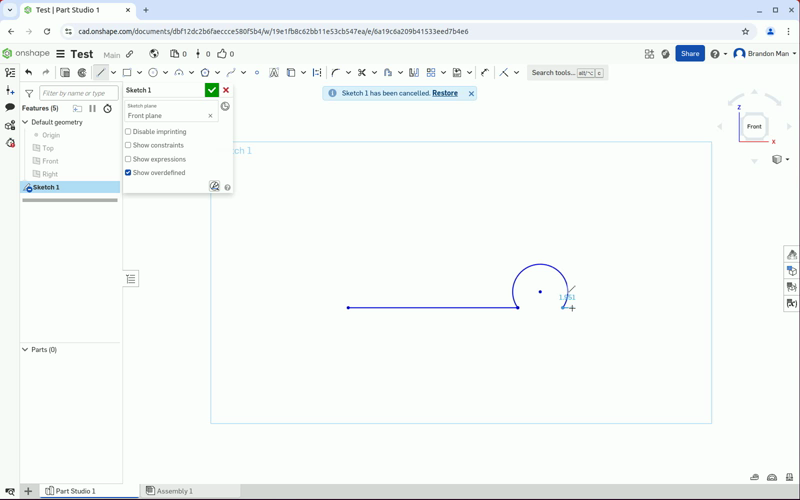
key_up(shift)
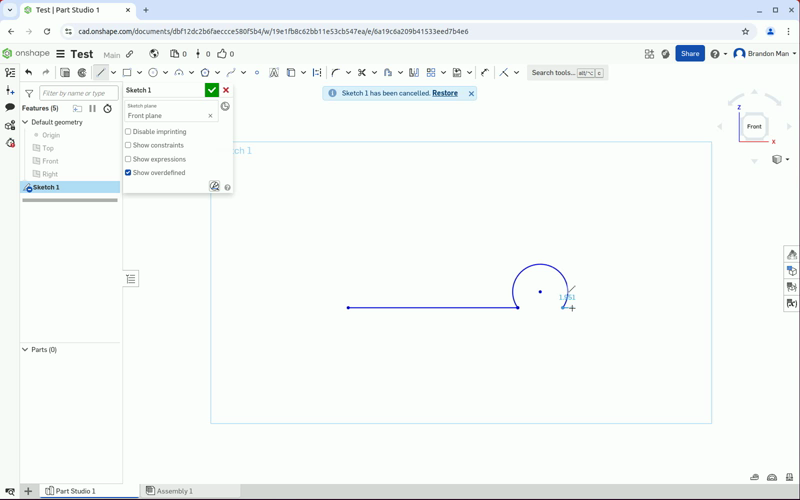
key_down(shift)
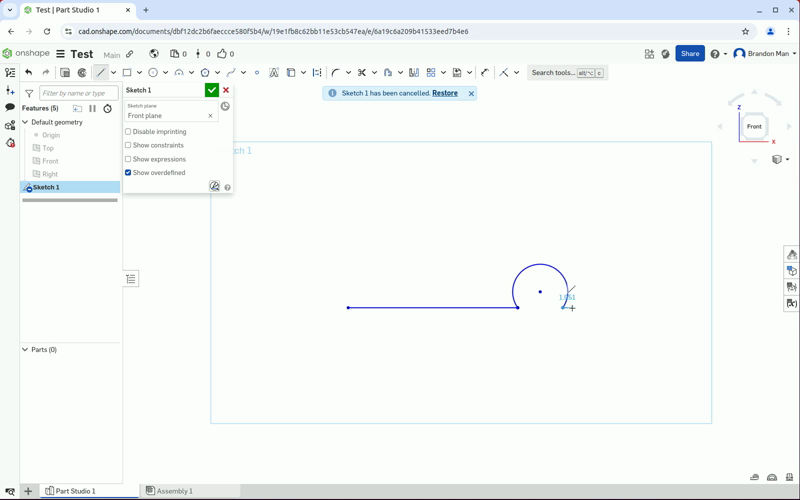
mouse_move(589, 307)
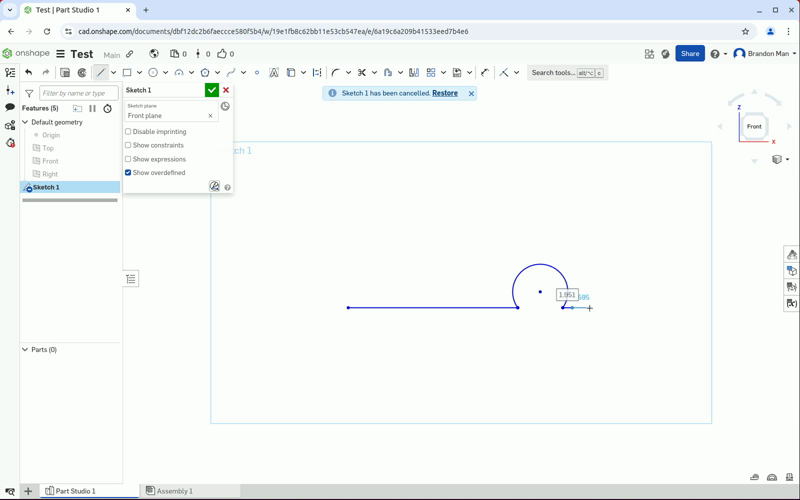
mouse_move(572, 260)
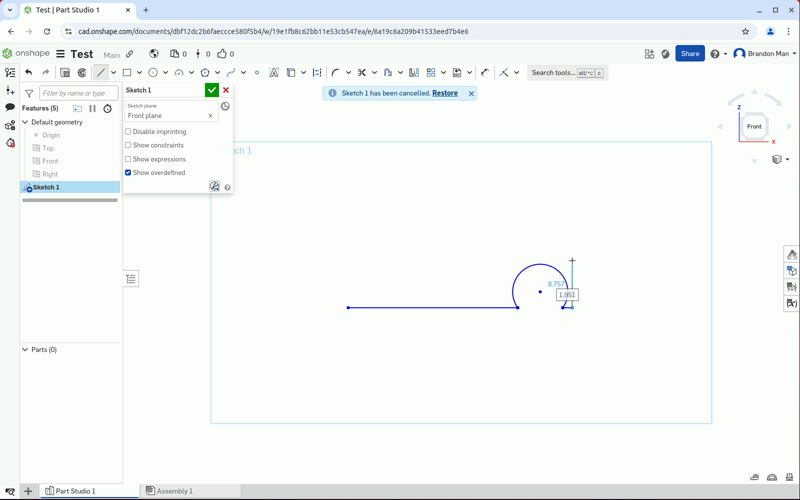
click(572, 260)
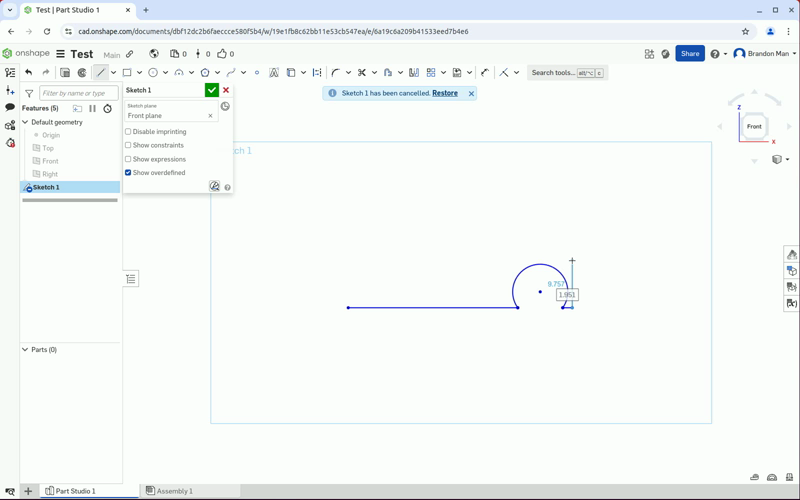
key_up(shift)
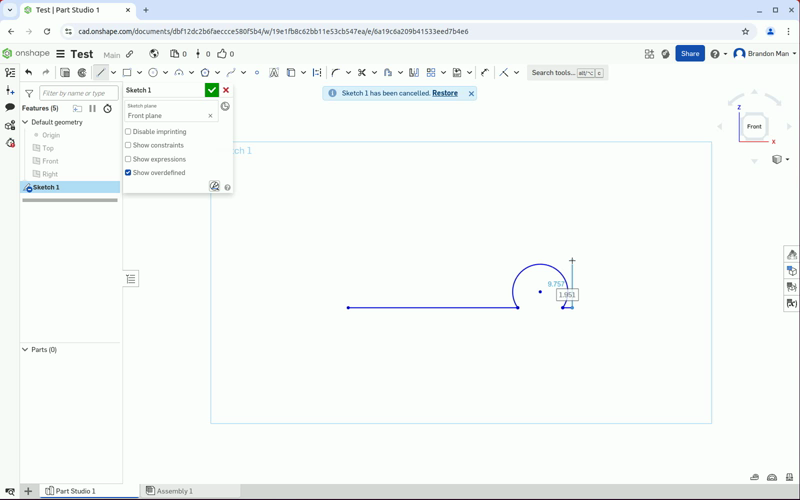
key_down(shift)
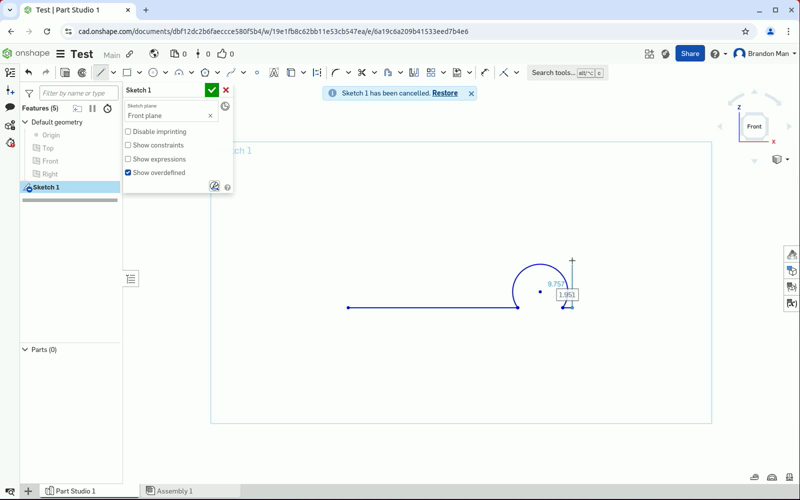
mouse_move(348, 260)
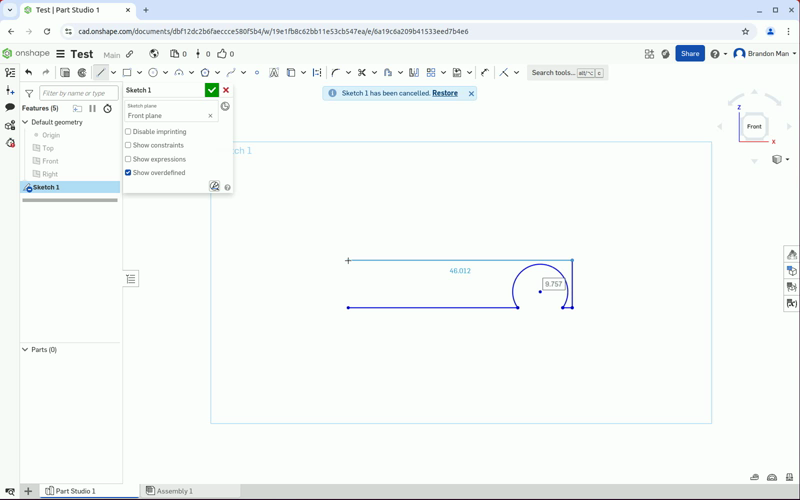
click(348, 260)
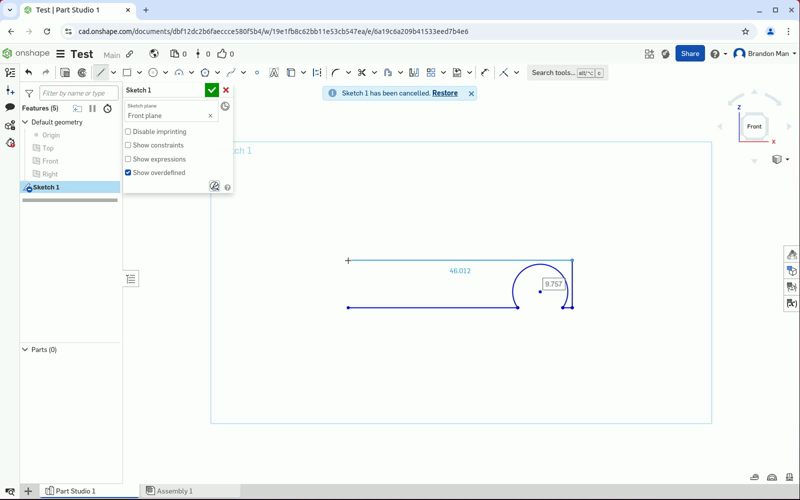
key_up(shift)
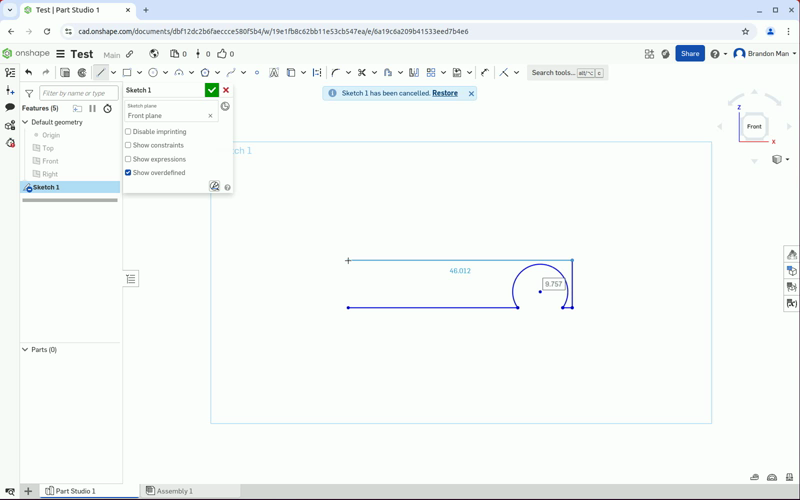
mouse_move(378, 260)
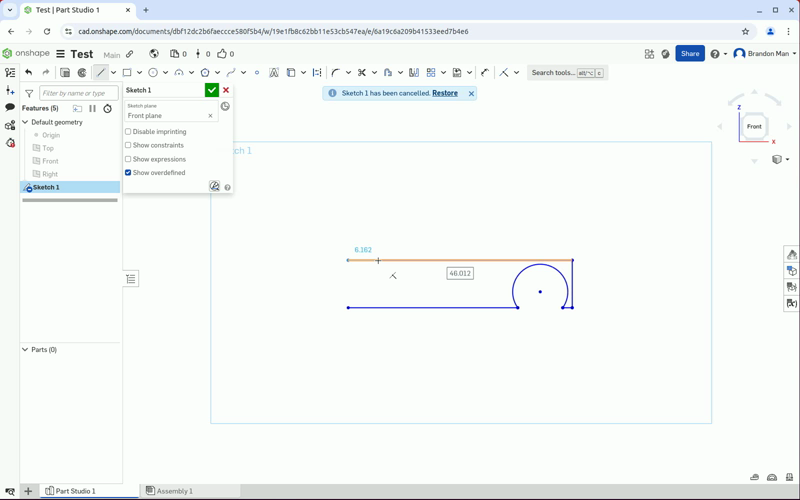
key_down(shift)
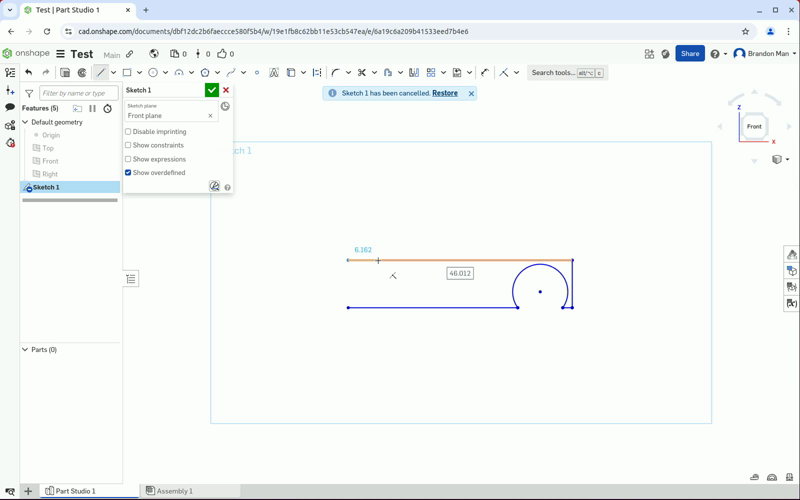
mouse_move(348, 307)
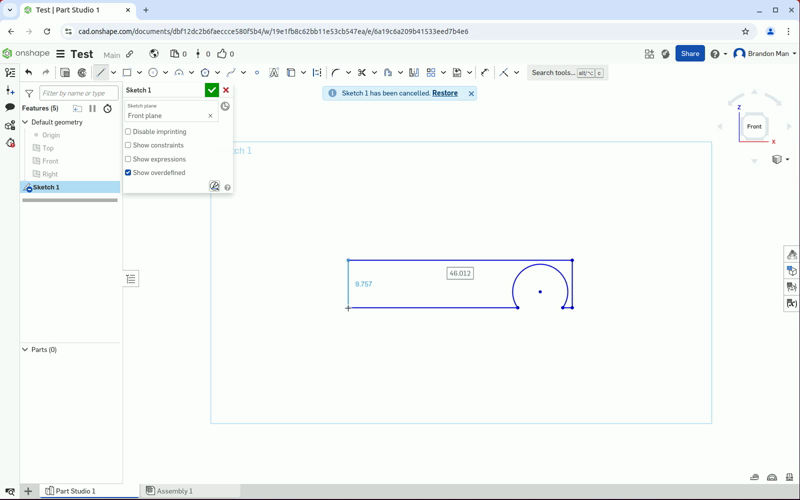
key_up(shift)
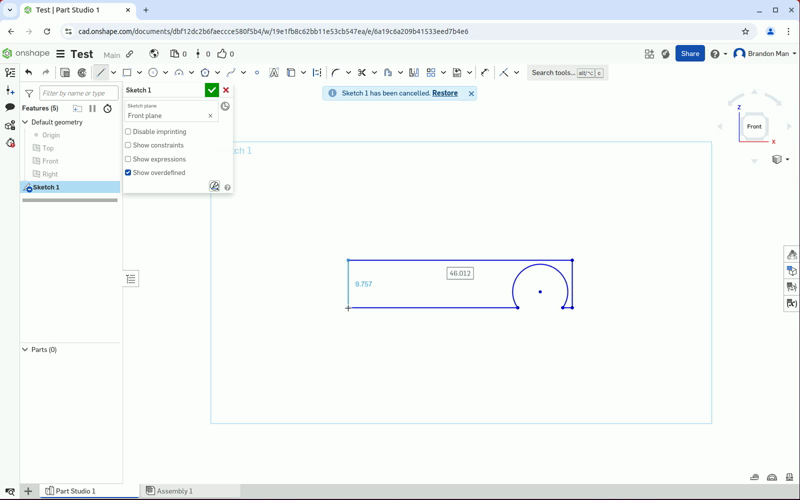
click(348, 307)
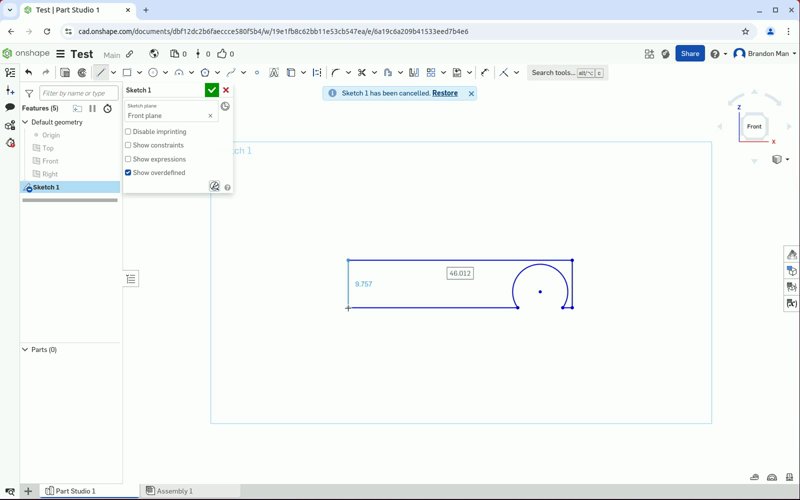
key(esc)
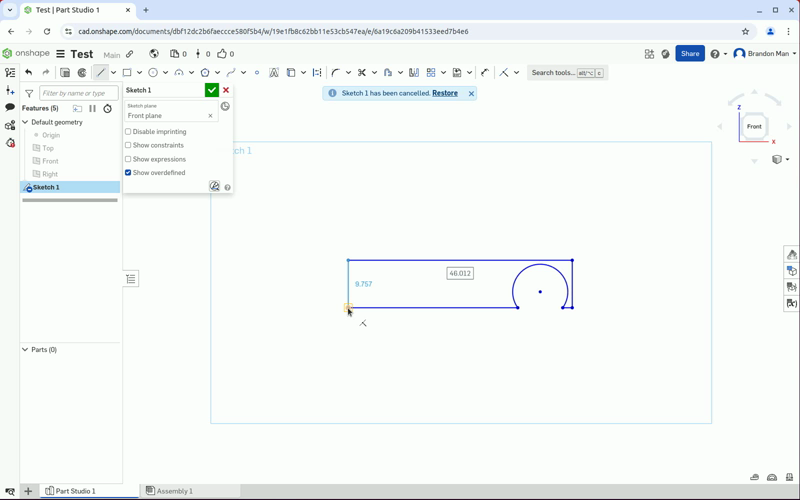
mouse_move(411, 290)
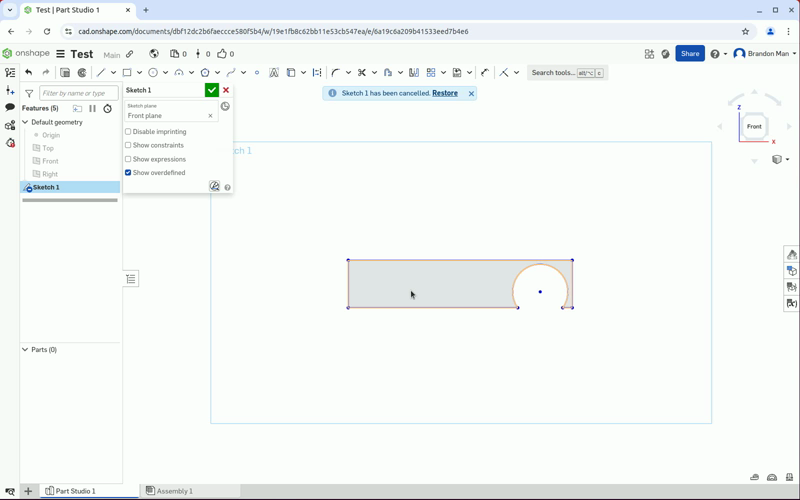
click(411, 290)
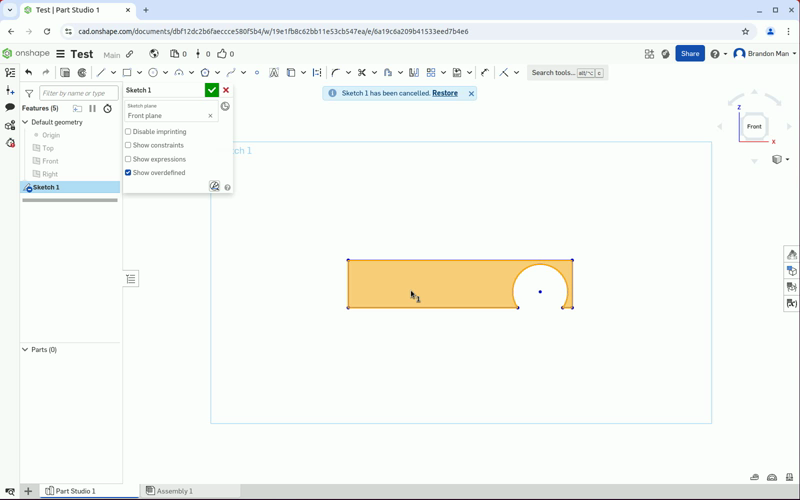
mouse_move(73, 352)
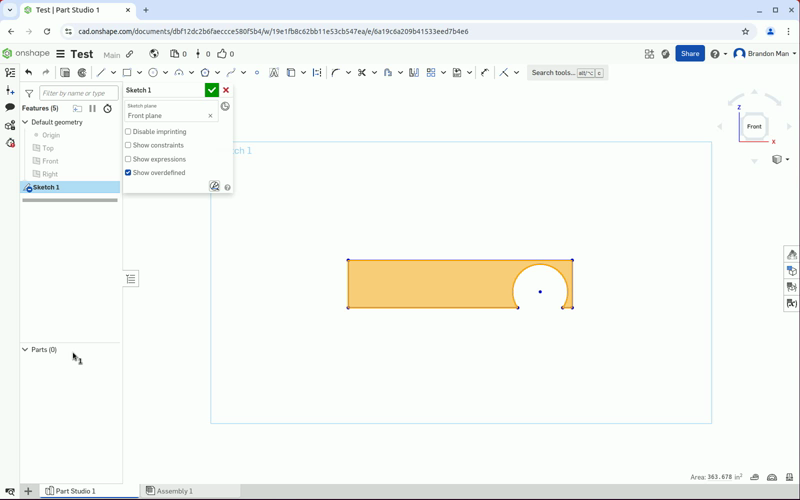
key(shift+y)
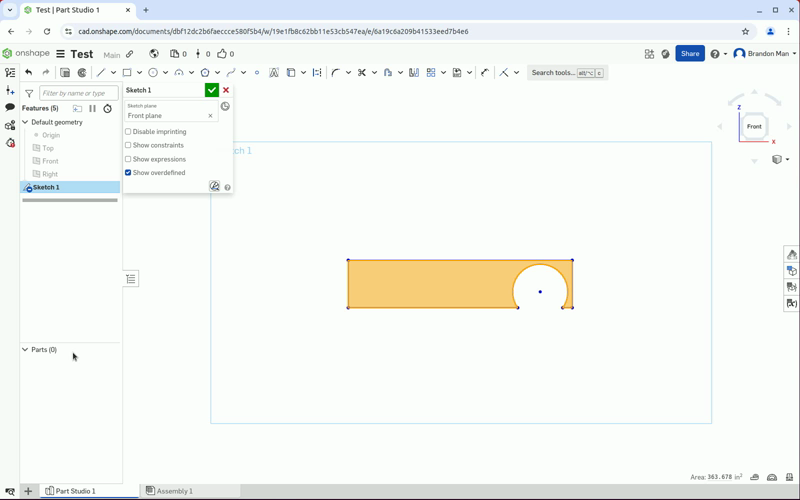
key(shift+e)
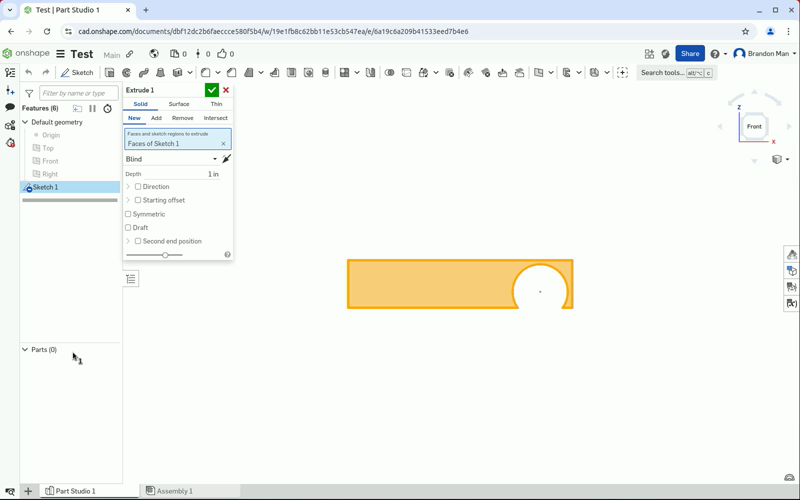
mouse_move(143, 106)
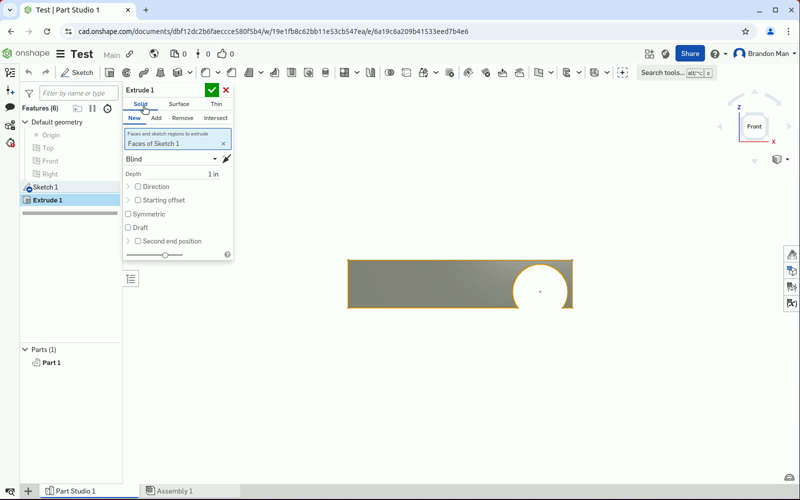
click(143, 106)
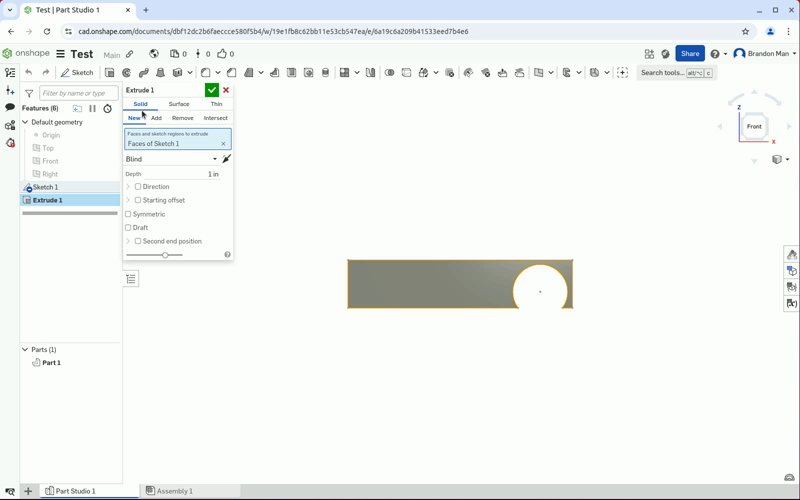
mouse_move(137, 120)
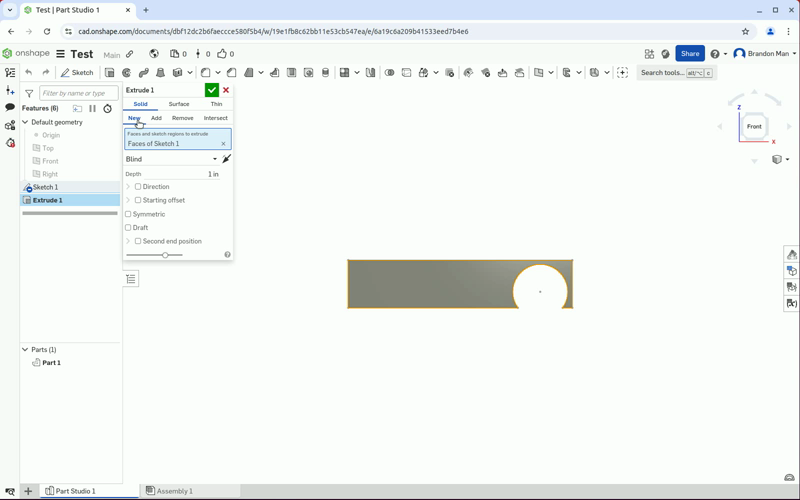
click(137, 120)
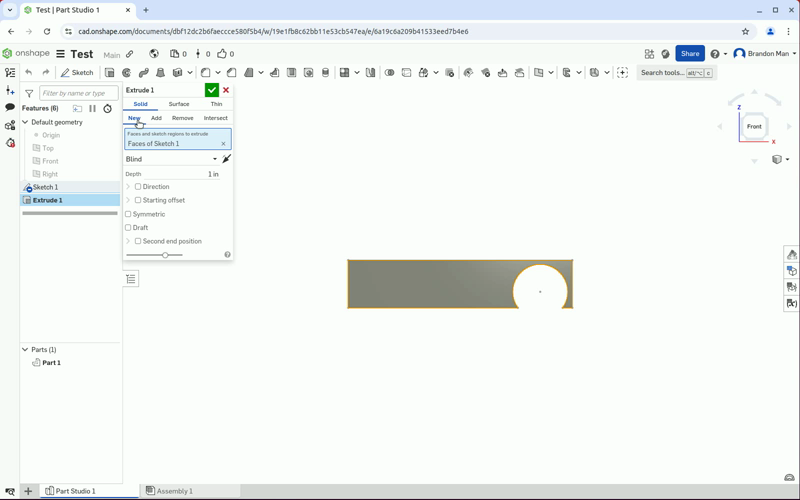
key(tab, 4)
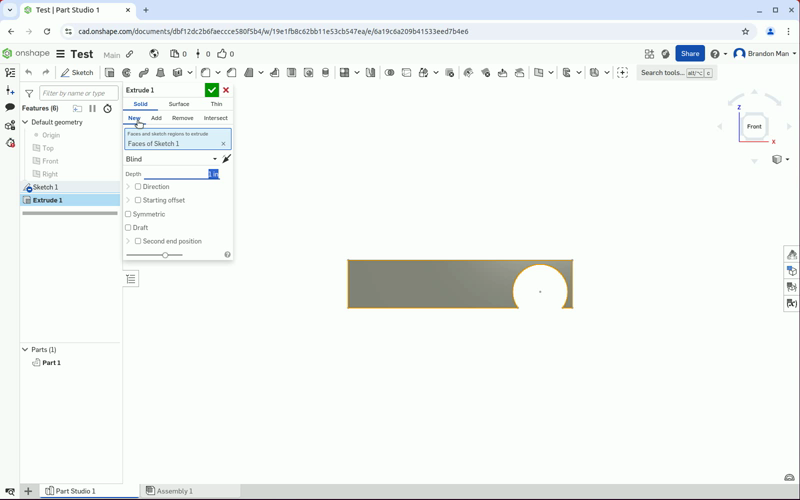
text(20.702)
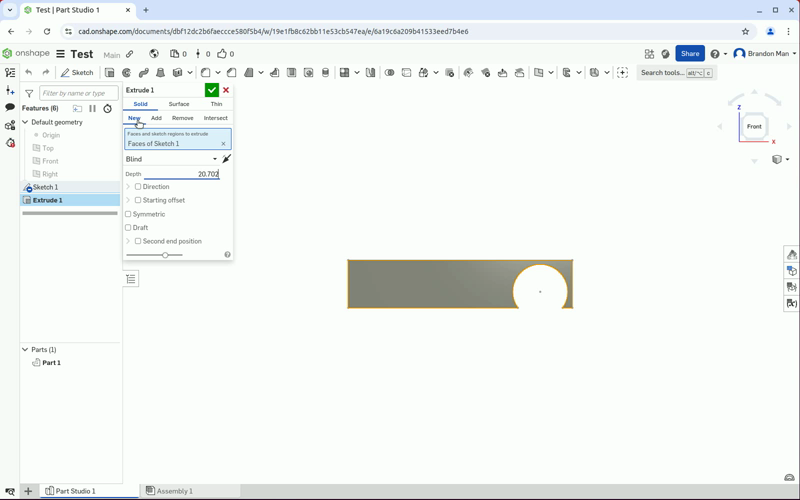
key(tab, 3)
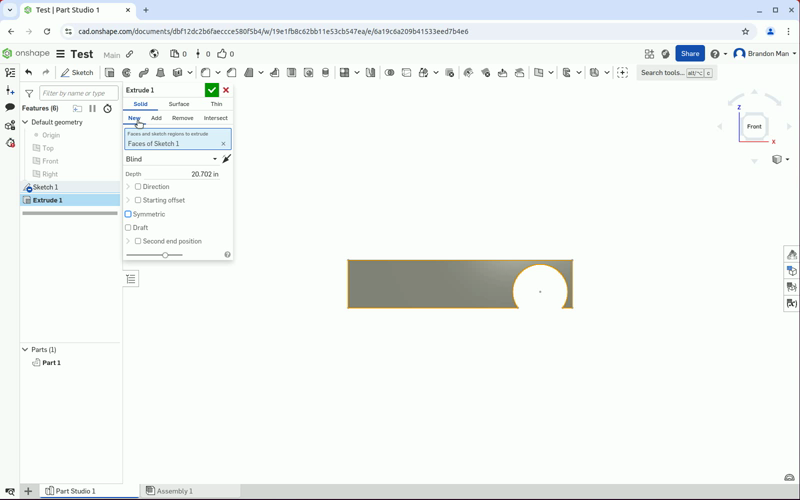
key(space)
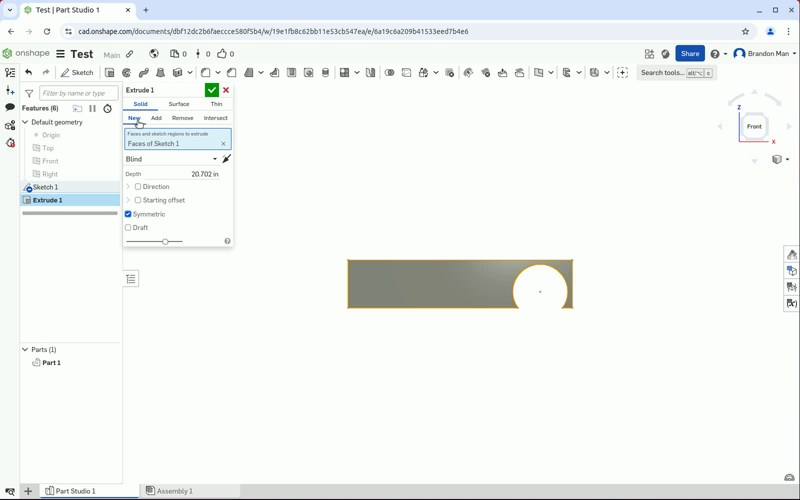
key(enter)
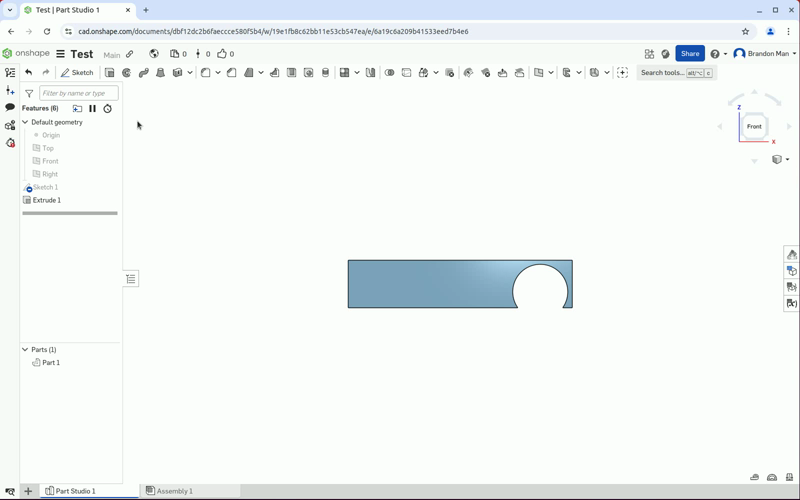
key(shift+h)
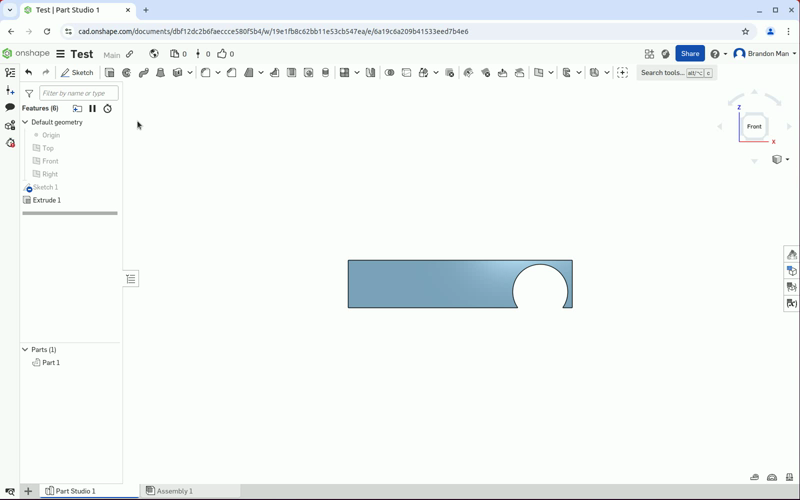
key(shift+h)
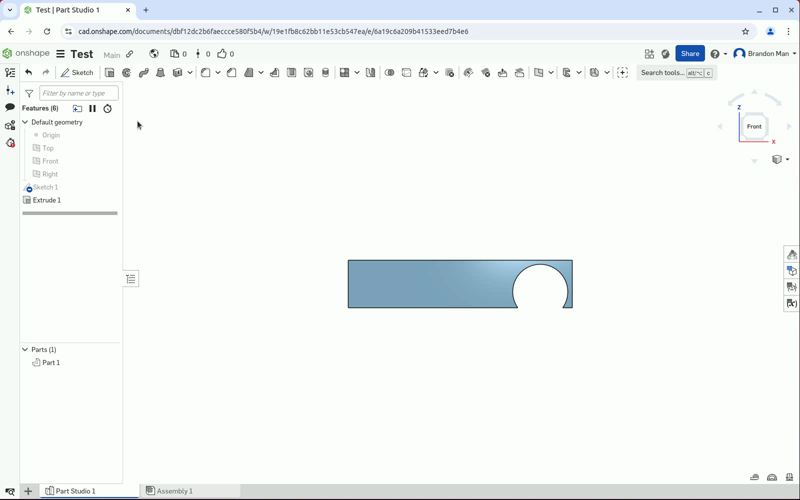
mouse_move(73, 189)
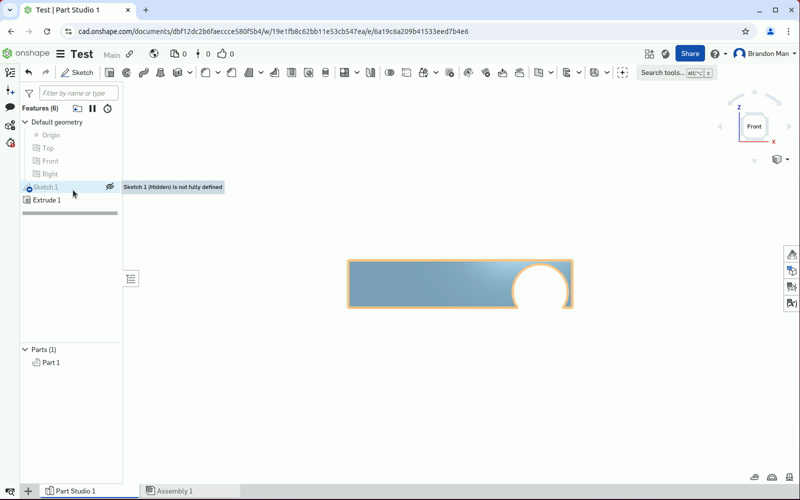
click(73, 189)
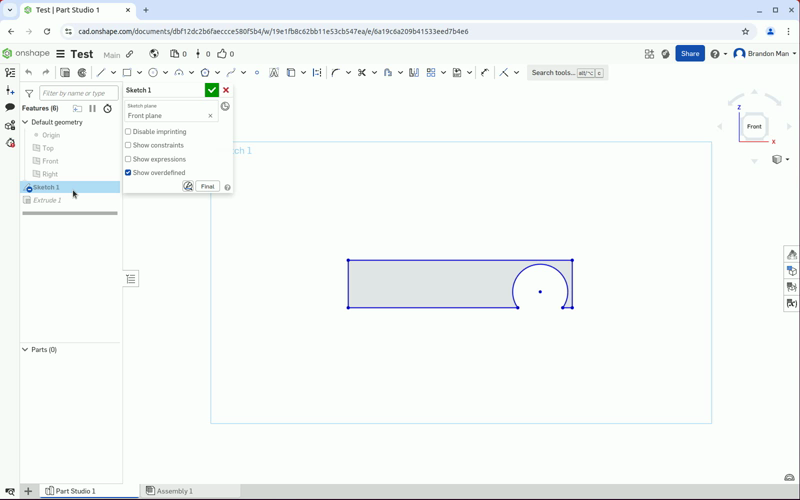
mouse_move(229, 92)
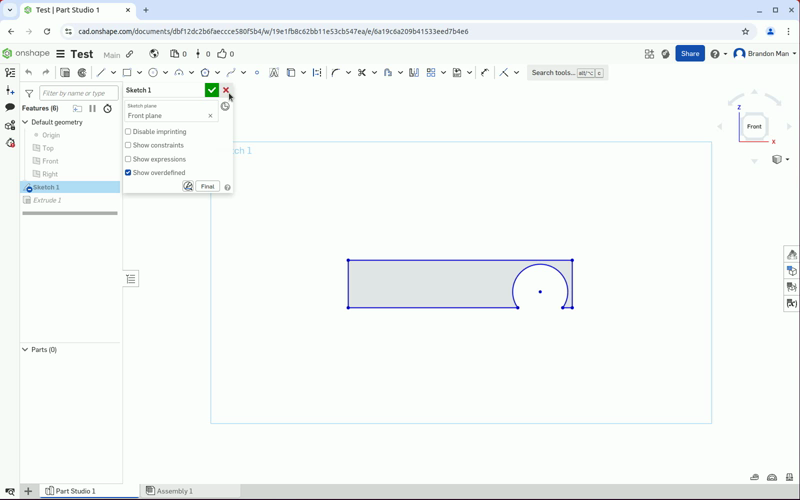
click(229, 92)
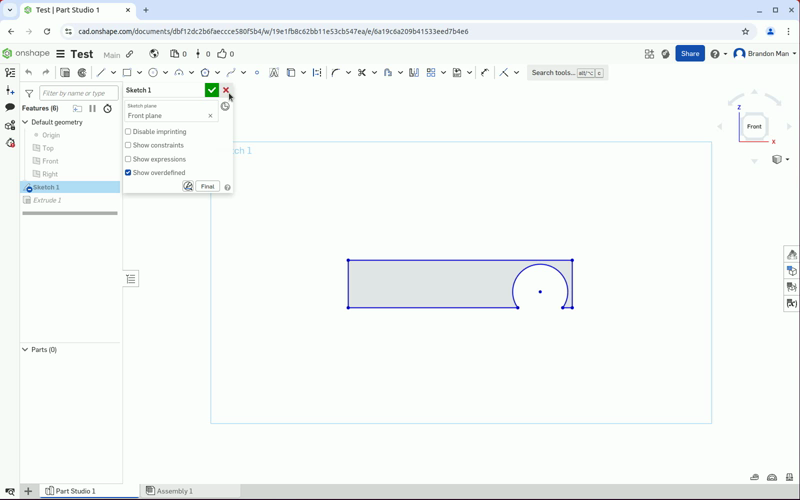
key(shift+s)
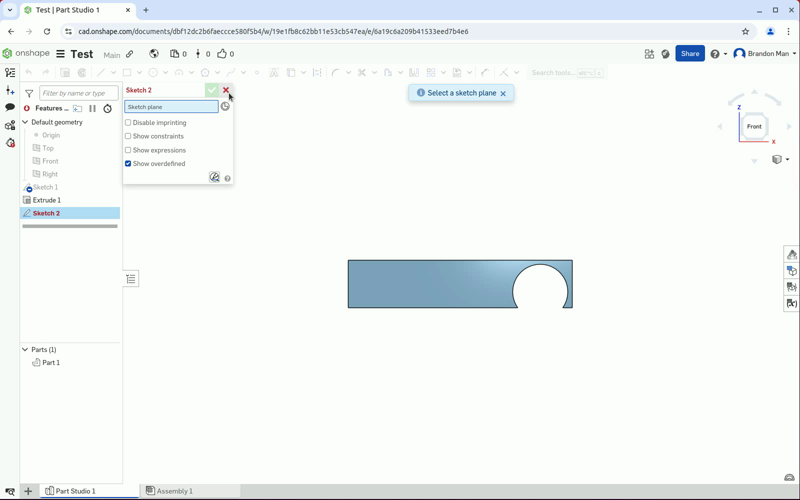
mouse_move(73, 163)
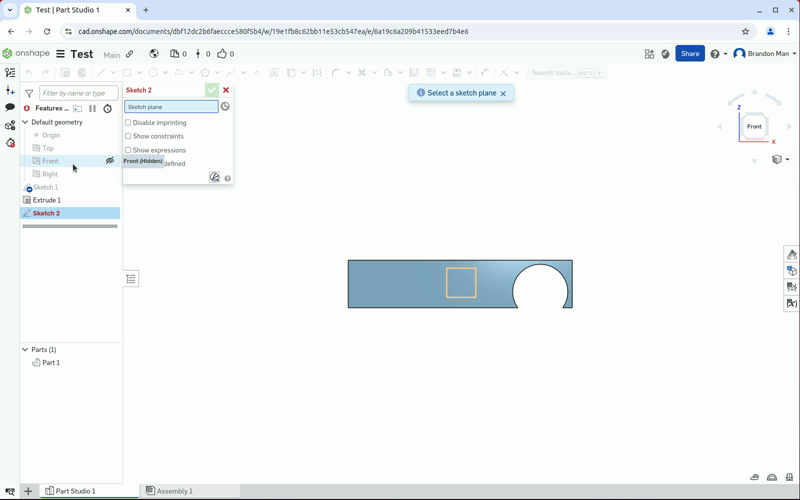
click(73, 163)
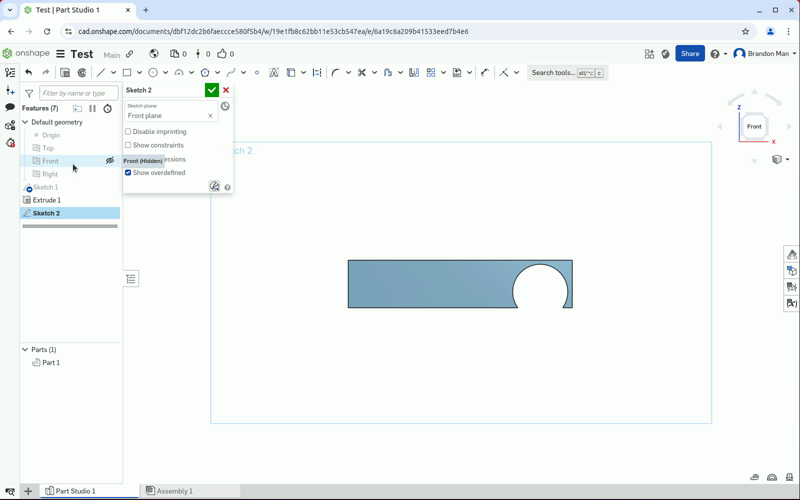
mouse_move(73, 352)
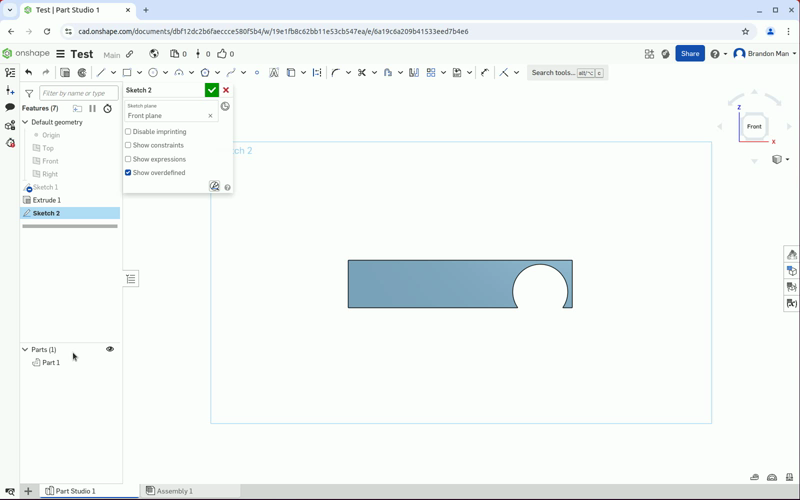
key(y)
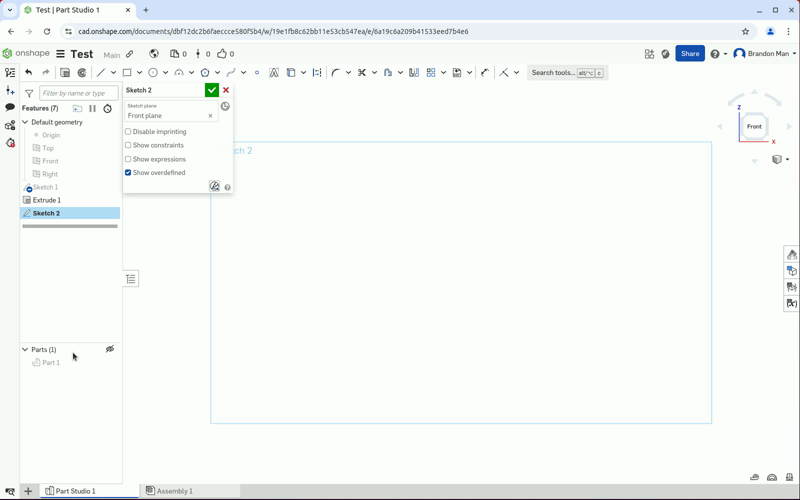
key(l)
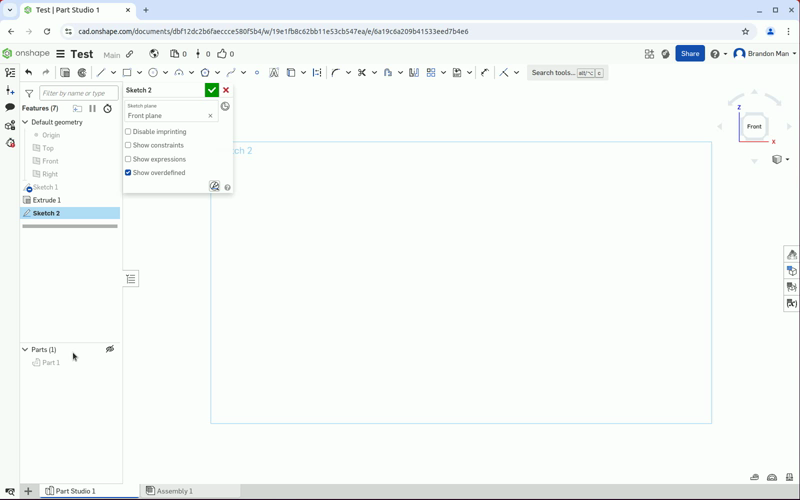
key_down(shift)
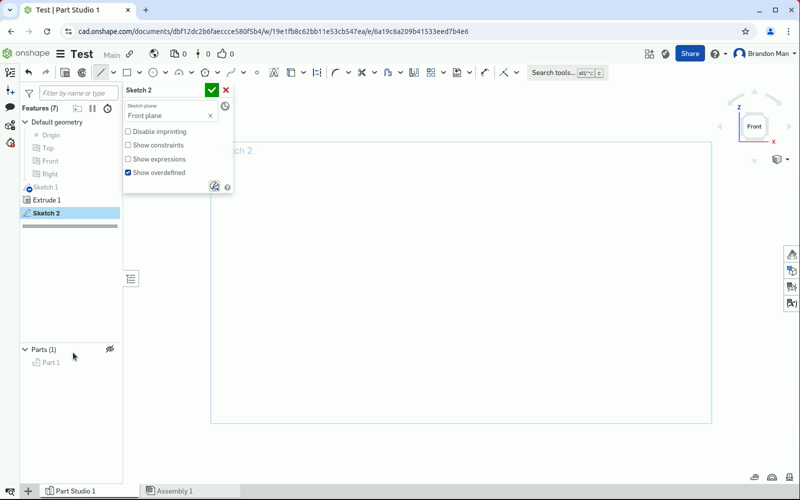
mouse_move(519, 307)
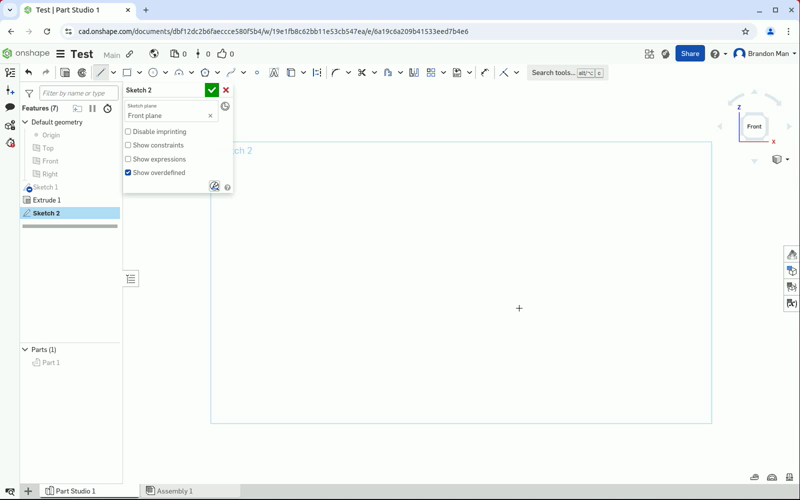
click(519, 307)
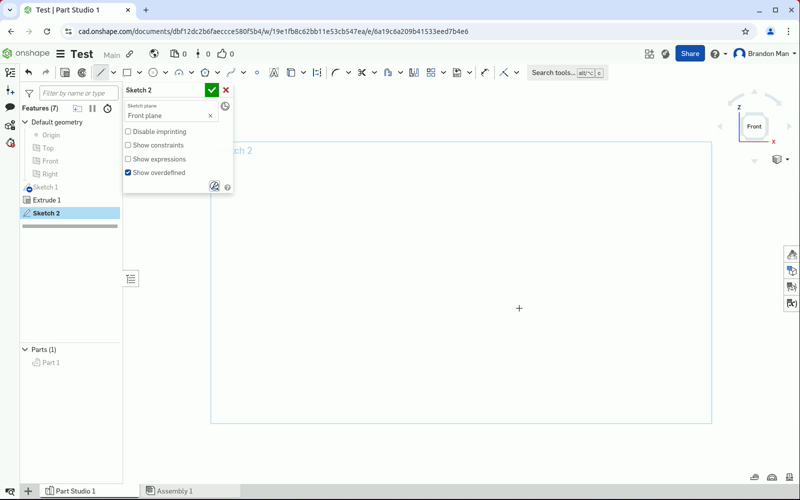
key_up(shift)
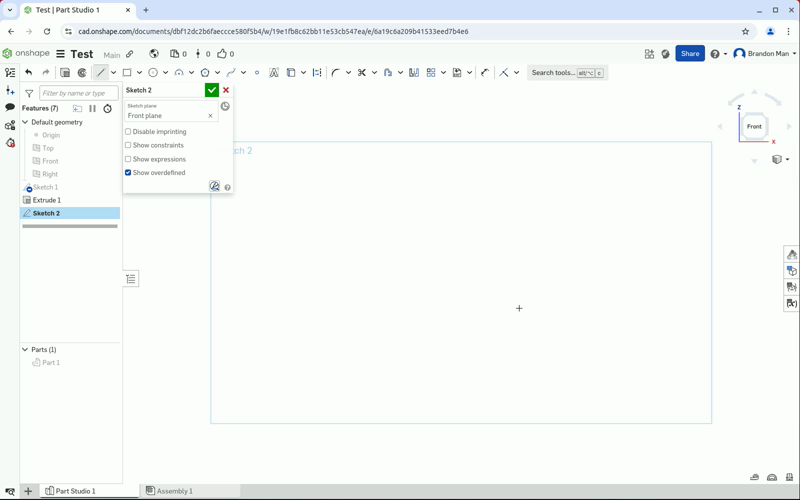
key_down(shift)
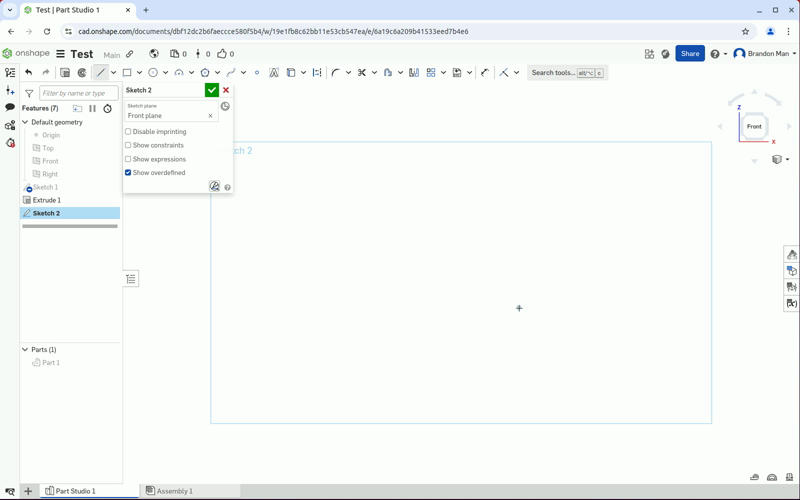
mouse_move(549, 307)
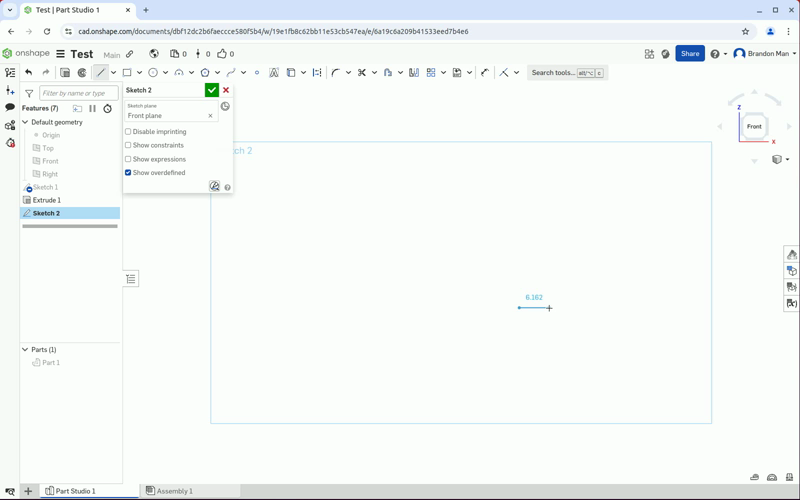
mouse_move(563, 307)
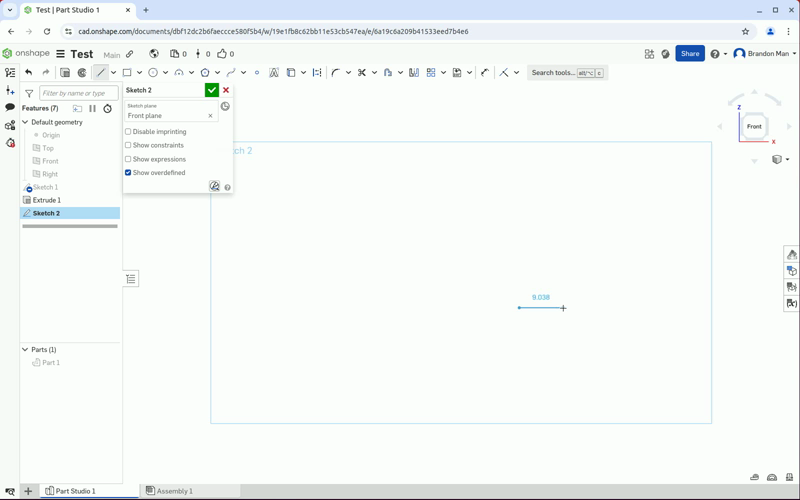
click(563, 307)
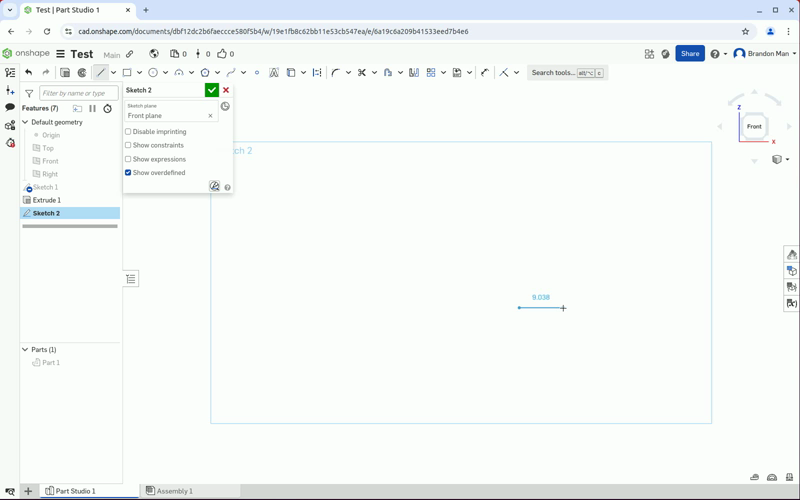
key_up(shift)
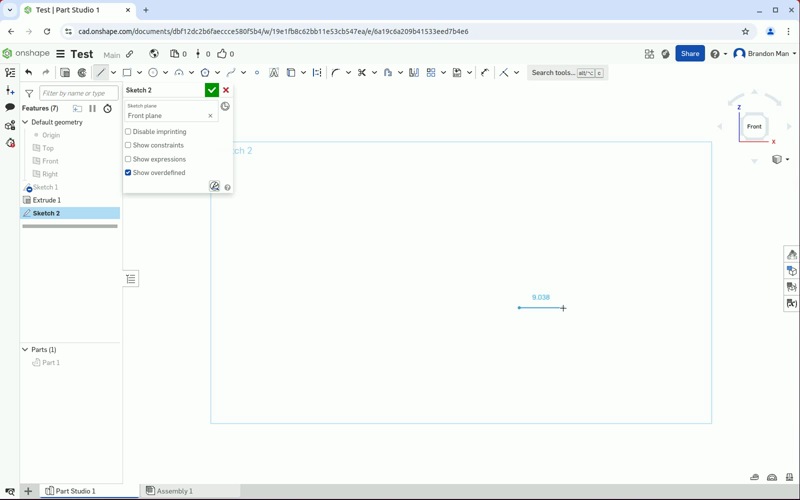
key(esc)
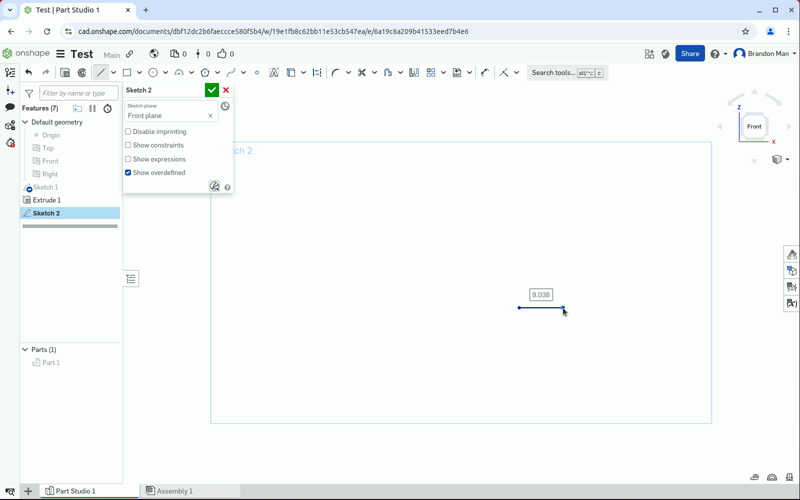
key(a)
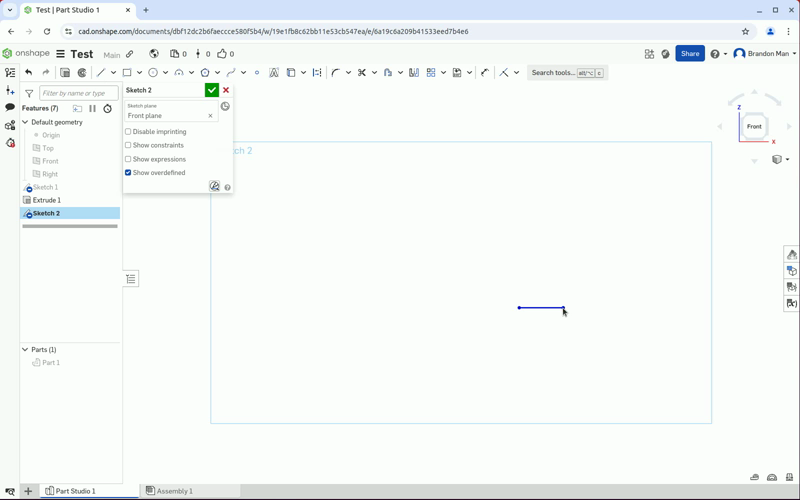
mouse_move(563, 307)
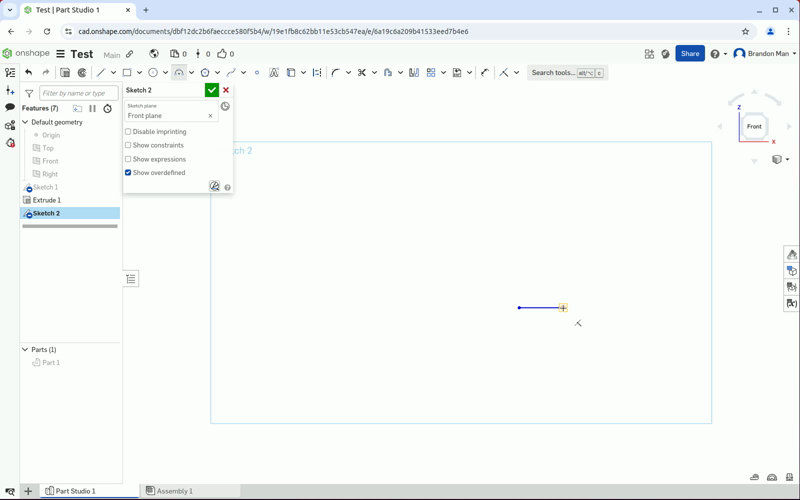
click(563, 307)
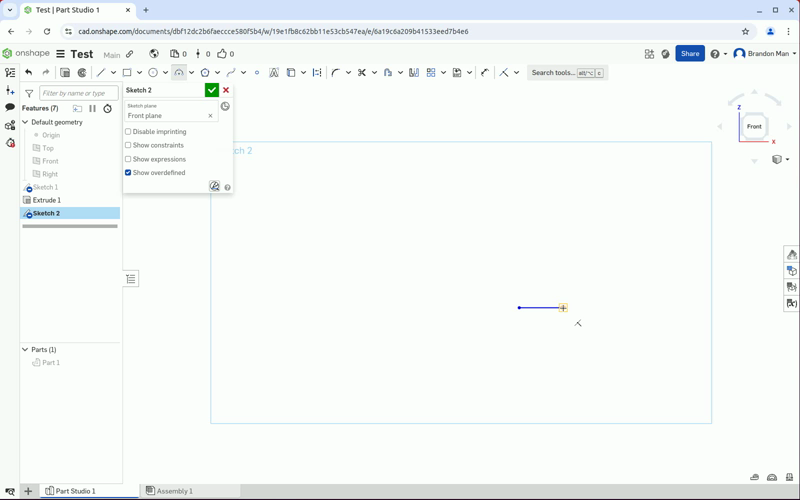
mouse_move(519, 307)
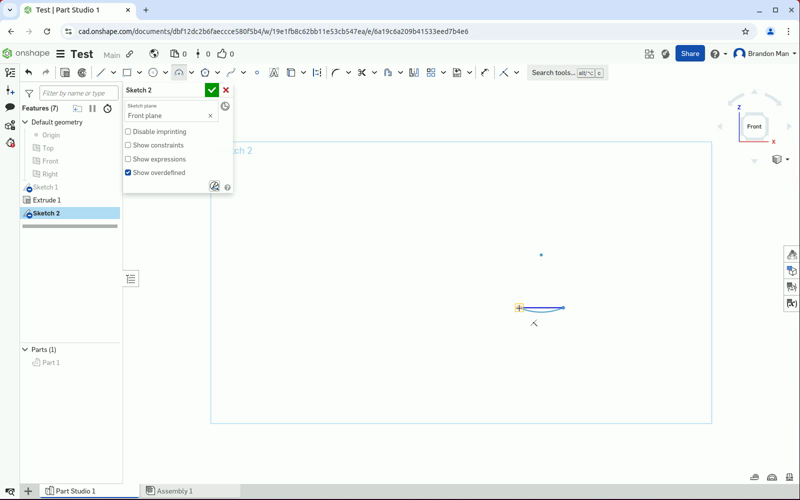
click(519, 307)
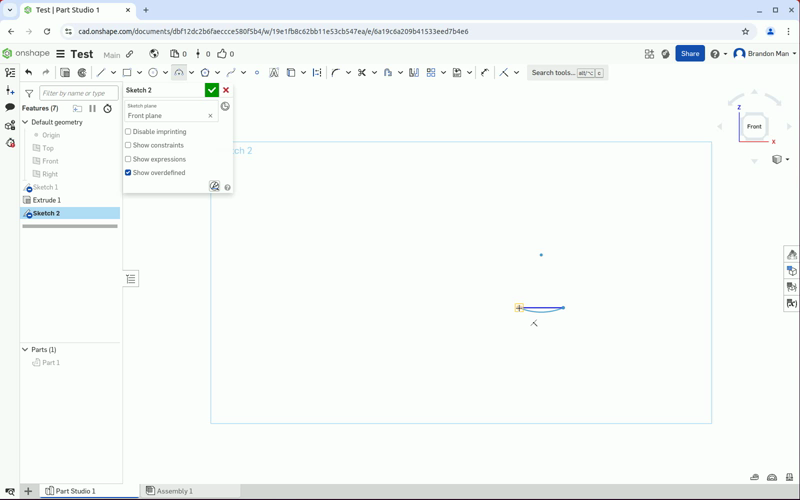
key_down(shift)
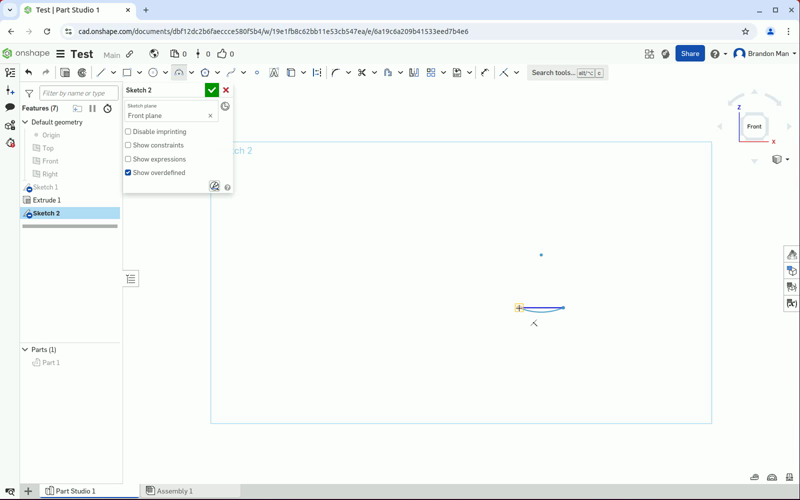
mouse_move(541, 264)
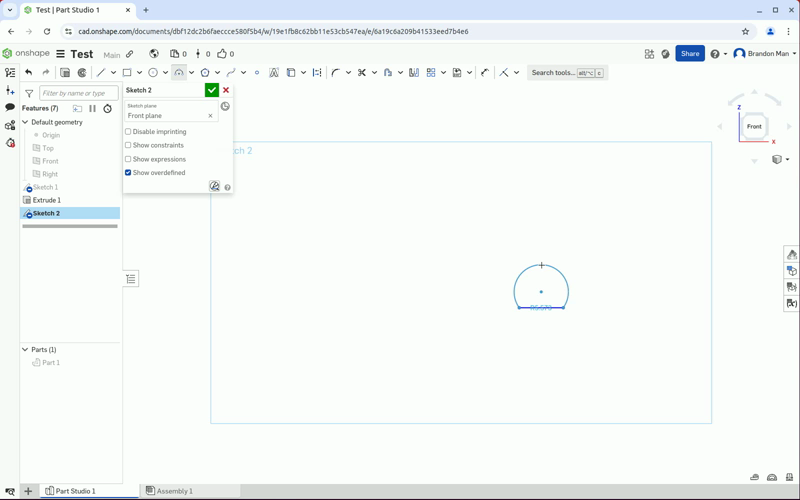
click(541, 264)
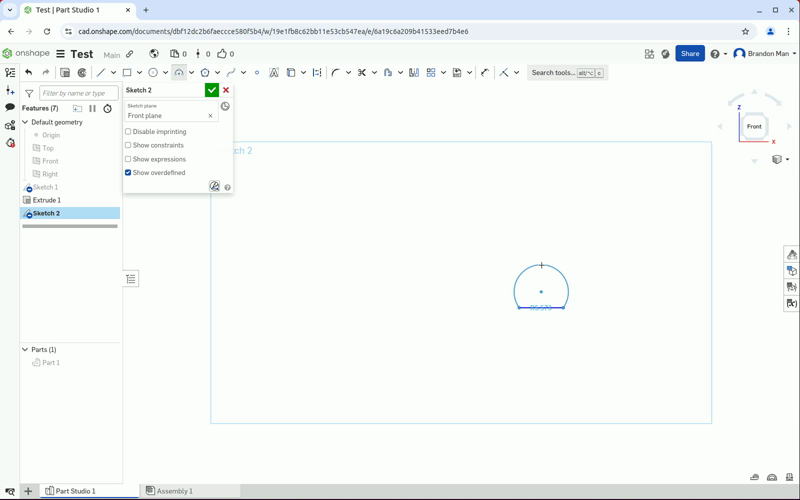
key_up(shift)
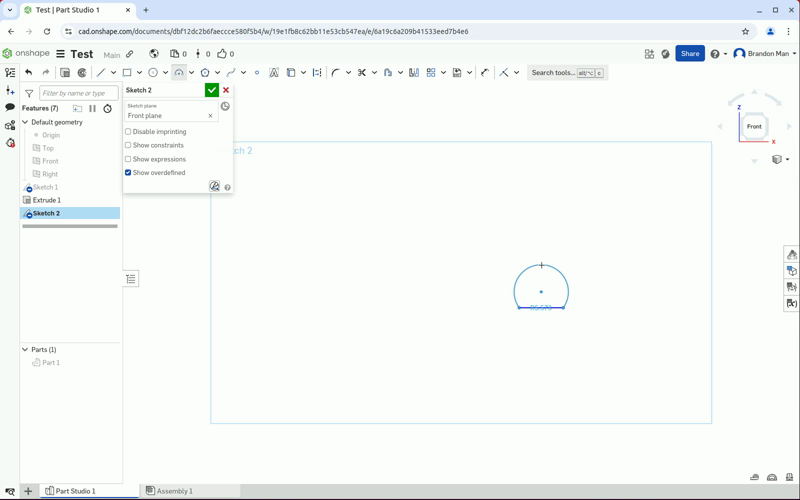
key(esc)
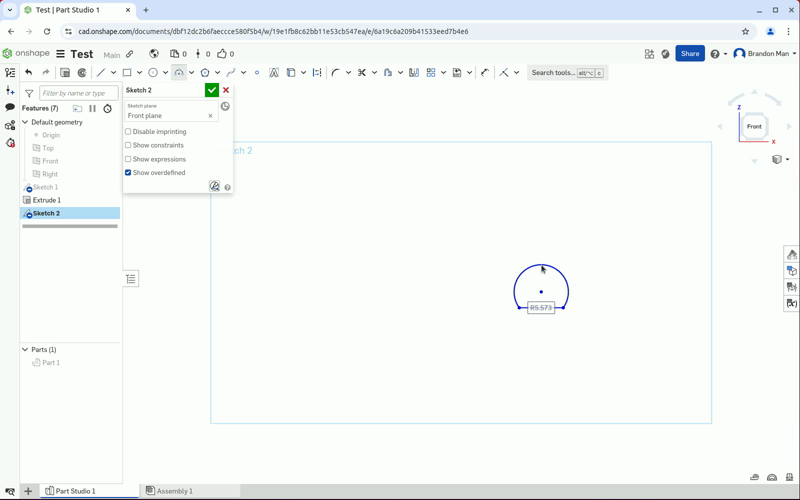
mouse_move(532, 288)
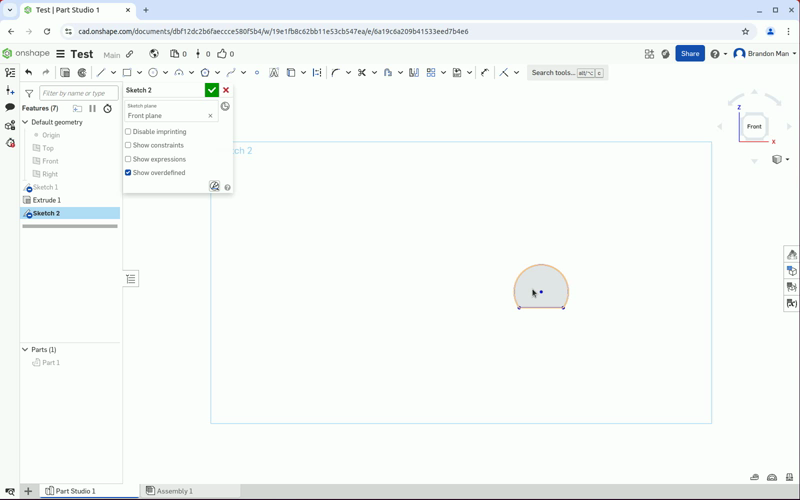
click(532, 288)
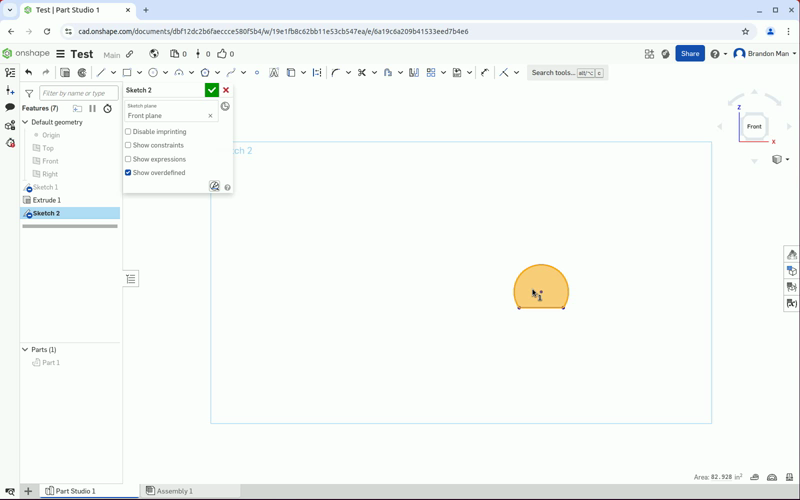
mouse_move(73, 352)
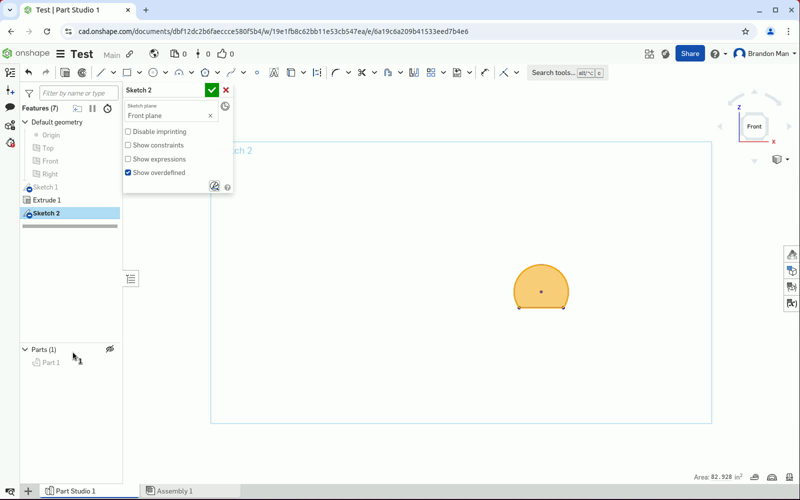
key(shift+y)
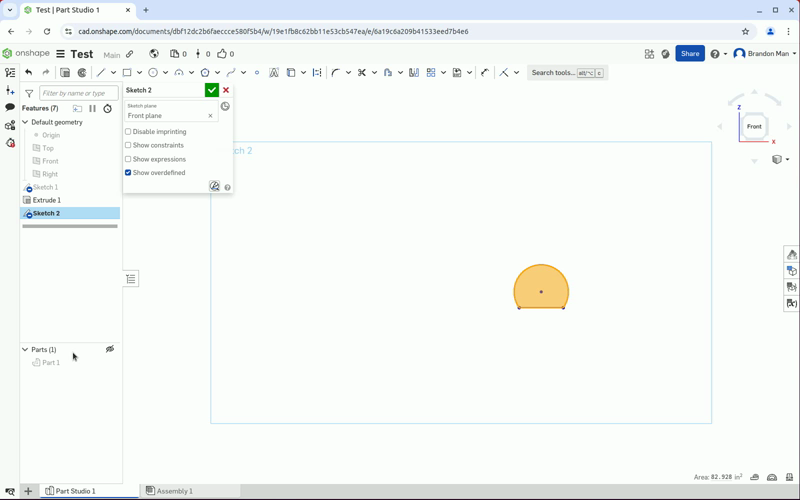
key(shift+e)
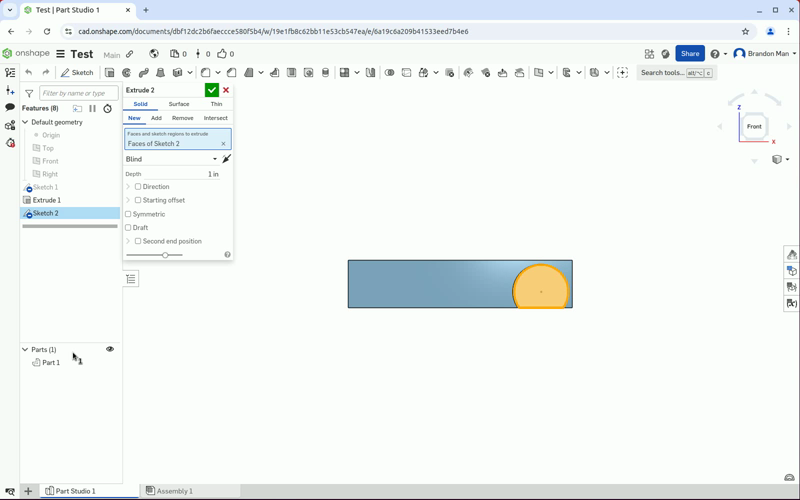
mouse_move(143, 106)
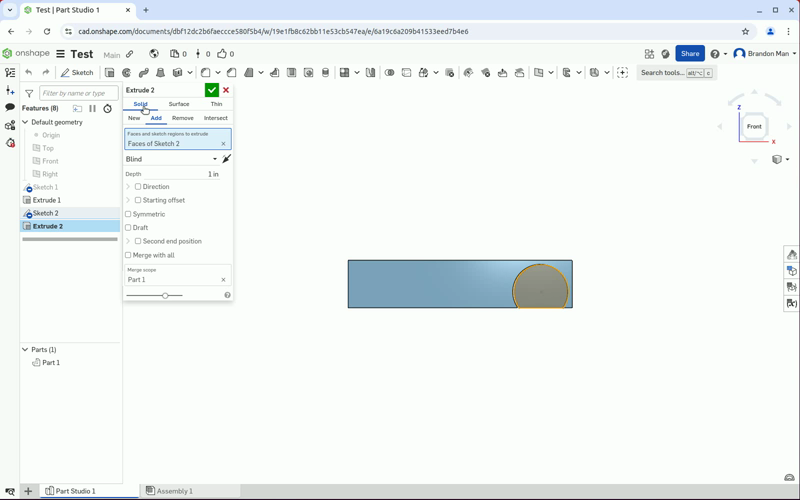
click(143, 106)
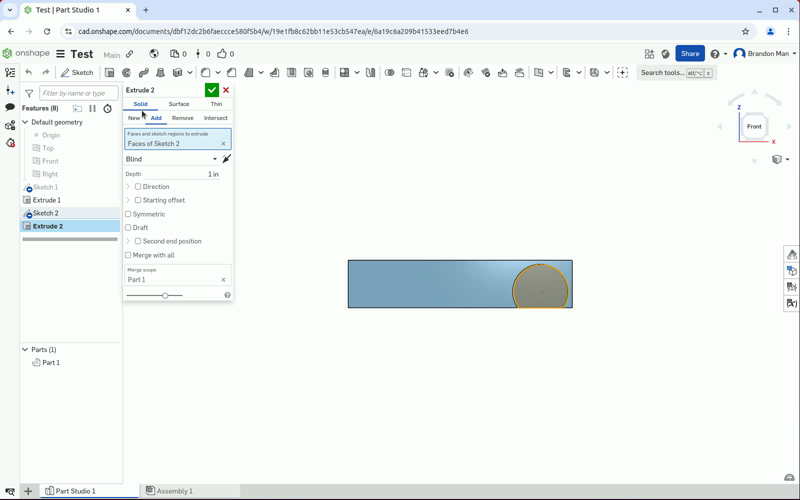
mouse_move(137, 120)
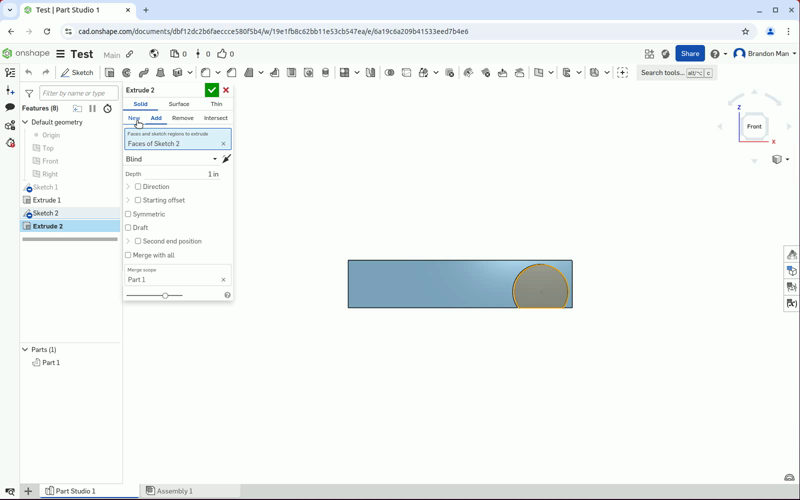
click(137, 120)
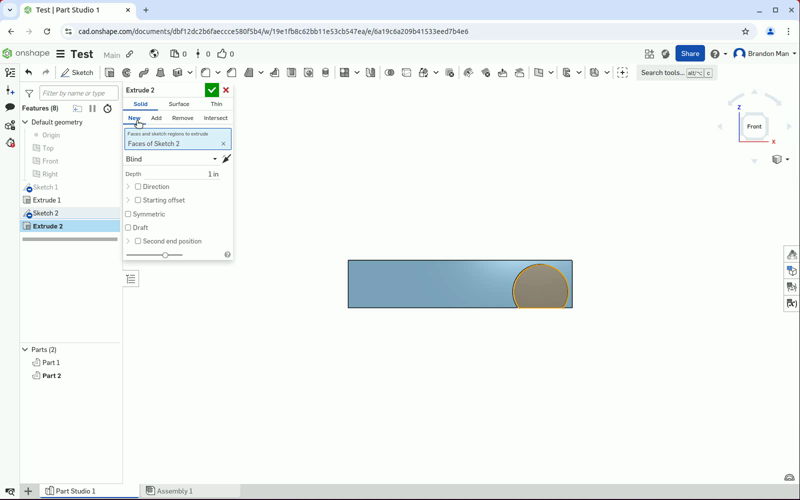
key(tab, 4)
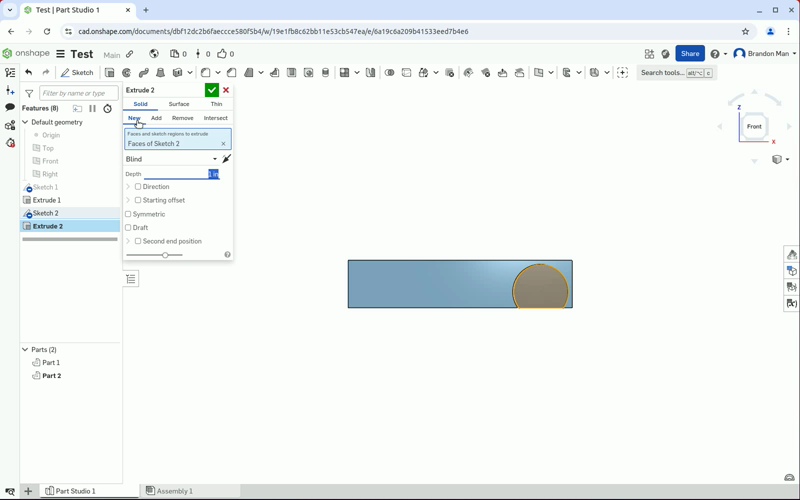
text(20.702)
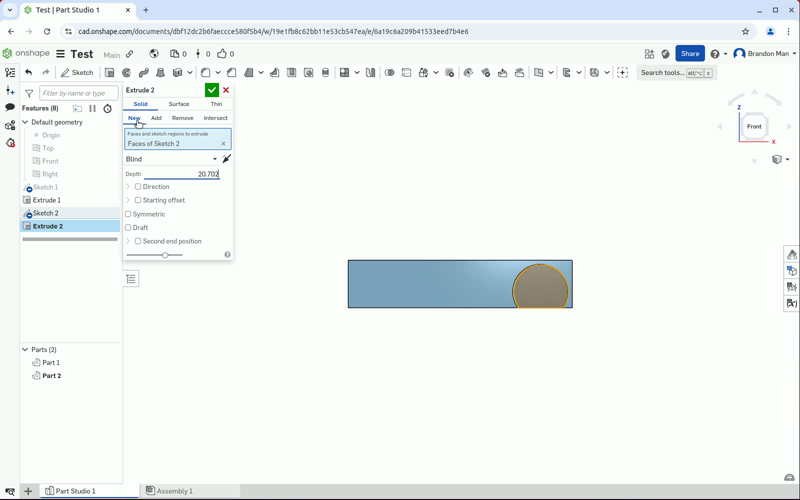
key(tab, 3)
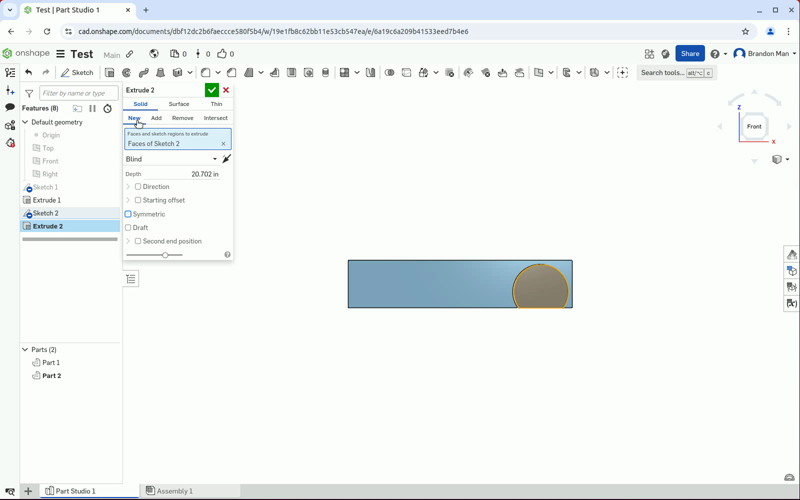
key(space)
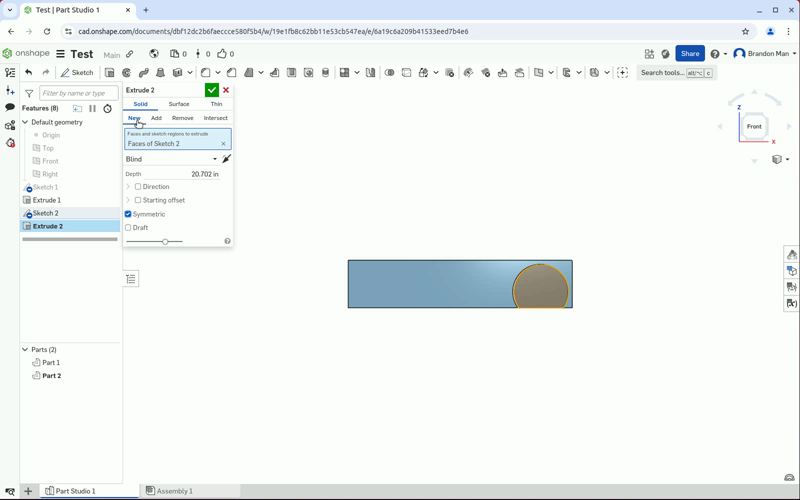
key(enter)
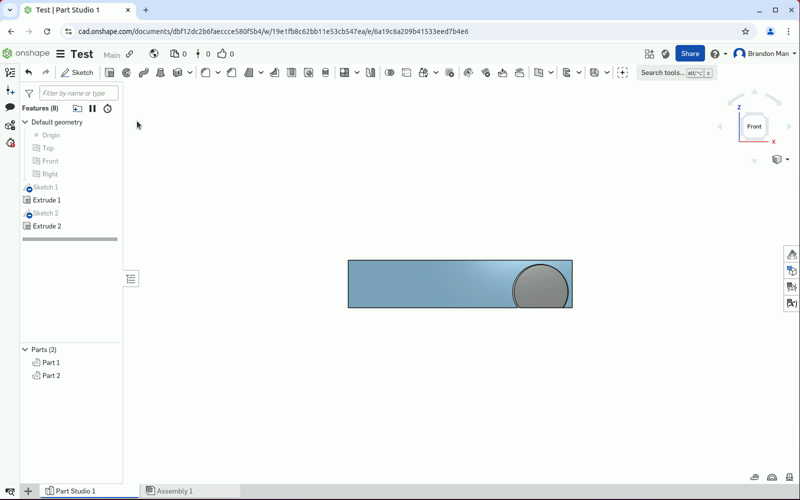
key(shift+h)
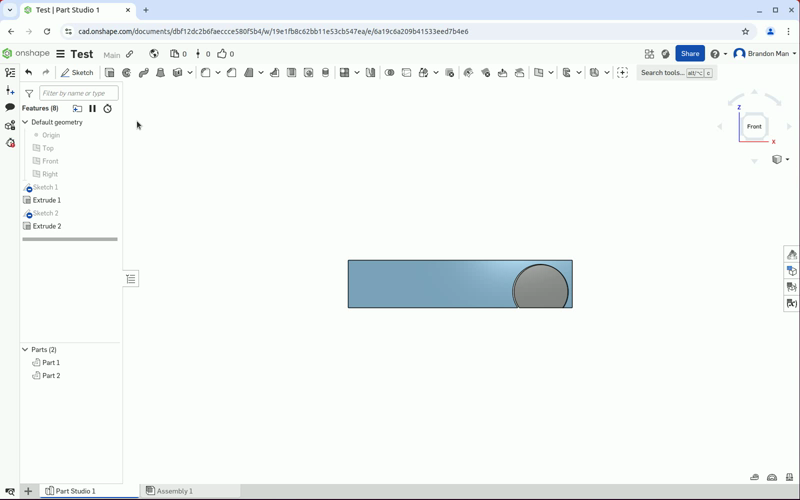
key(shift+h)
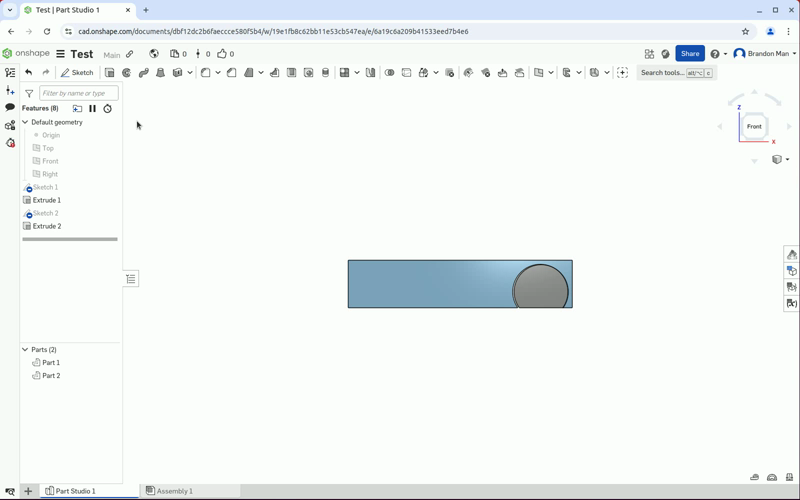
mouse_move(73, 189)
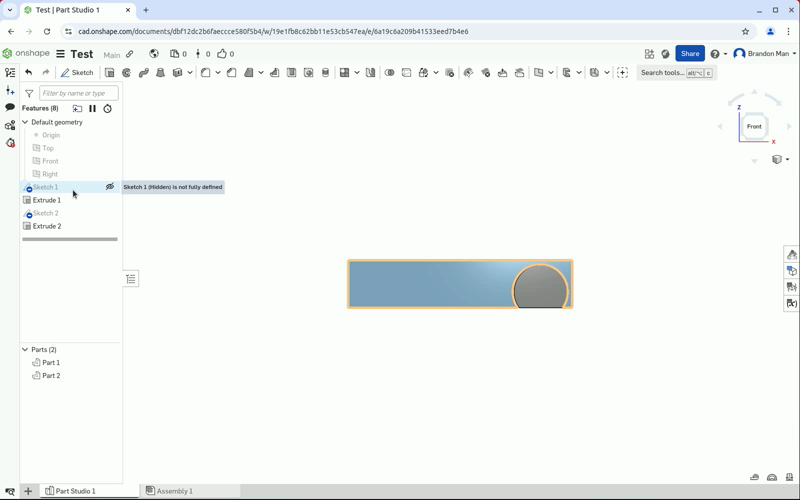
click(73, 189)
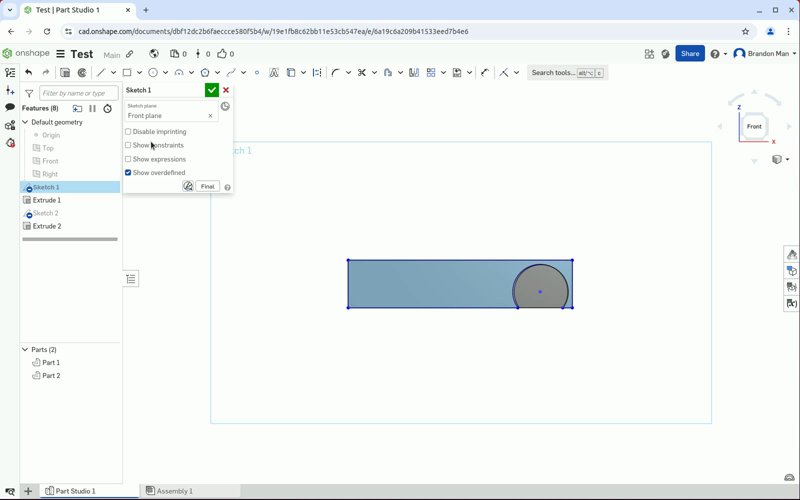
mouse_move(229, 92)
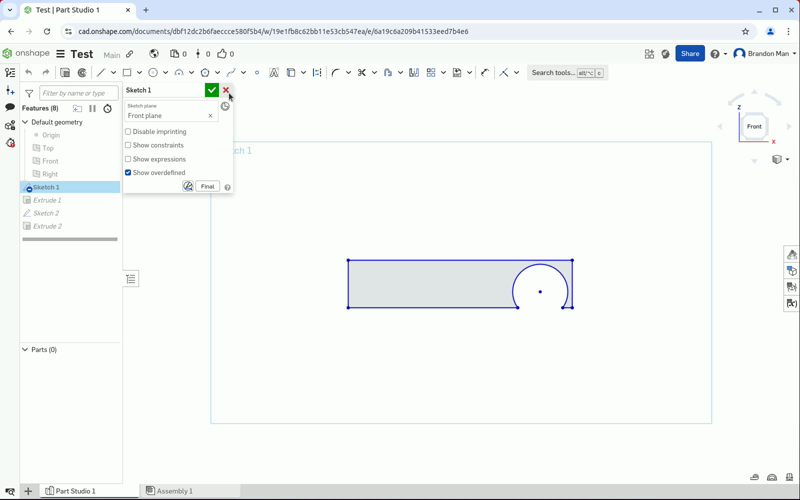
click(229, 92)
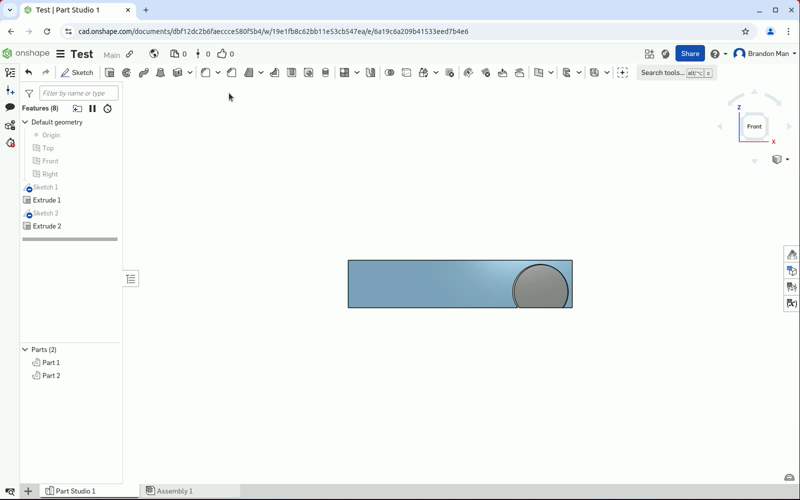
mouse_move(541, 75)
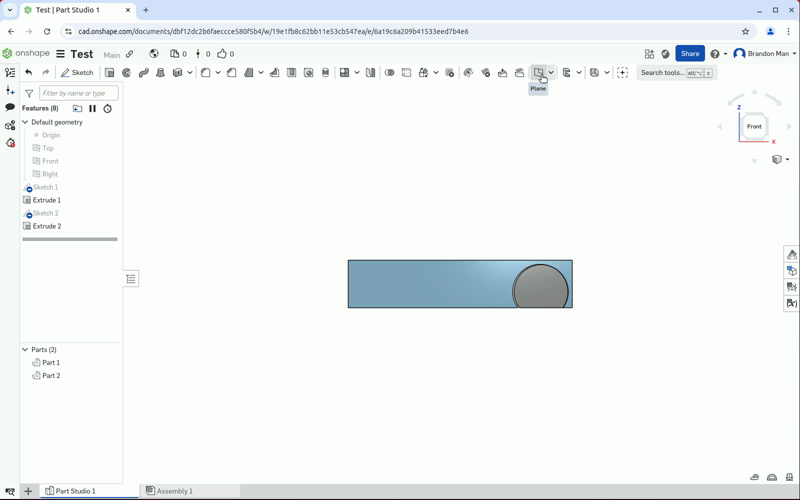
click(541, 75)
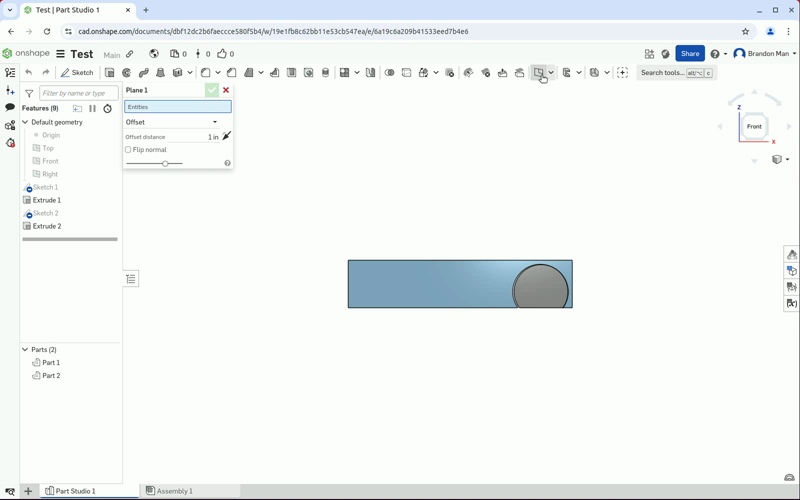
mouse_move(73, 163)
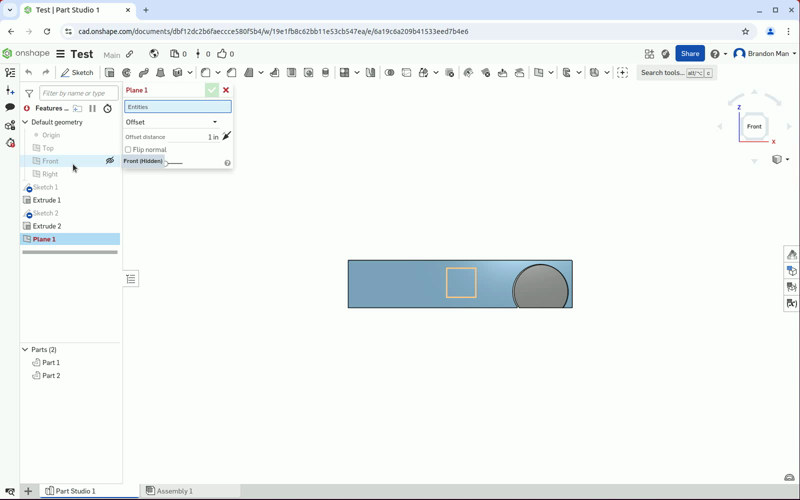
click(73, 163)
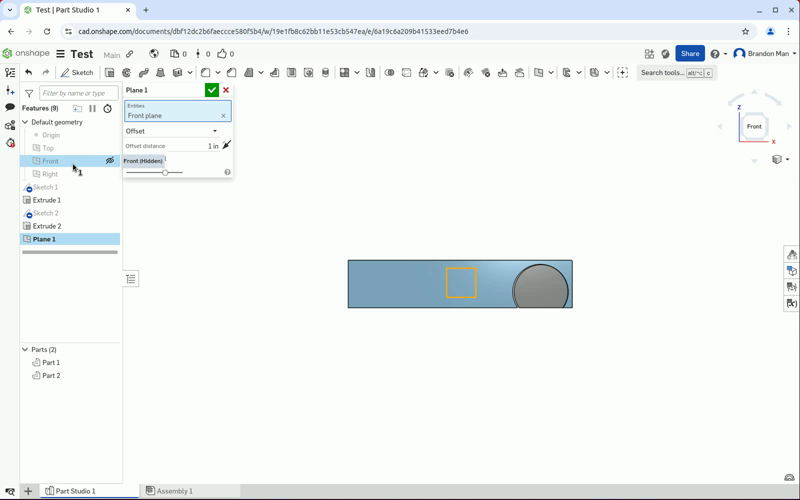
key(tab, 2)
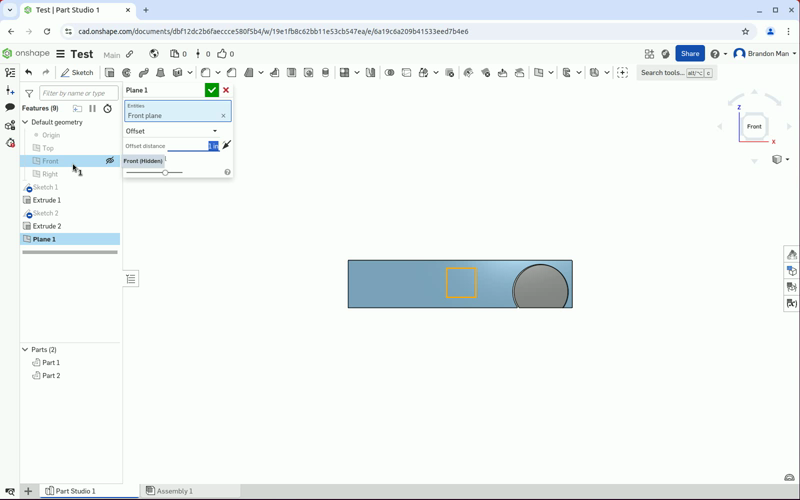
text(10.352)
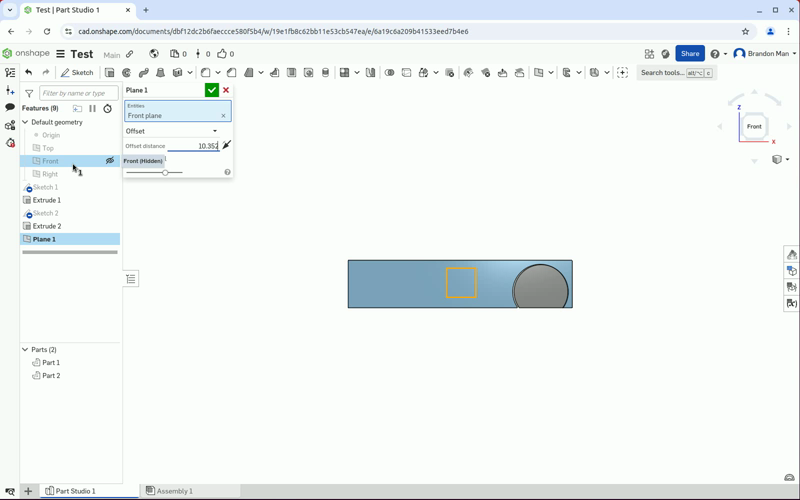
key(enter, 2)
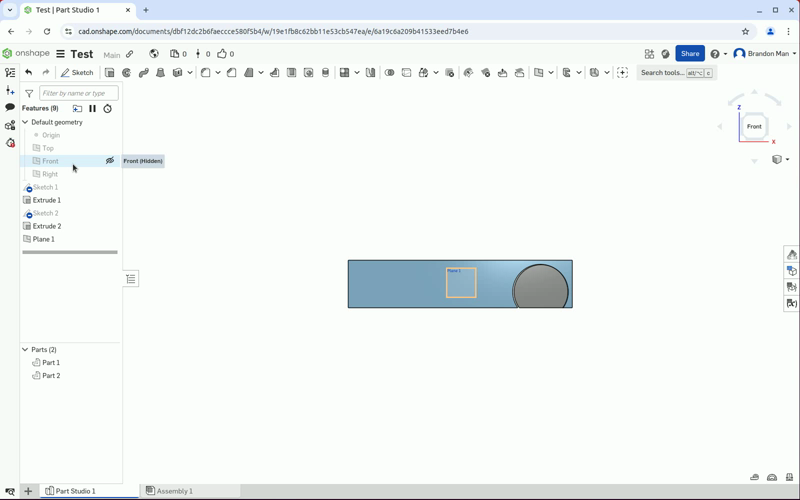
key(shift+s)
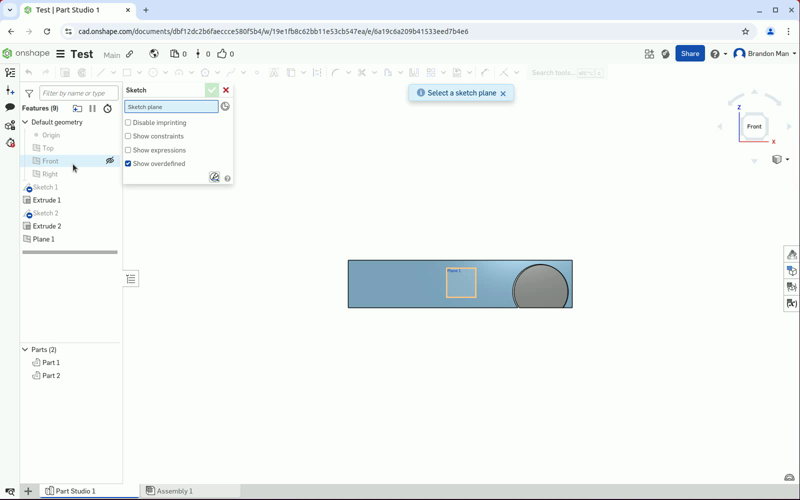
mouse_move(73, 241)
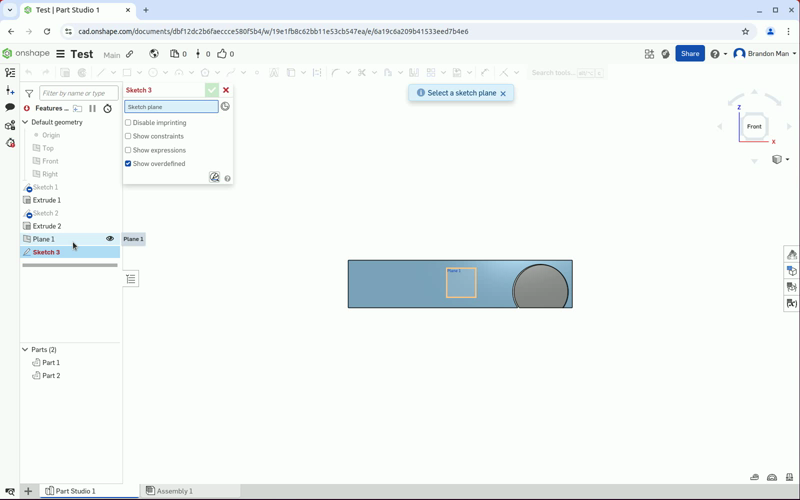
click(73, 241)
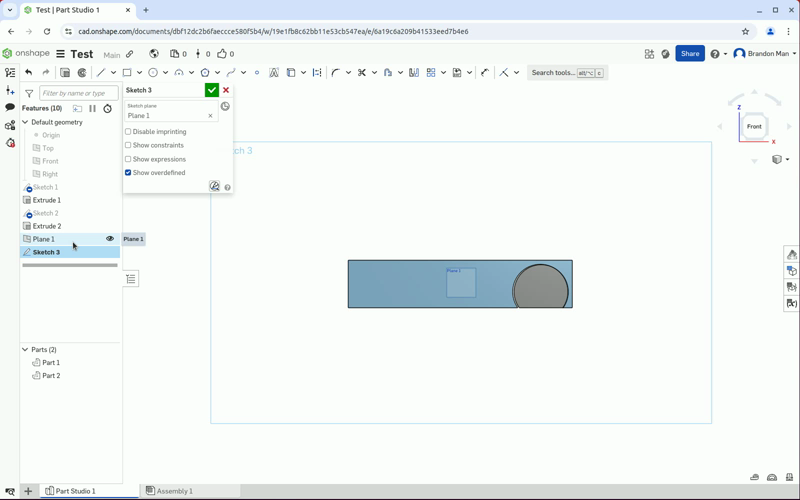
mouse_move(73, 352)
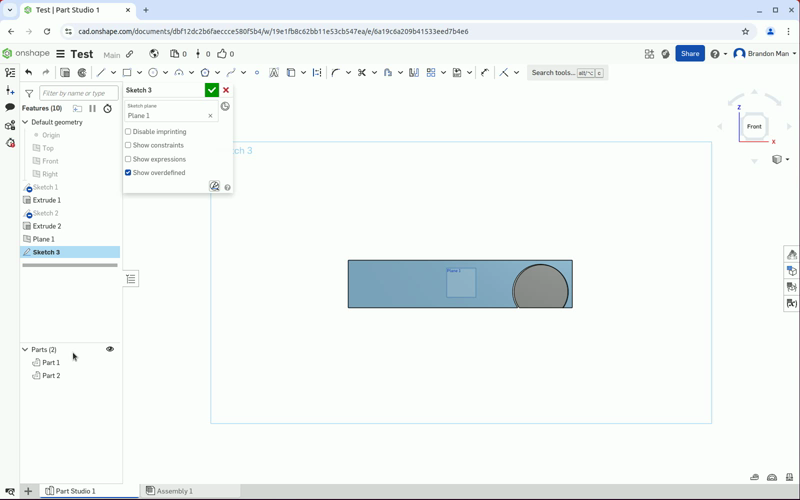
key(y)
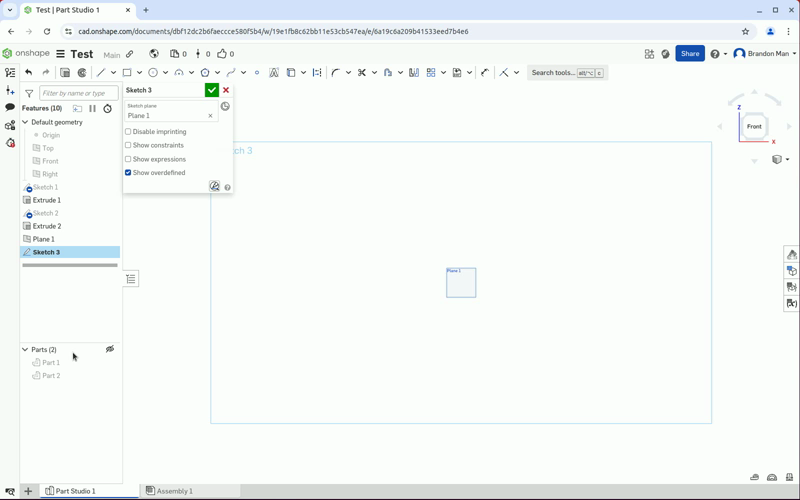
key(a)
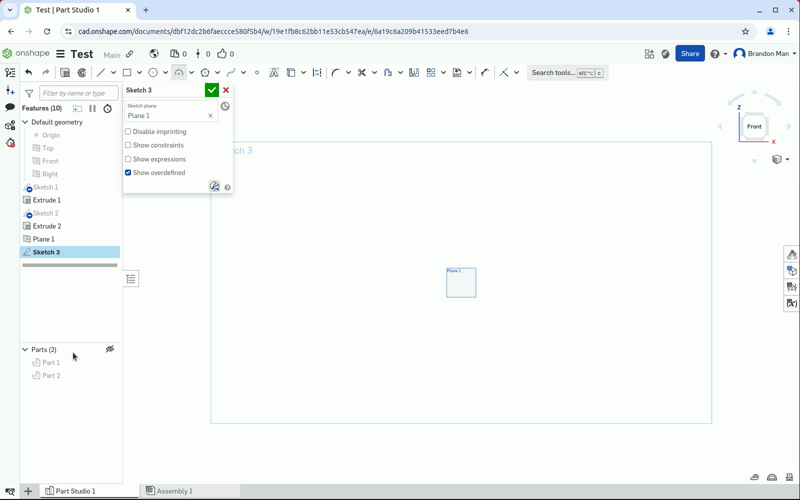
key_down(shift)
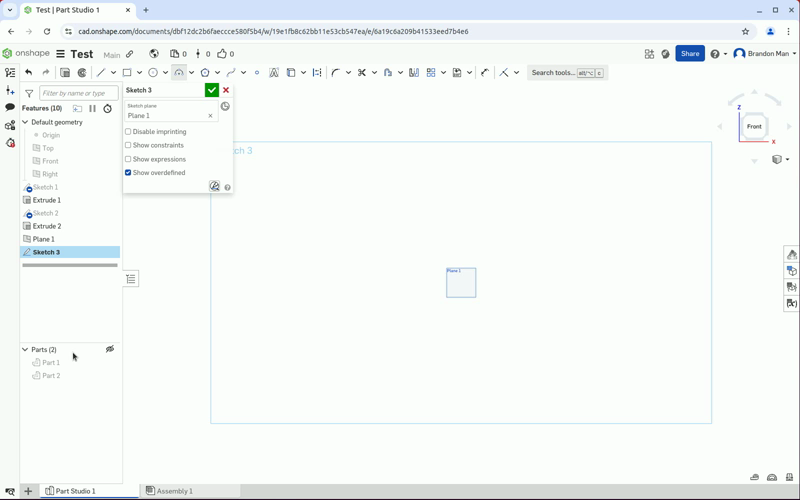
mouse_move(519, 307)
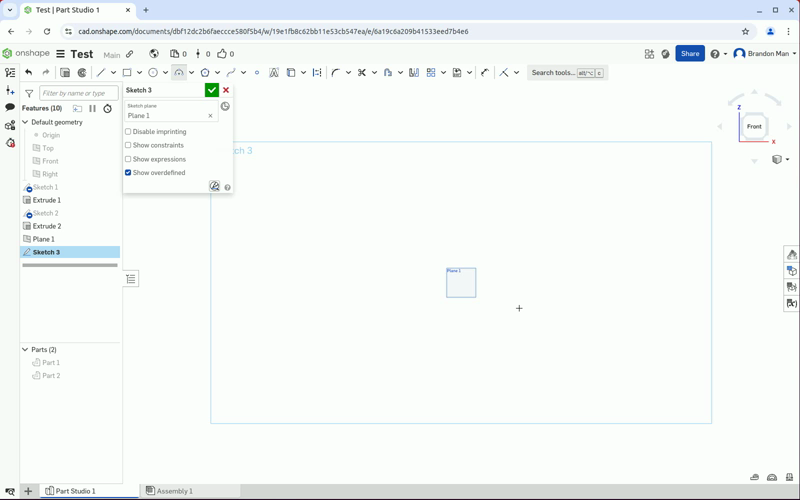
click(519, 307)
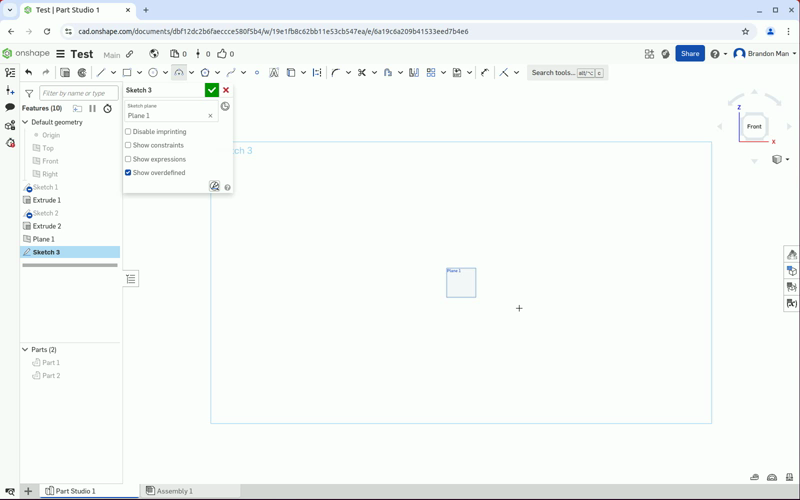
key_up(shift)
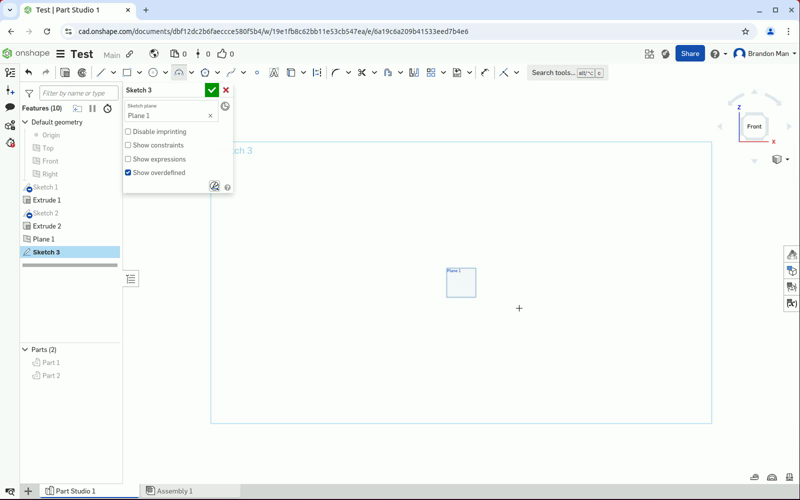
key_down(shift)
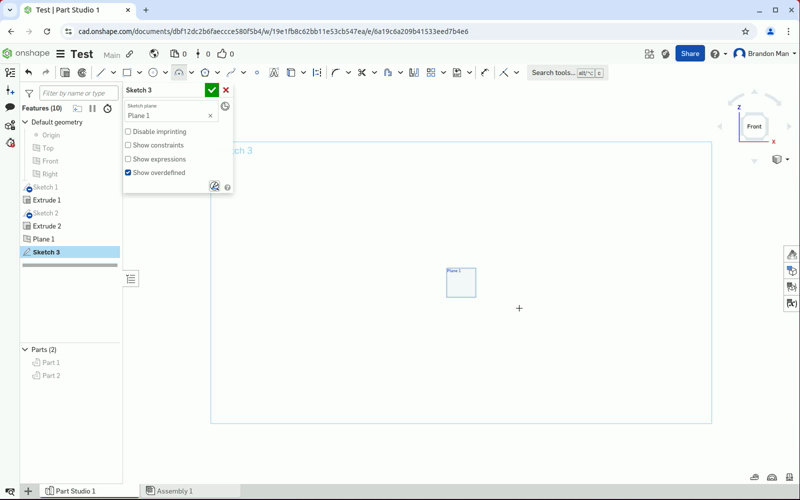
mouse_move(563, 307)
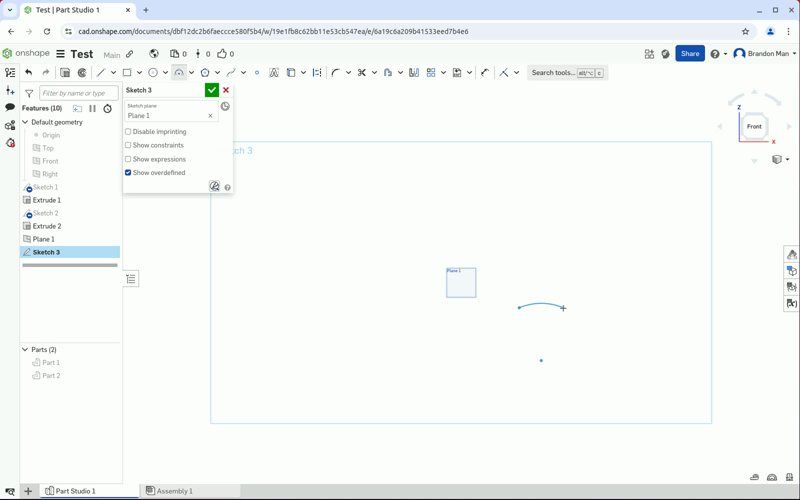
click(563, 307)
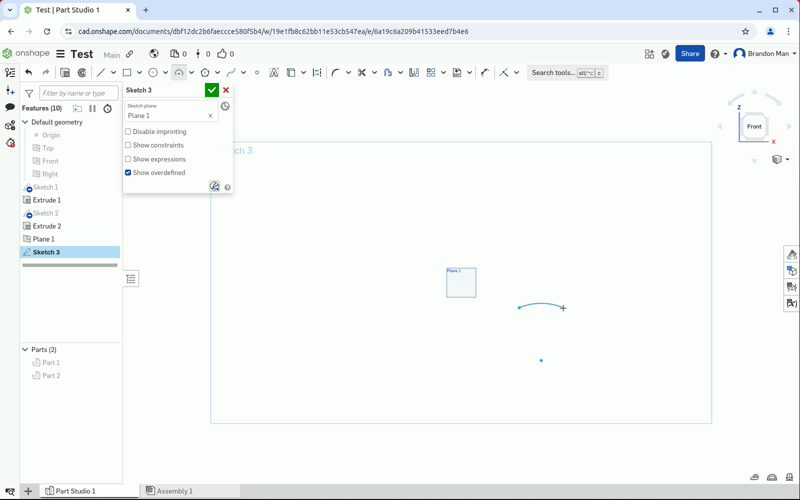
mouse_move(541, 318)
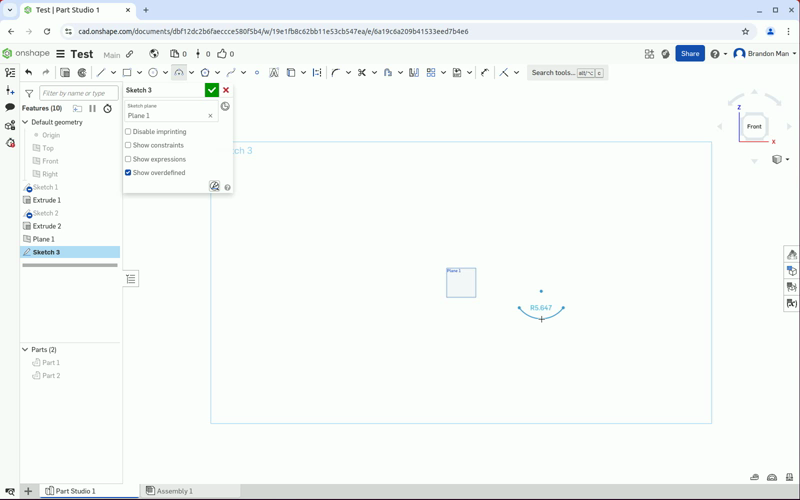
click(541, 318)
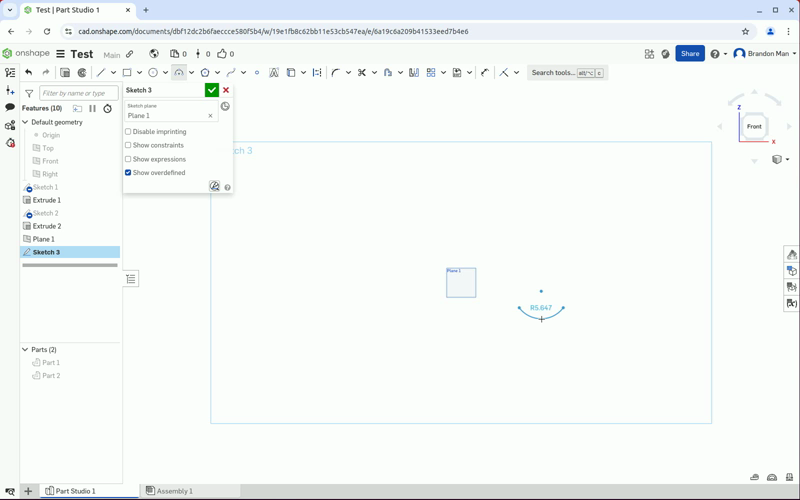
key_up(shift)
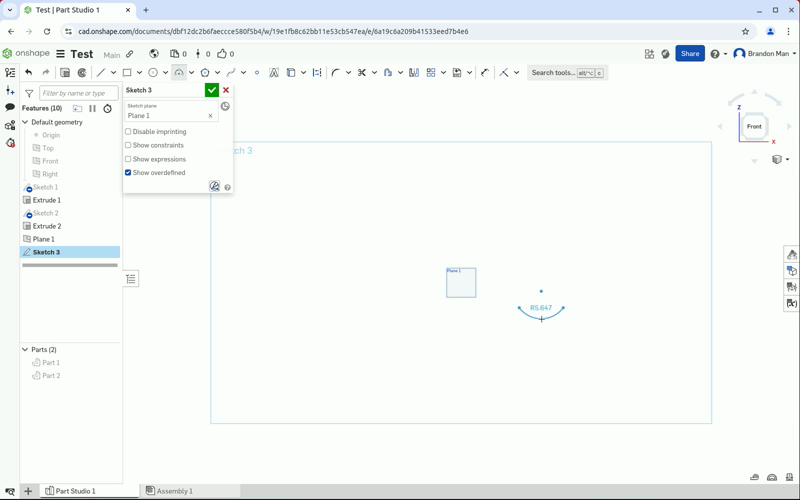
key(esc)
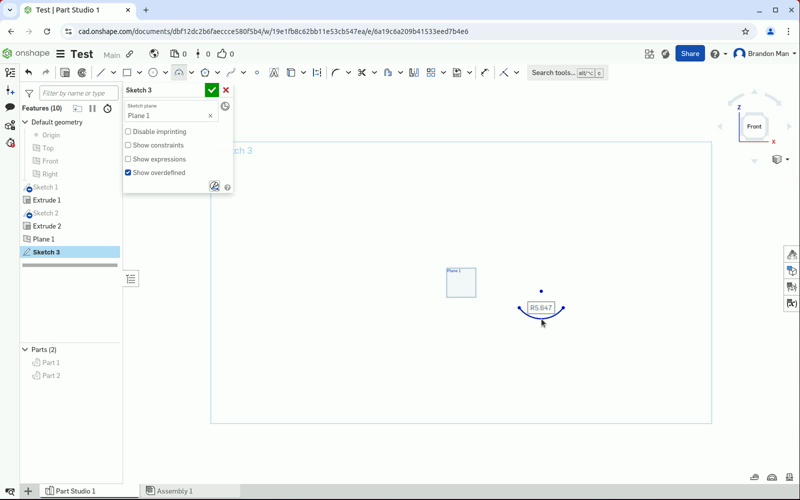
key(l)
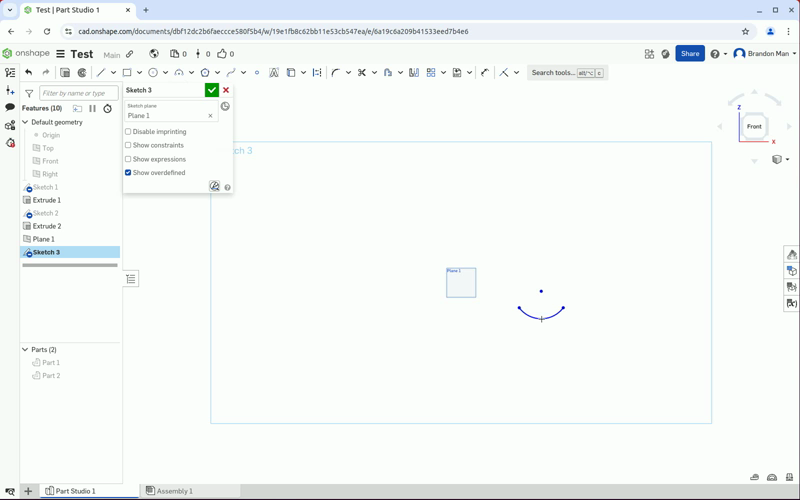
mouse_move(563, 307)
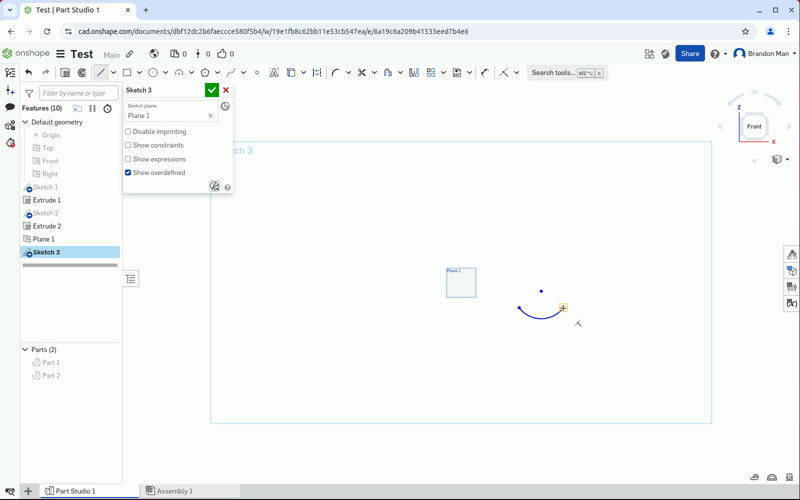
click(563, 307)
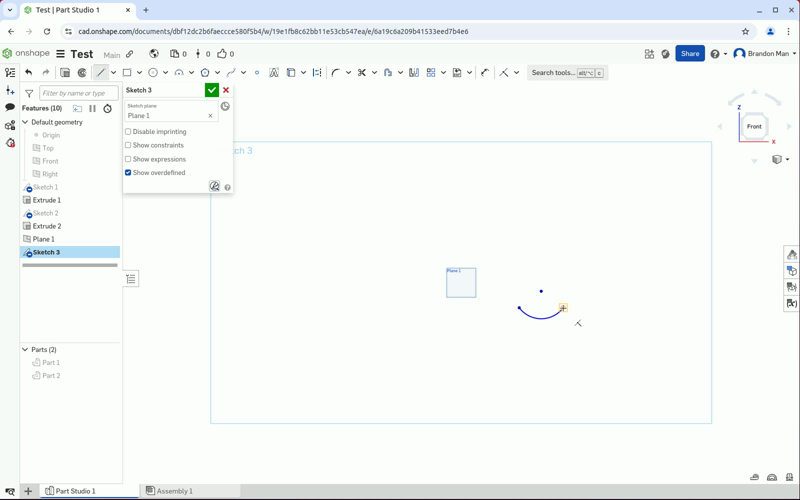
mouse_move(589, 307)
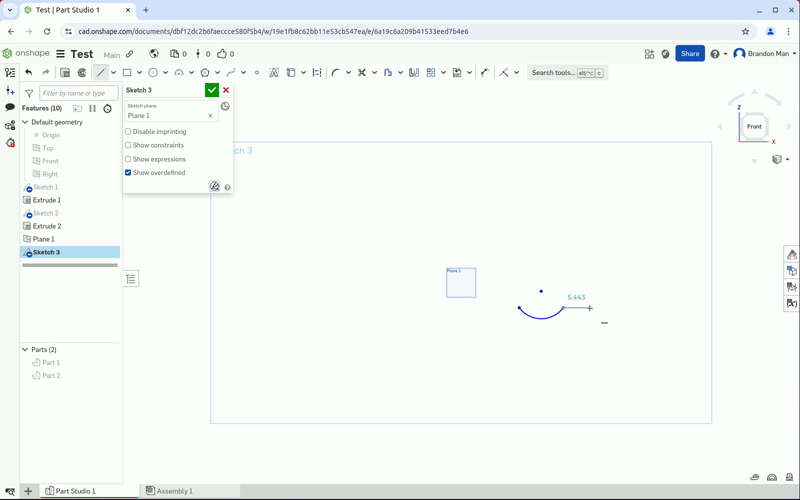
key_down(shift)
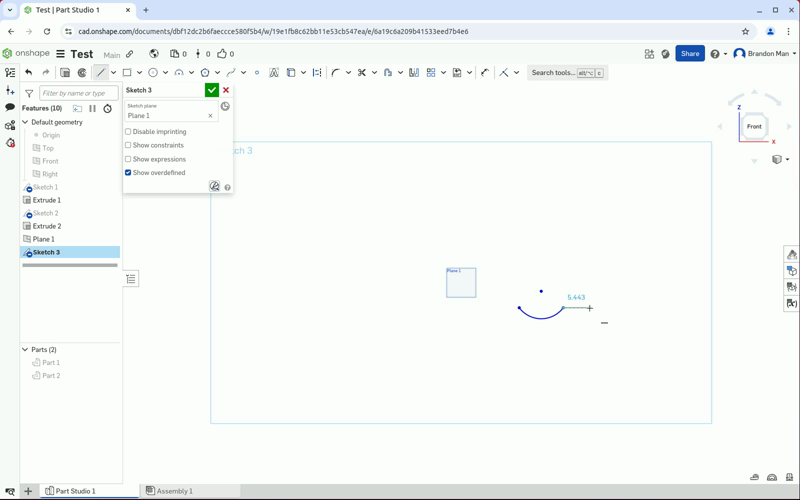
mouse_move(519, 307)
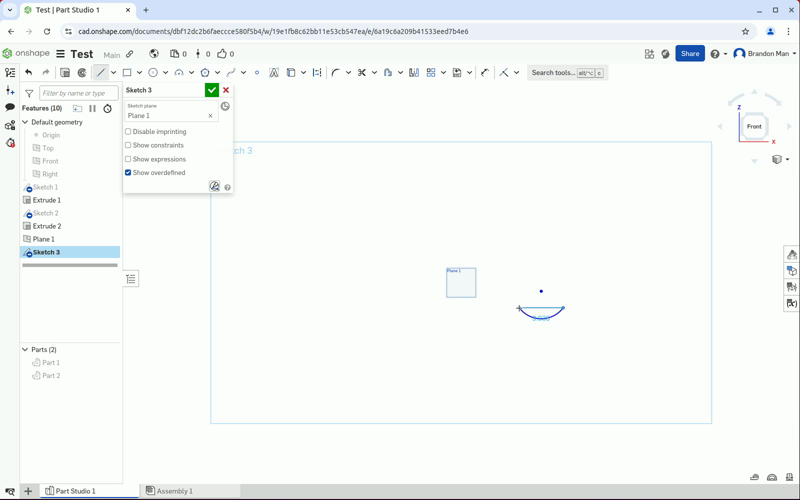
key_up(shift)
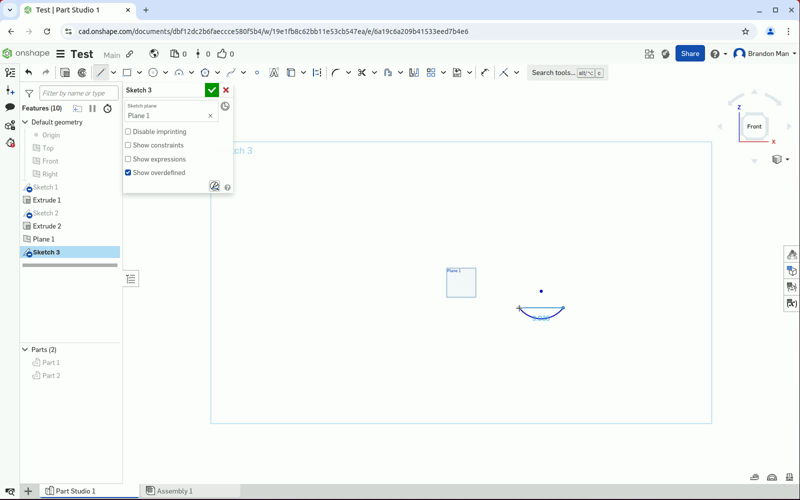
click(519, 307)
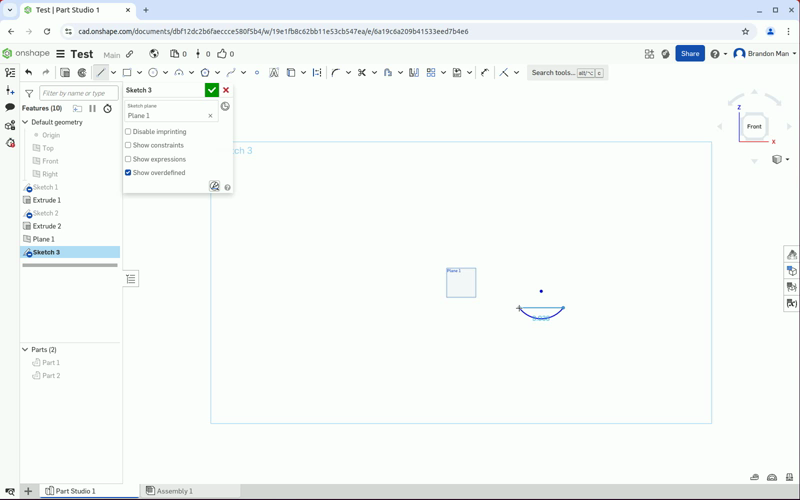
key(esc)
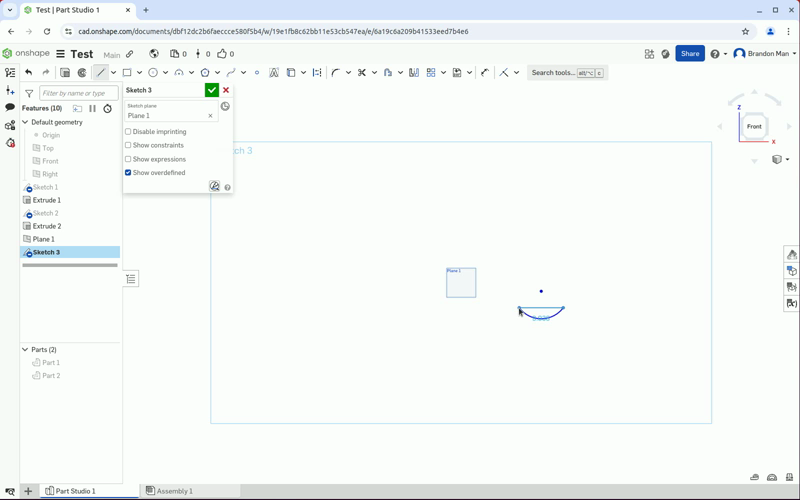
mouse_move(543, 311)
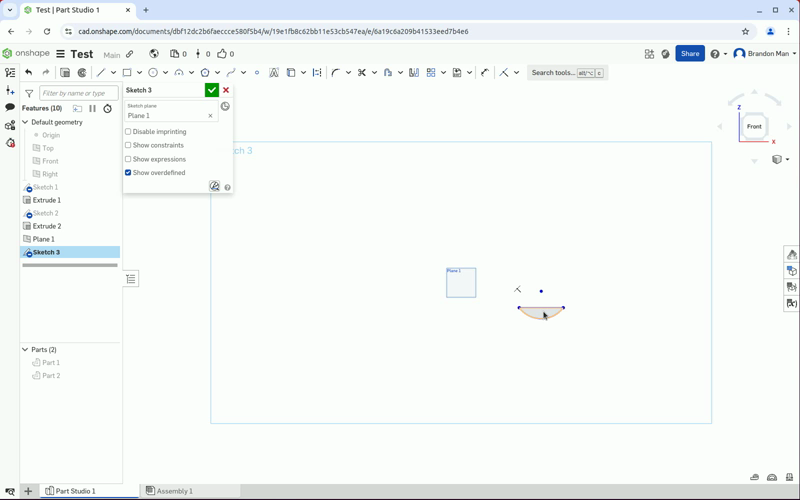
scroll(6)
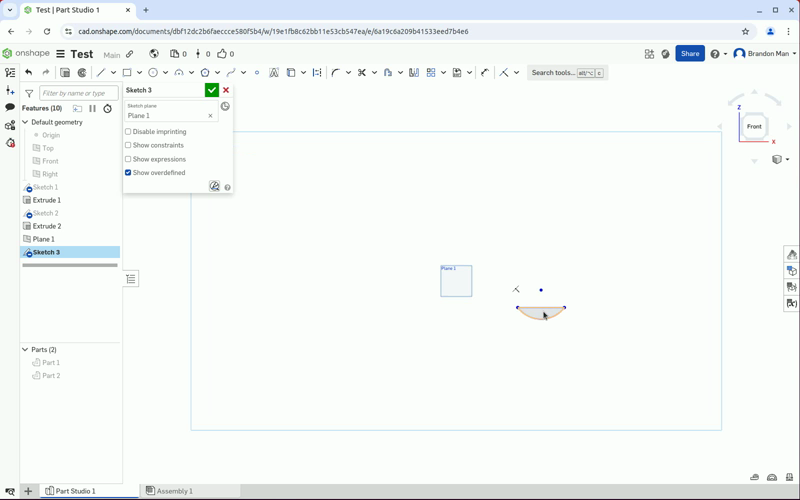
scroll(6)
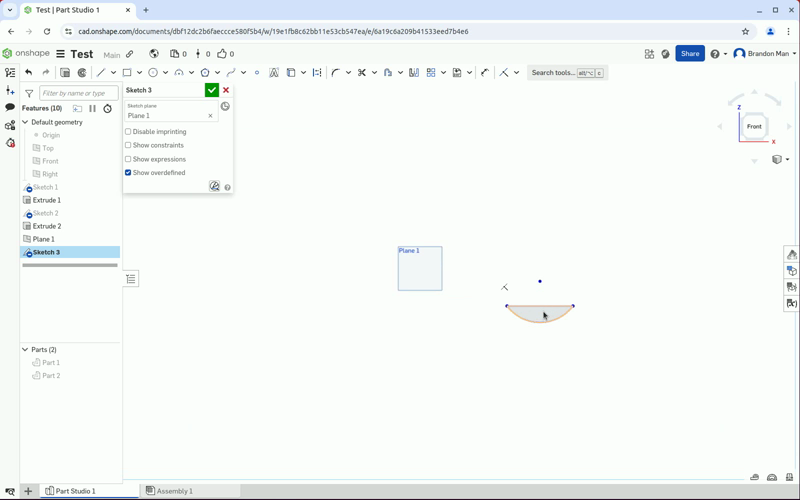
scroll(6)
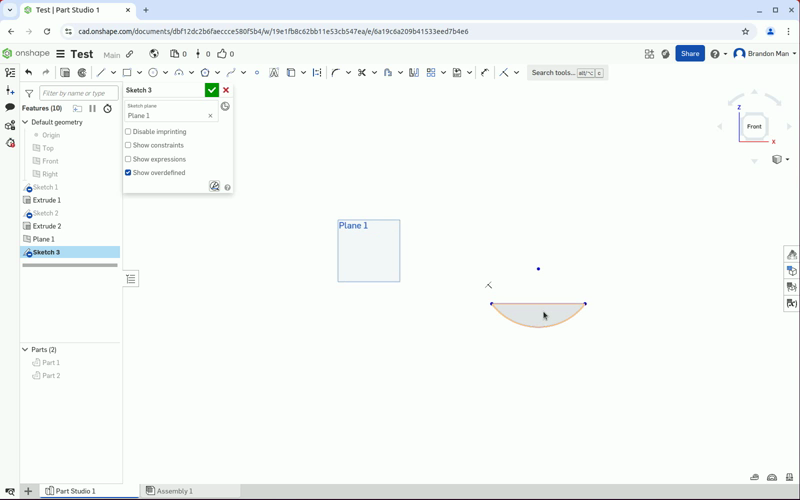
scroll(6)
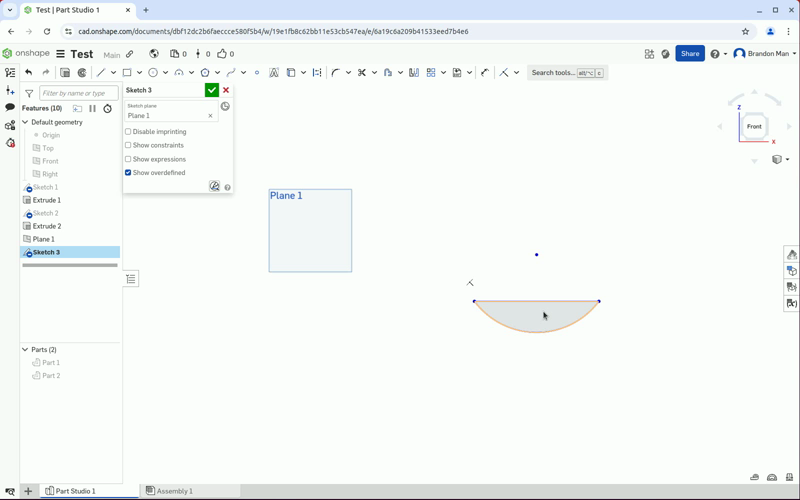
scroll(6)
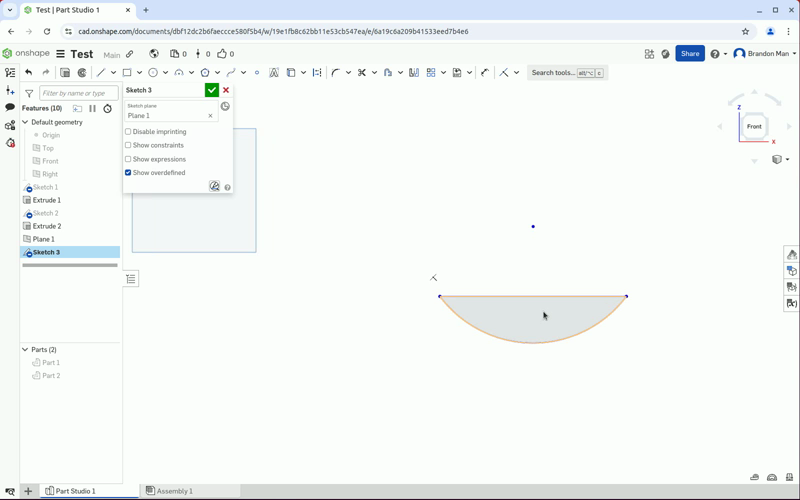
scroll(6)
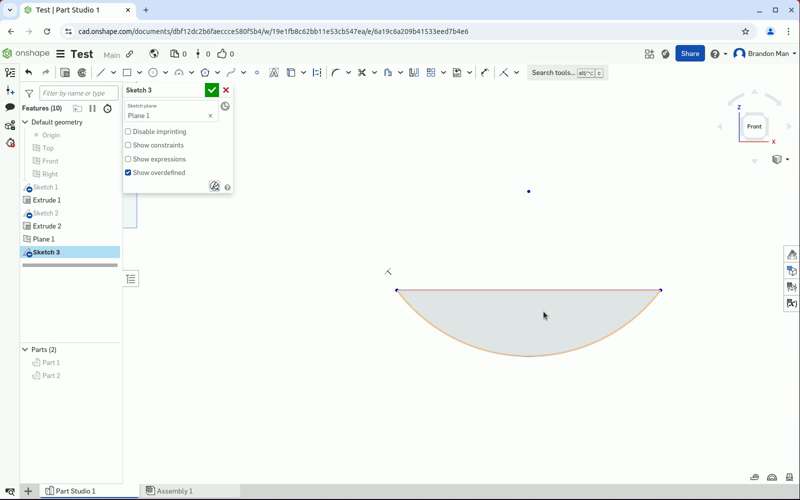
scroll(6)
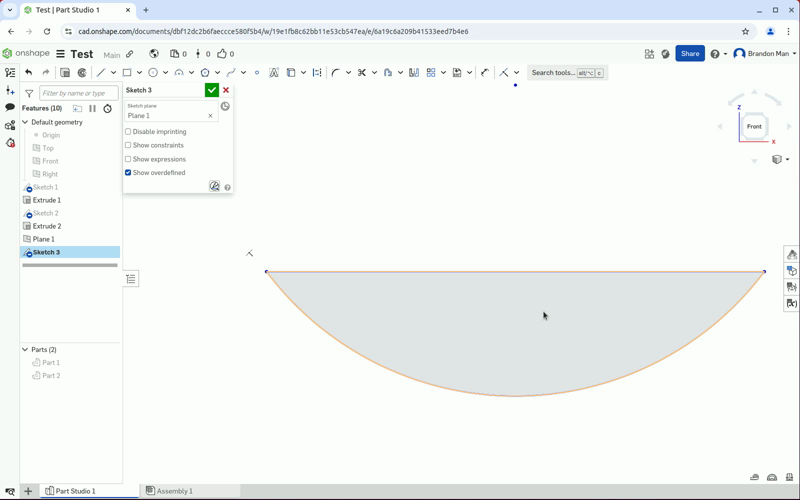
click(543, 311)
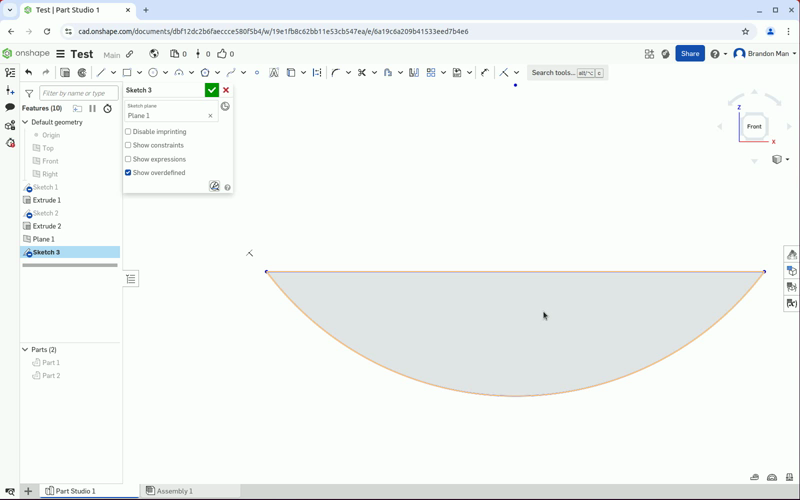
scroll(-6)
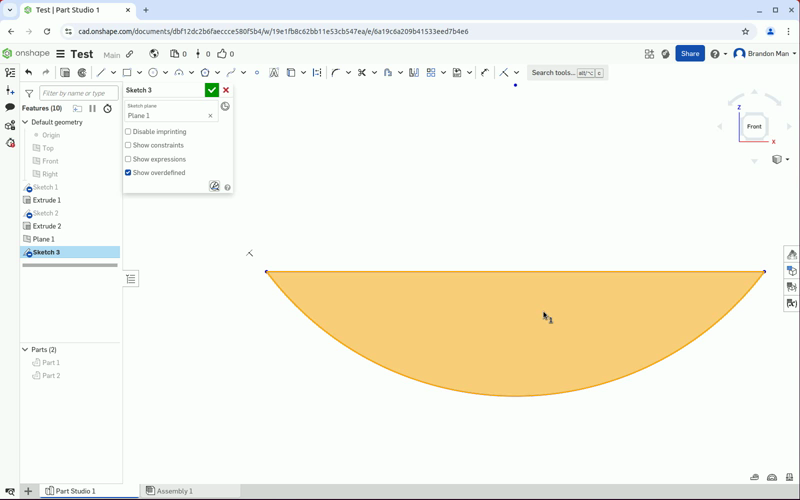
scroll(-6)
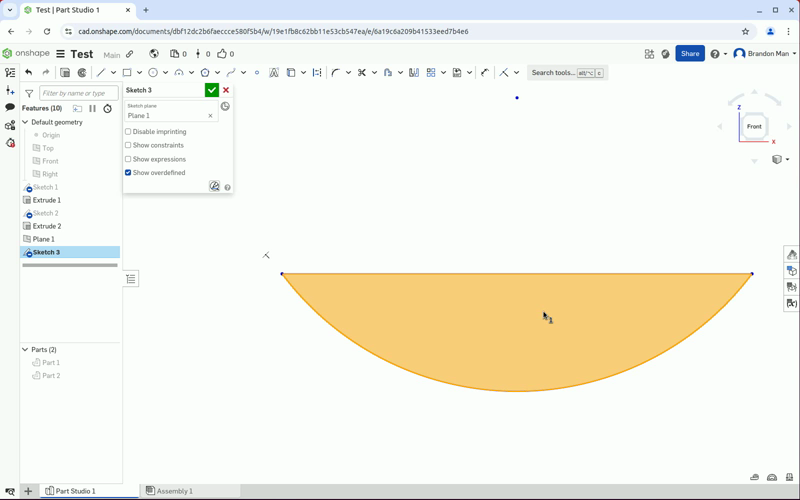
scroll(-6)
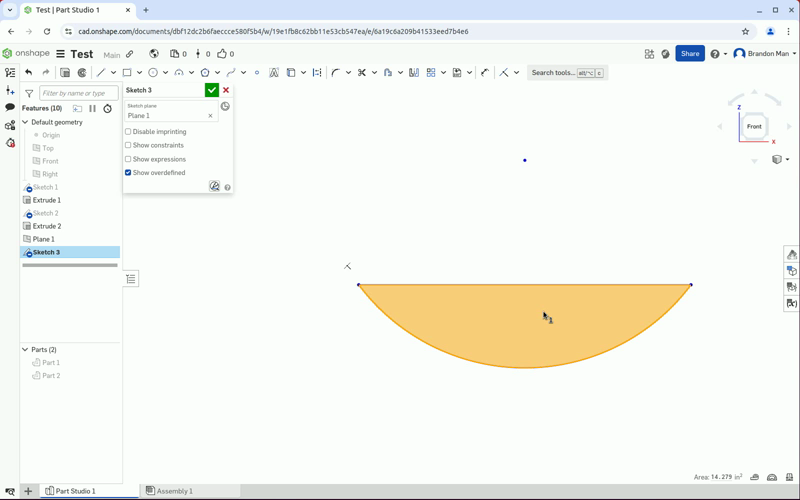
scroll(-6)
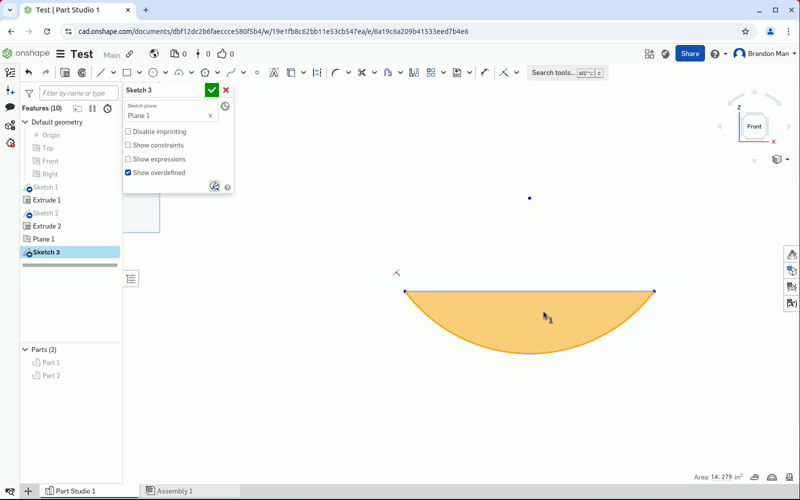
scroll(-6)
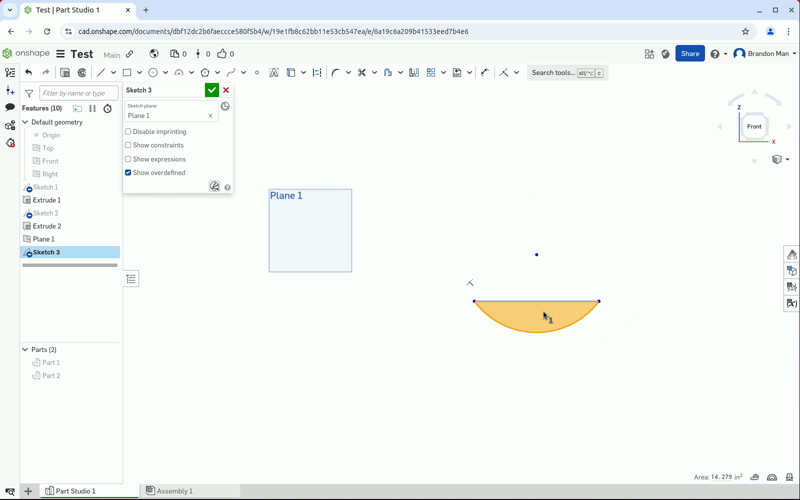
scroll(-6)
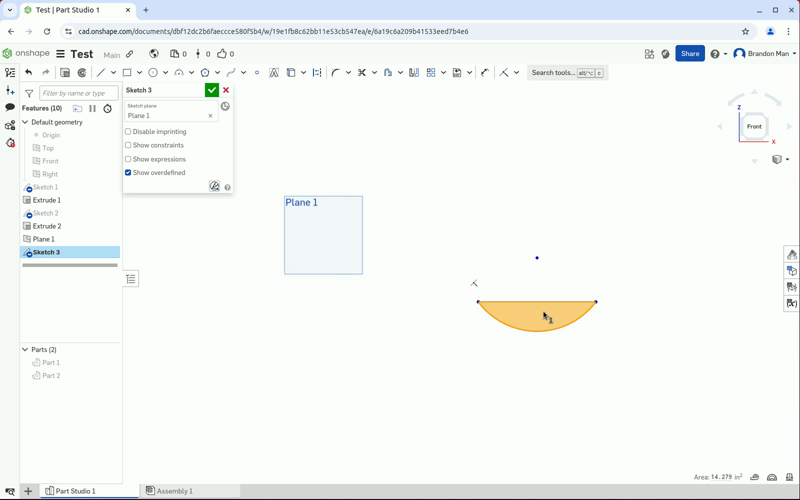
scroll(-6)
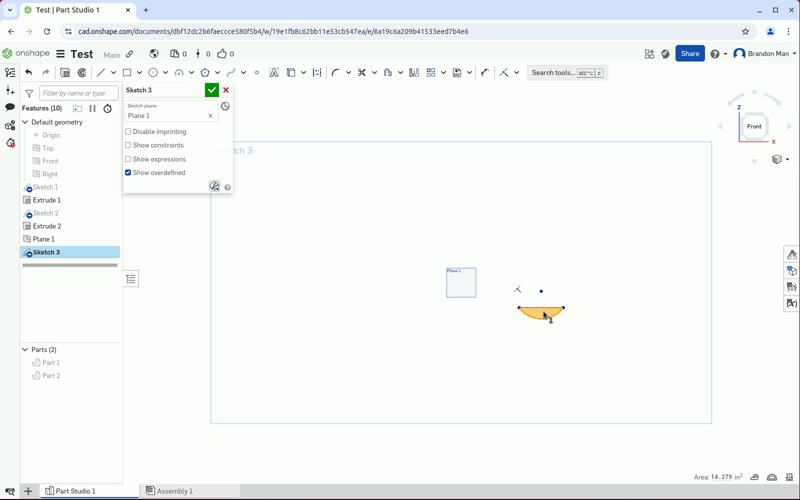
mouse_move(73, 352)
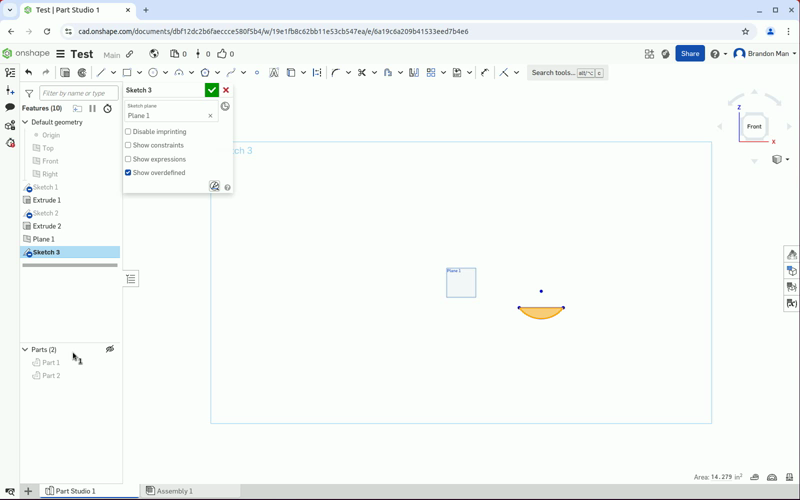
key(shift+y)
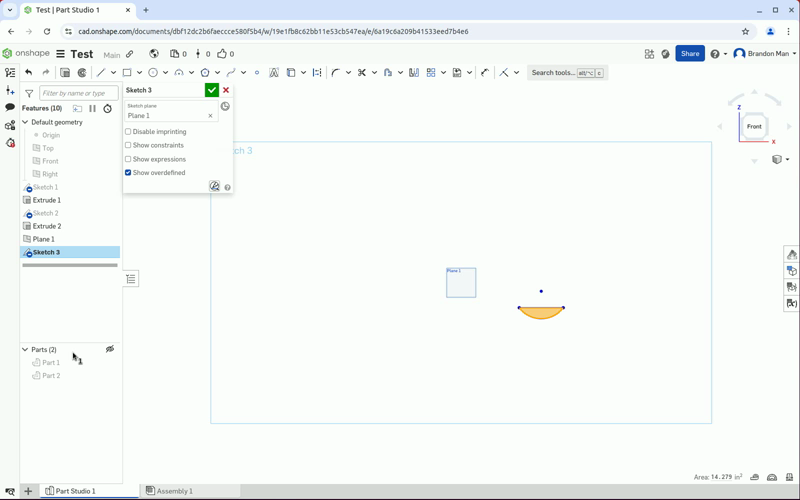
key(shift+e)
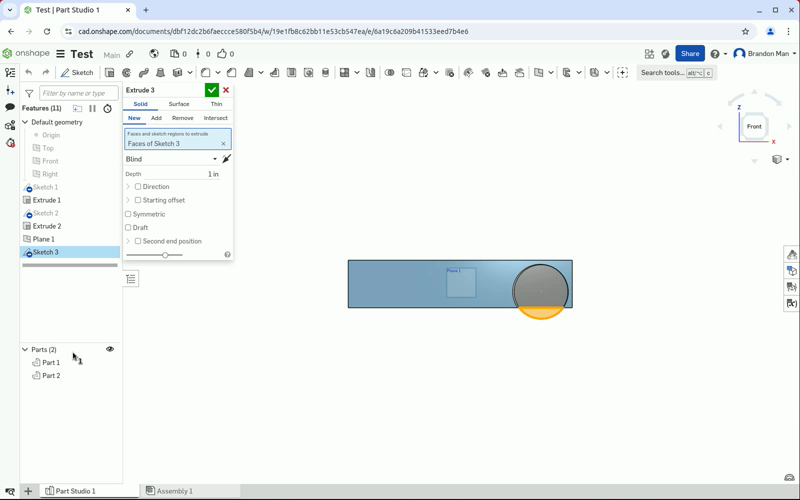
mouse_move(143, 106)
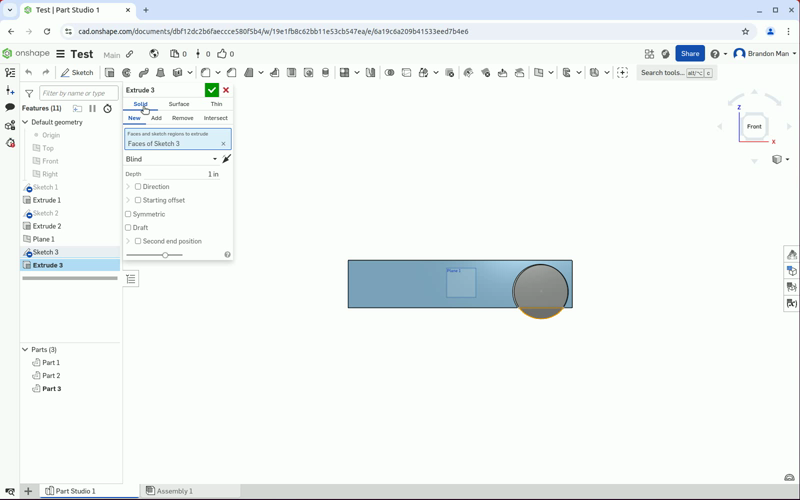
click(143, 106)
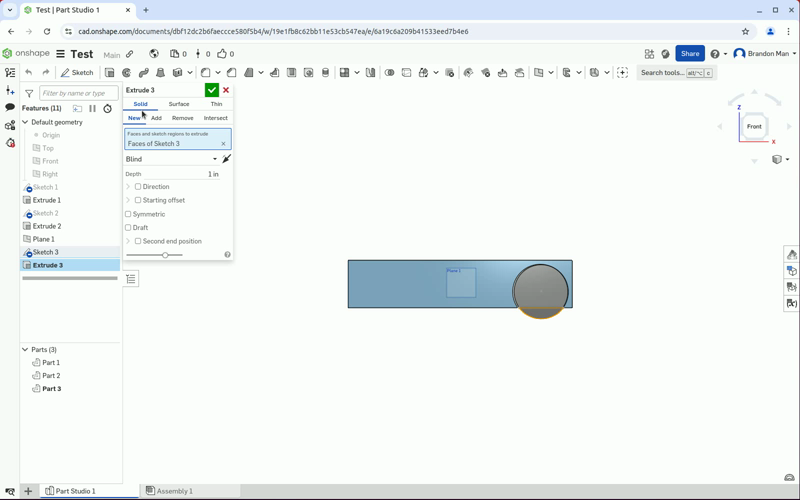
mouse_move(137, 120)
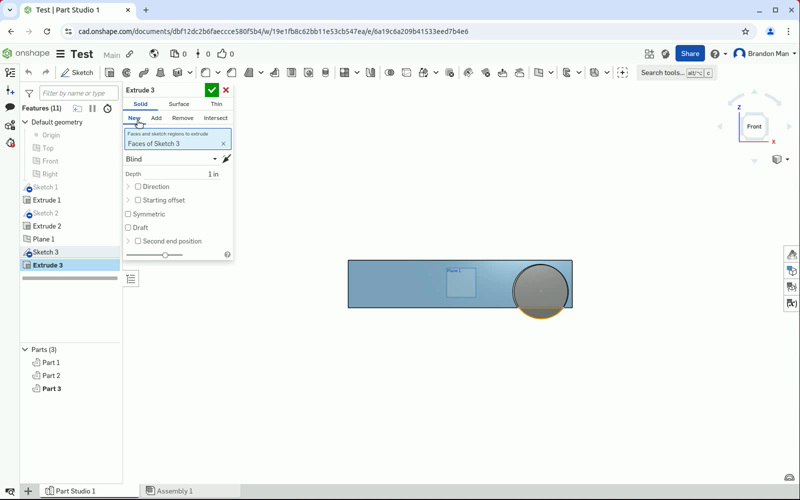
click(137, 120)
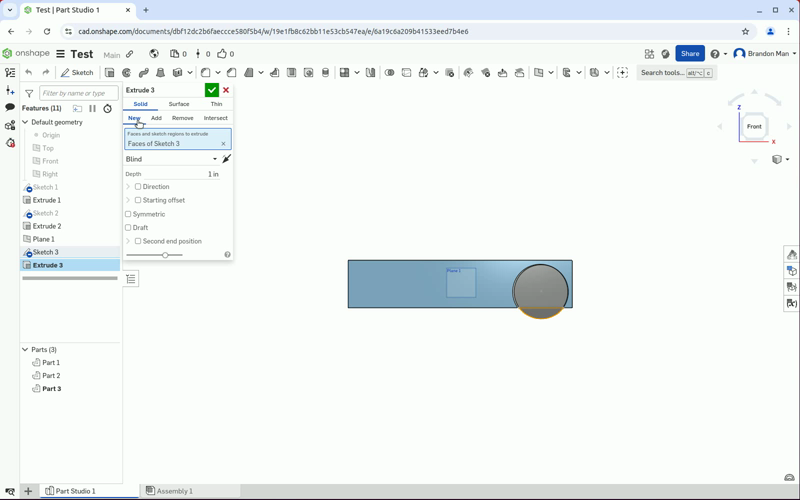
key(tab, 4)
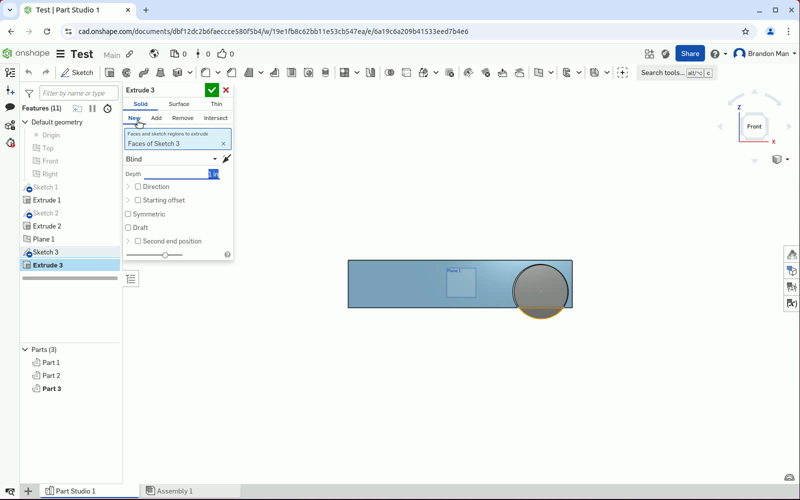
text(3.851)
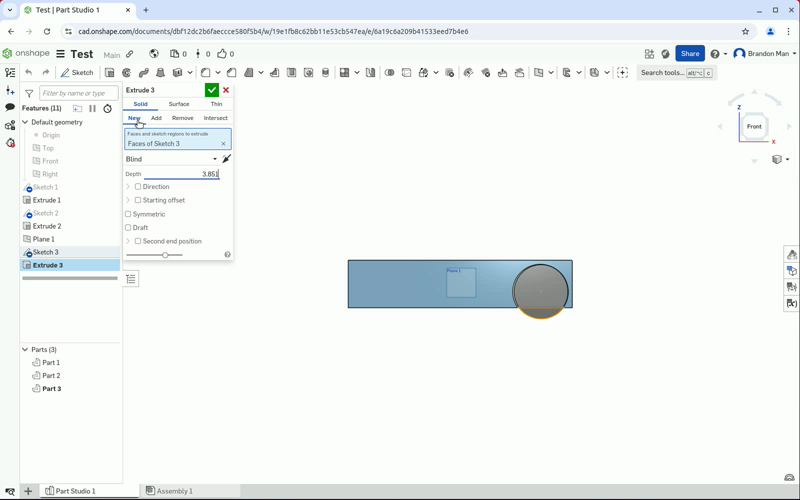
key(enter)
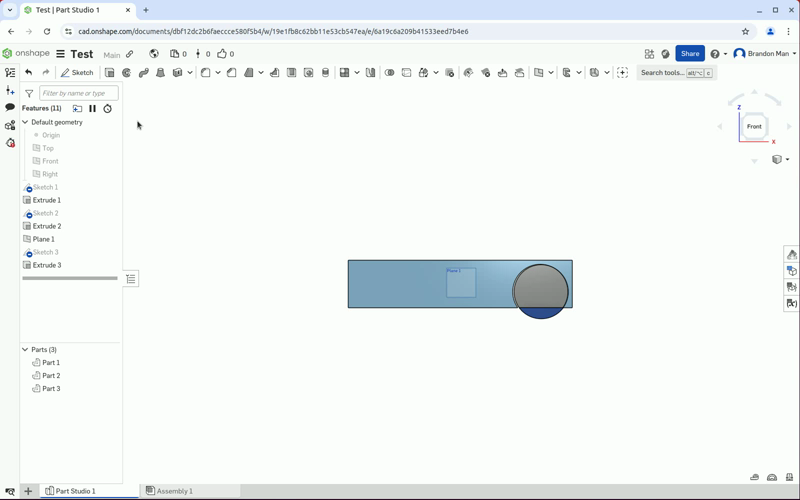
key(shift+h)
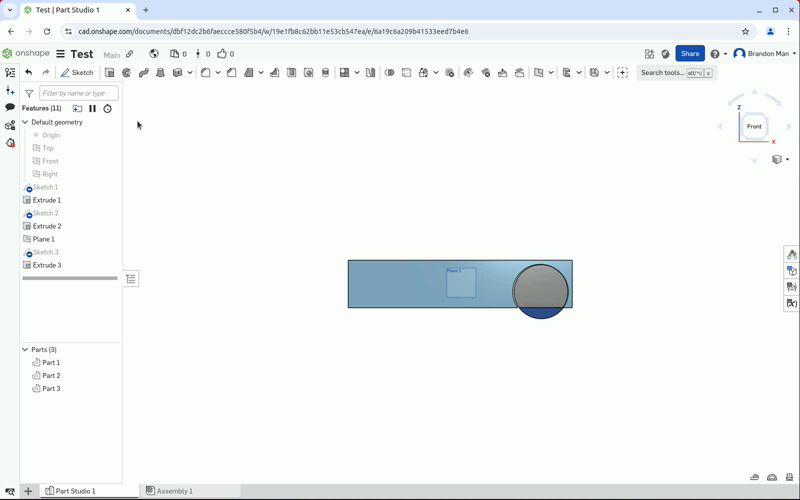
key(shift+h)
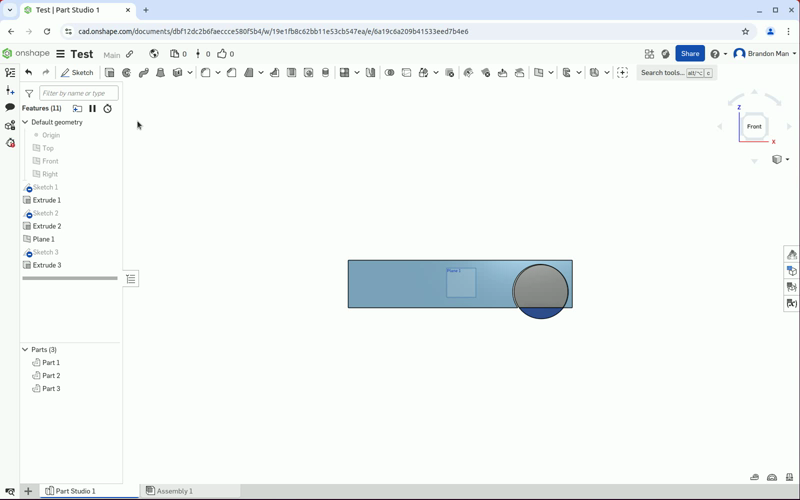
mouse_move(73, 189)
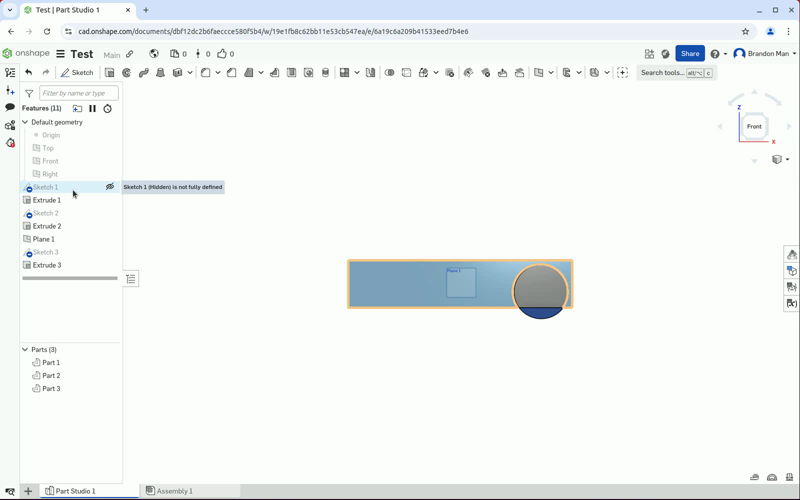
click(73, 189)
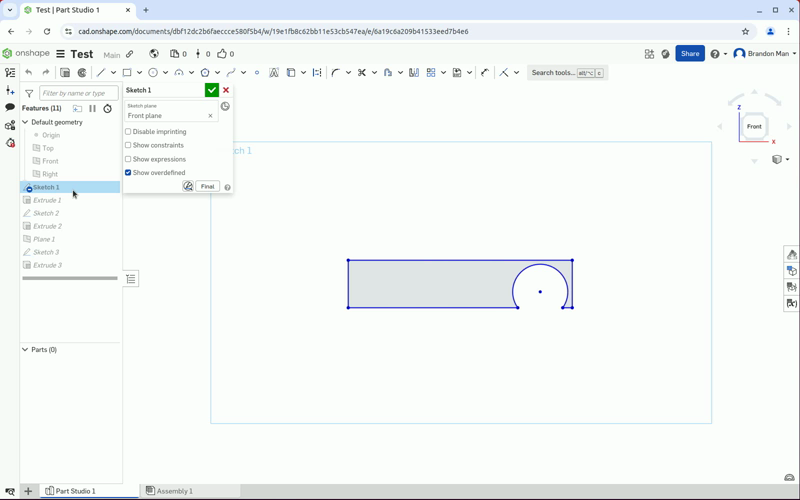
mouse_move(229, 92)
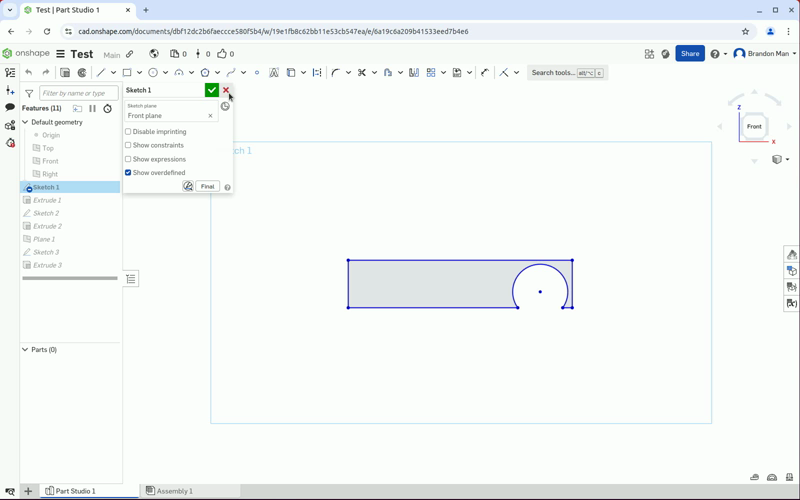
click(229, 92)
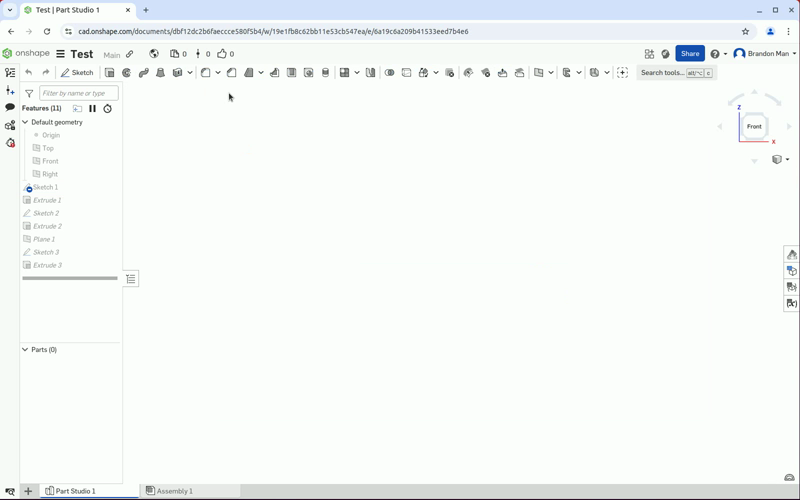
key(shift+s)
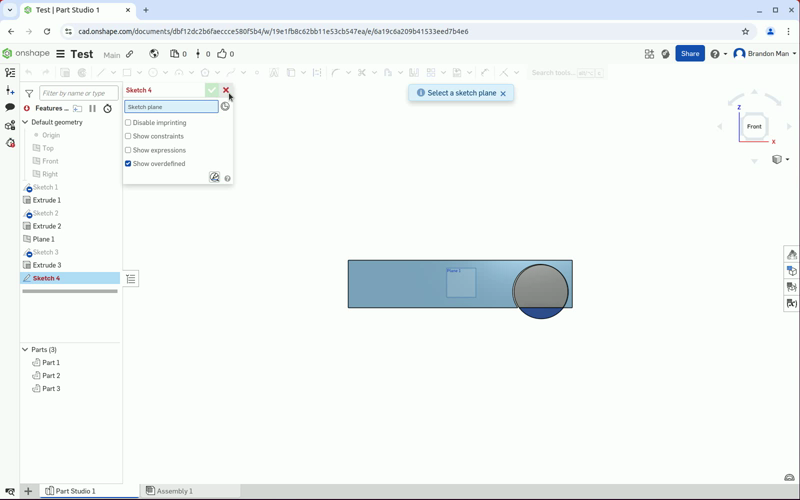
mouse_move(73, 241)
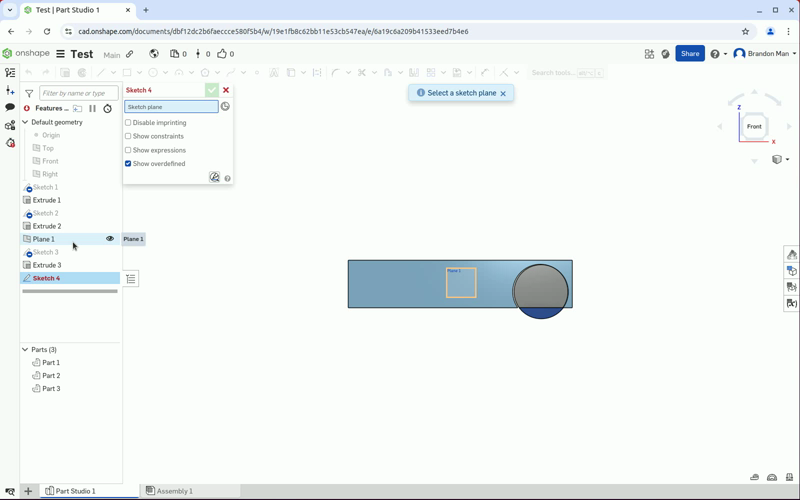
click(73, 241)
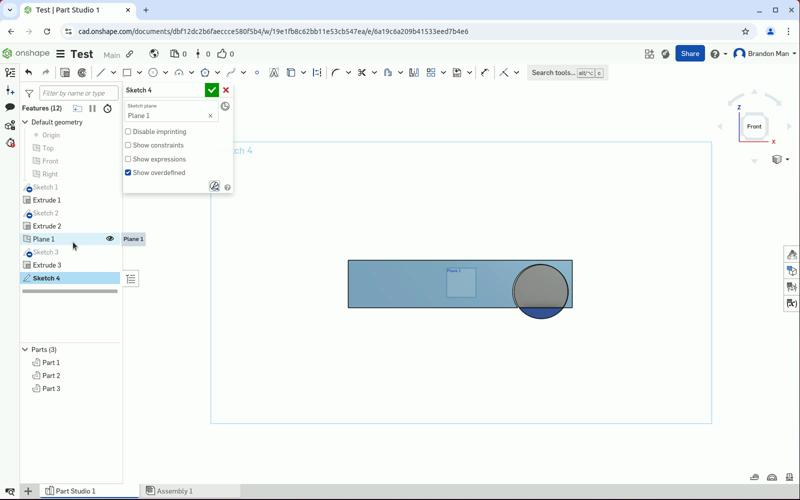
mouse_move(73, 352)
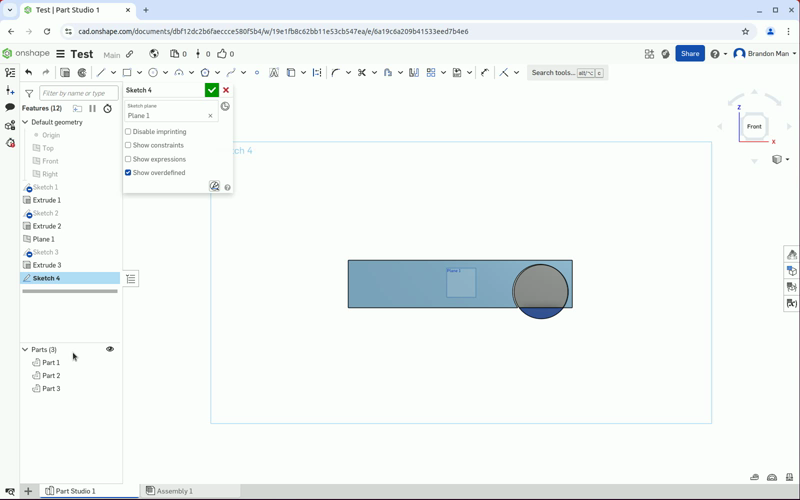
key(y)
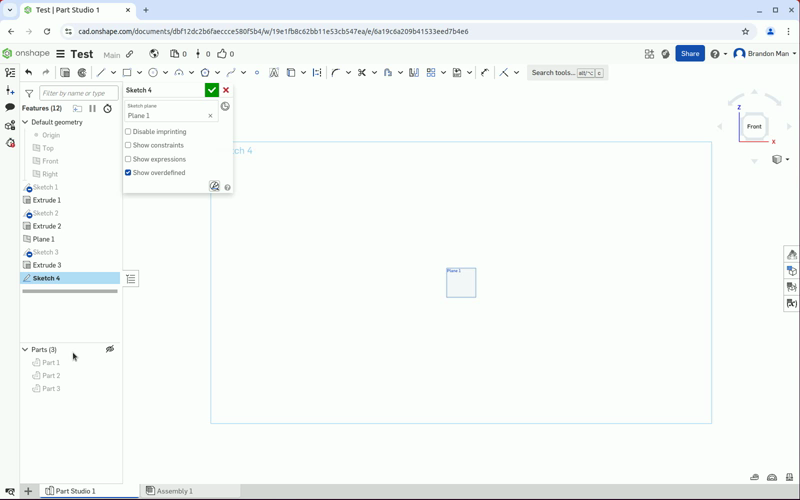
key(l)
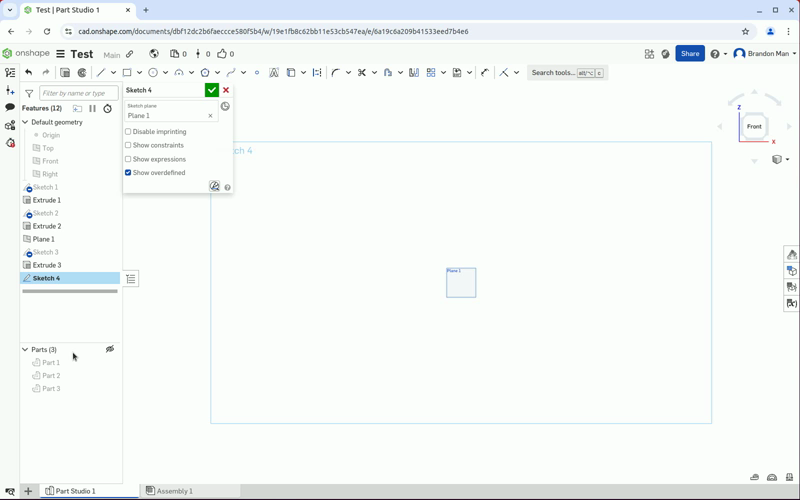
key_down(shift)
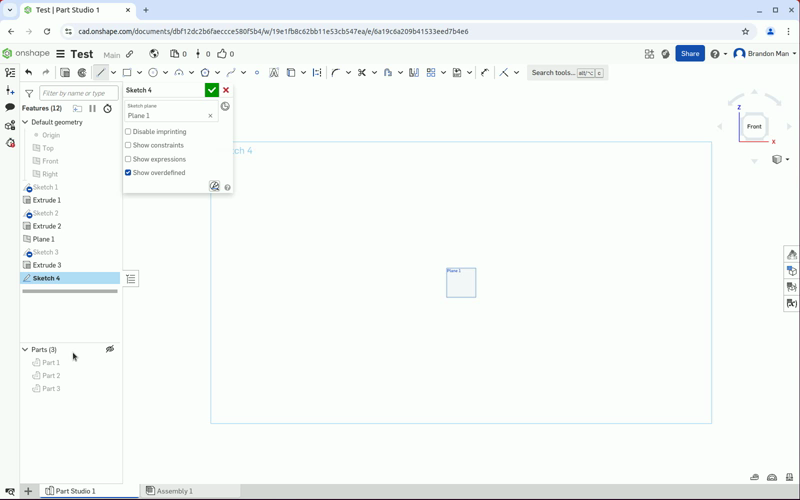
mouse_move(519, 307)
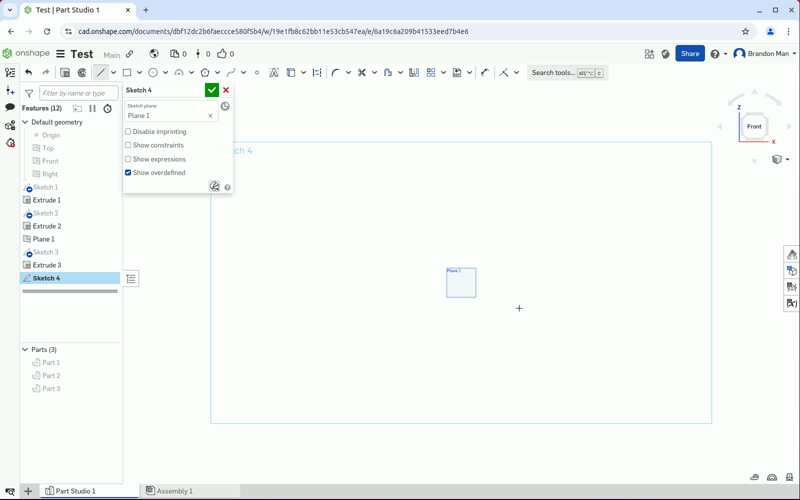
click(519, 307)
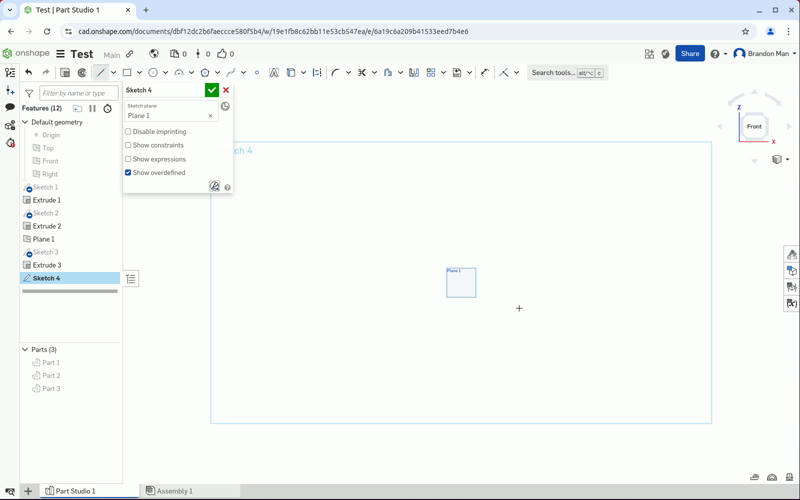
key_up(shift)
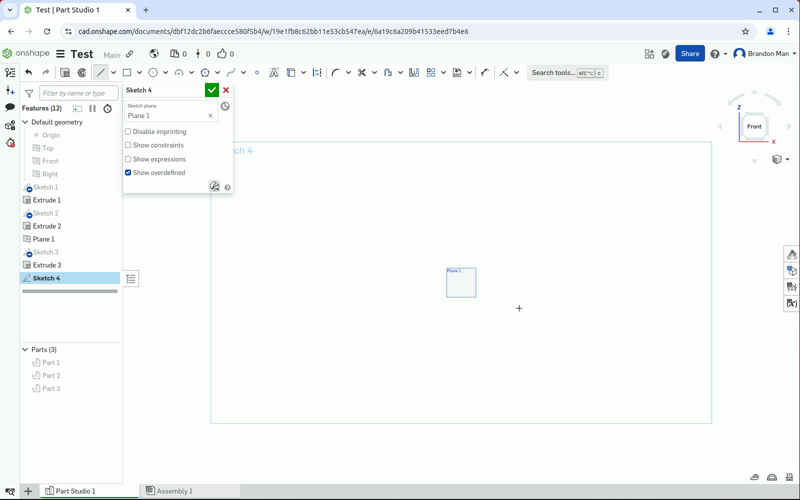
key_down(shift)
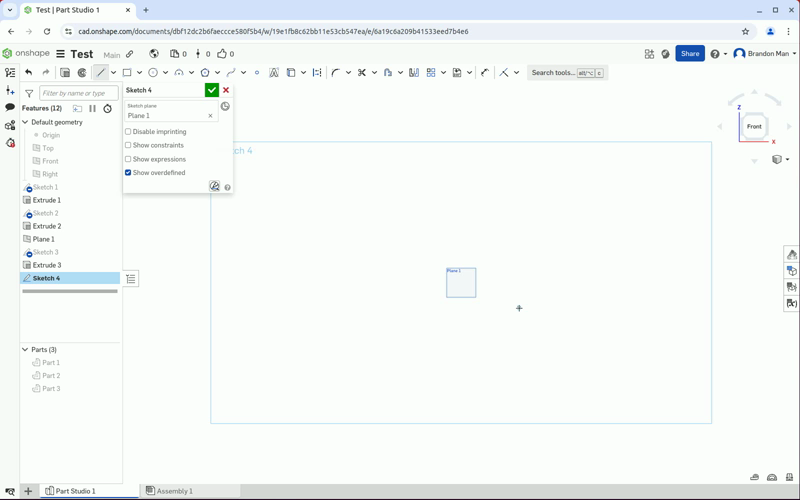
mouse_move(549, 307)
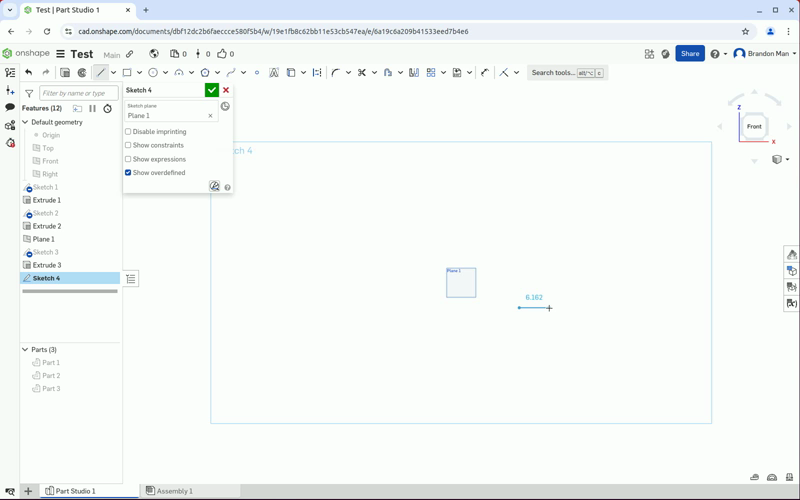
mouse_move(563, 307)
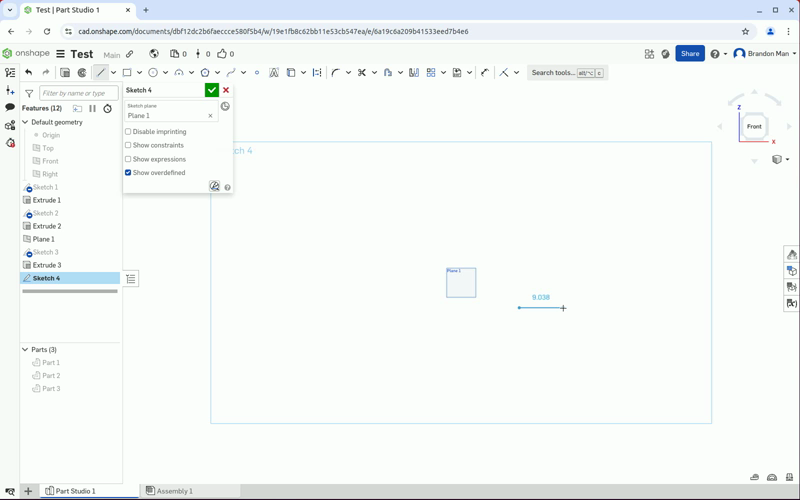
click(563, 307)
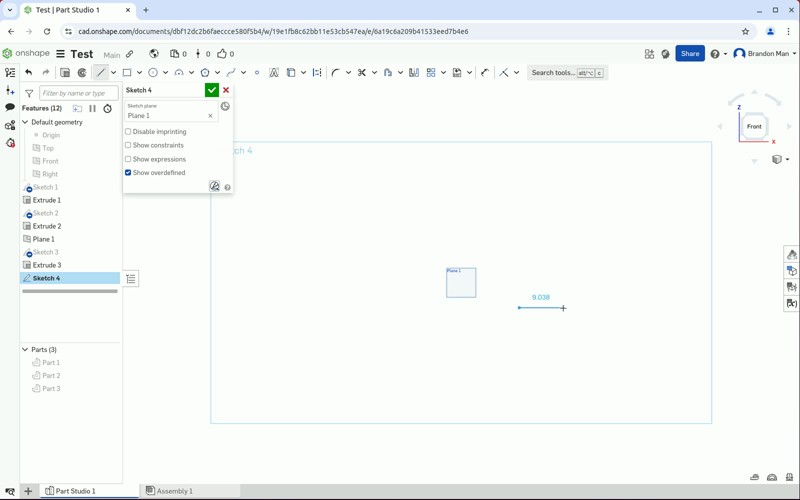
key_up(shift)
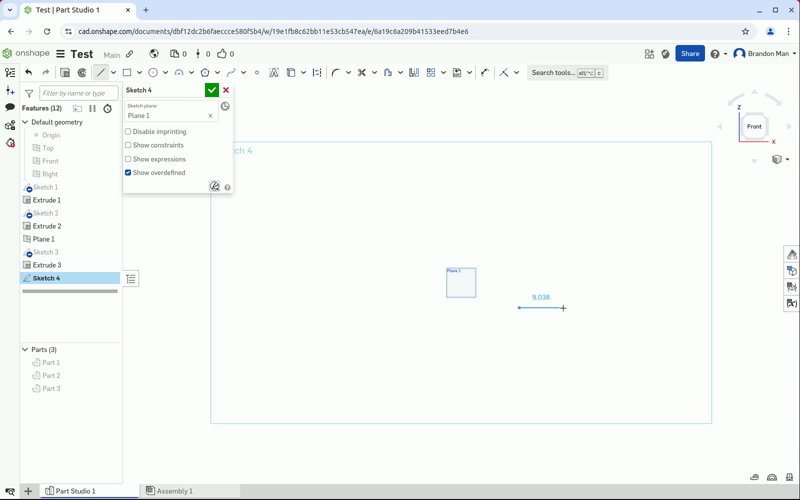
key(esc)
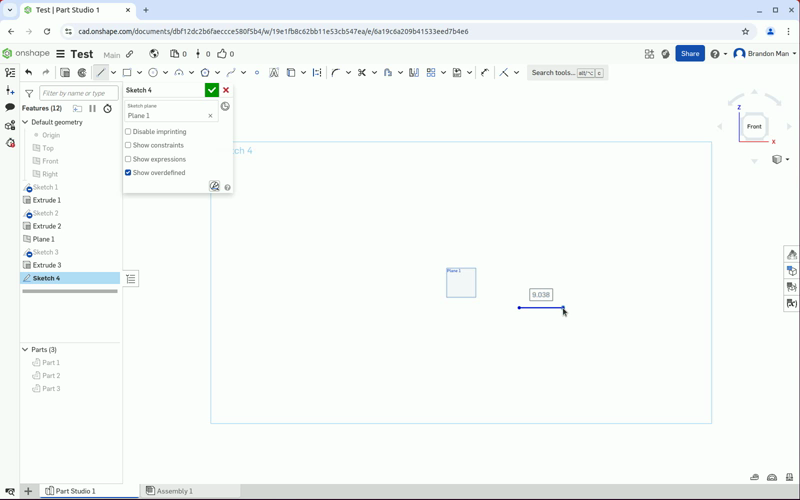
key(a)
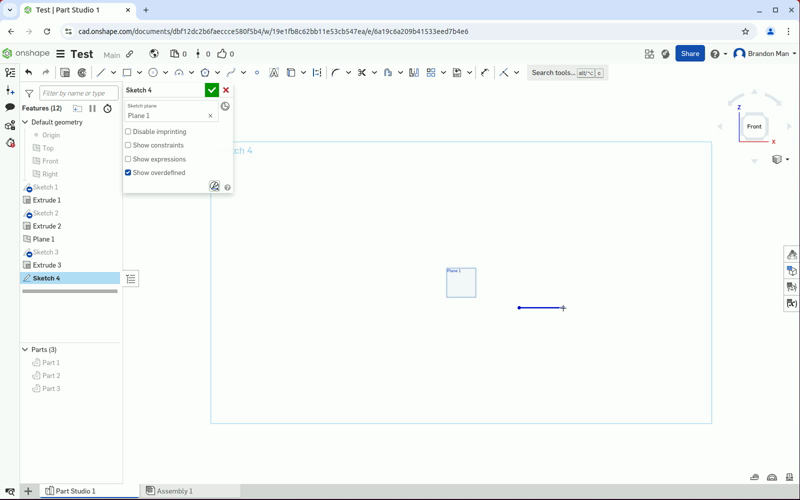
mouse_move(563, 307)
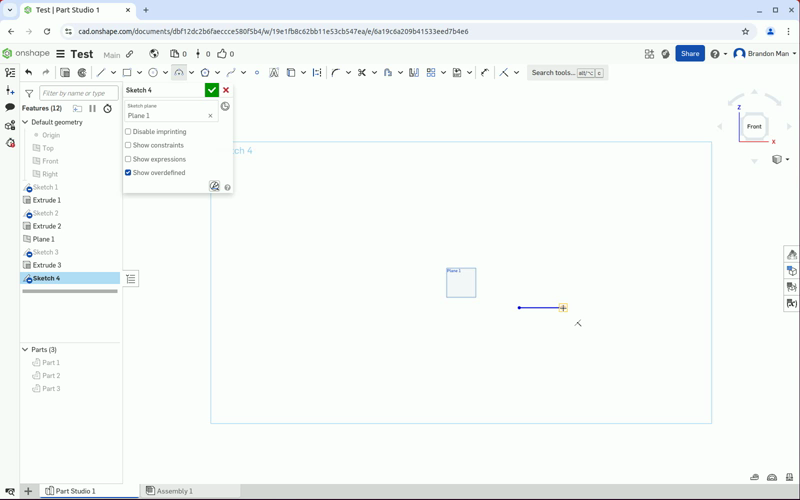
click(563, 307)
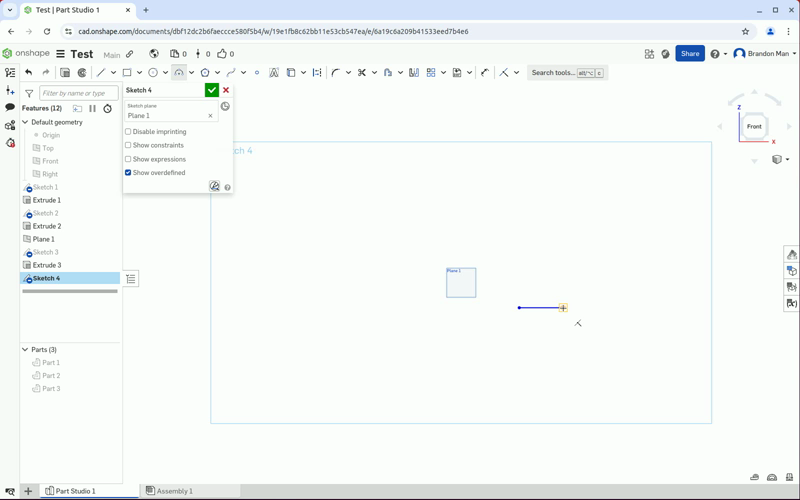
mouse_move(519, 307)
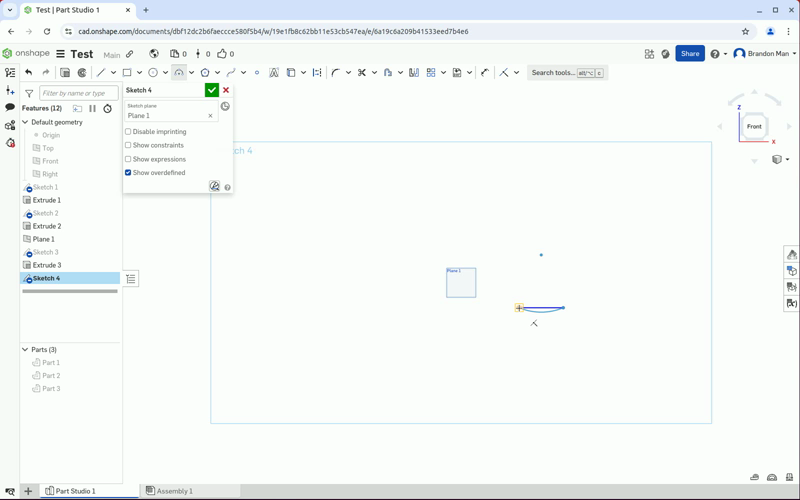
click(519, 307)
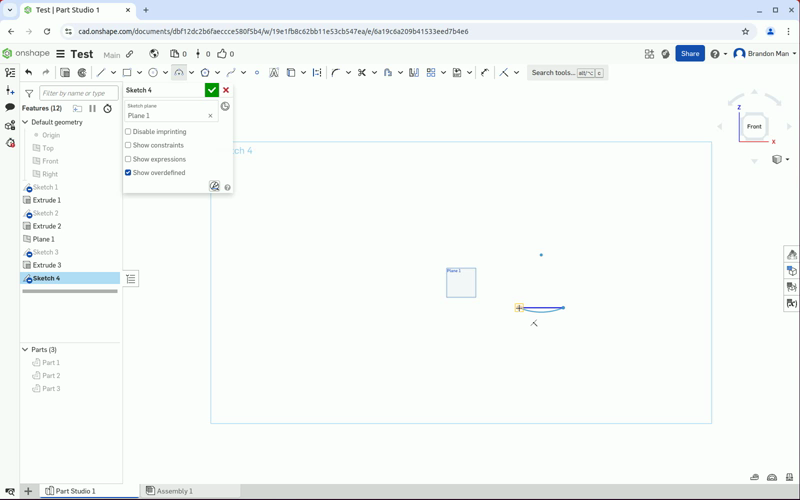
key_down(shift)
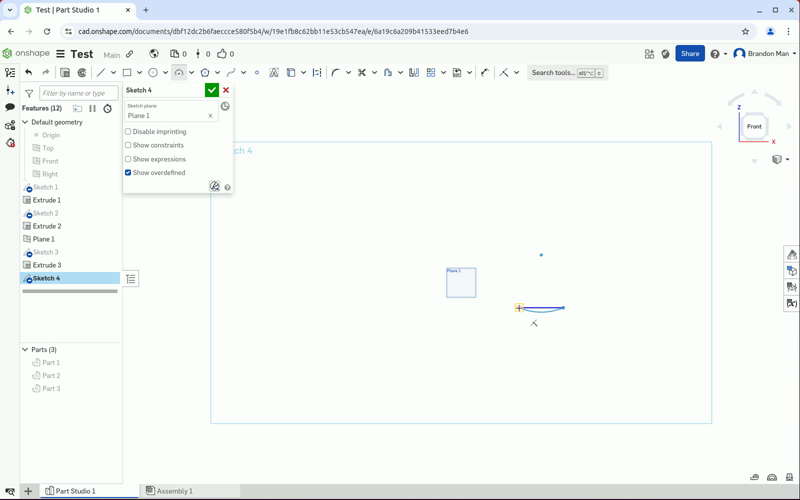
mouse_move(541, 264)
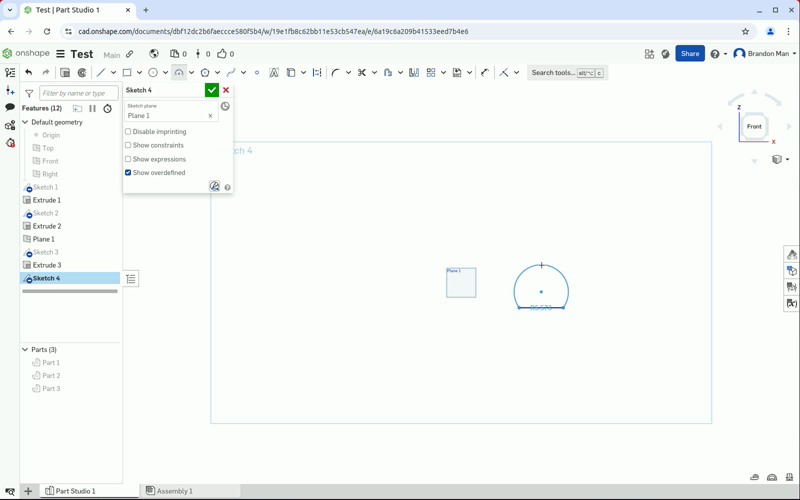
click(541, 264)
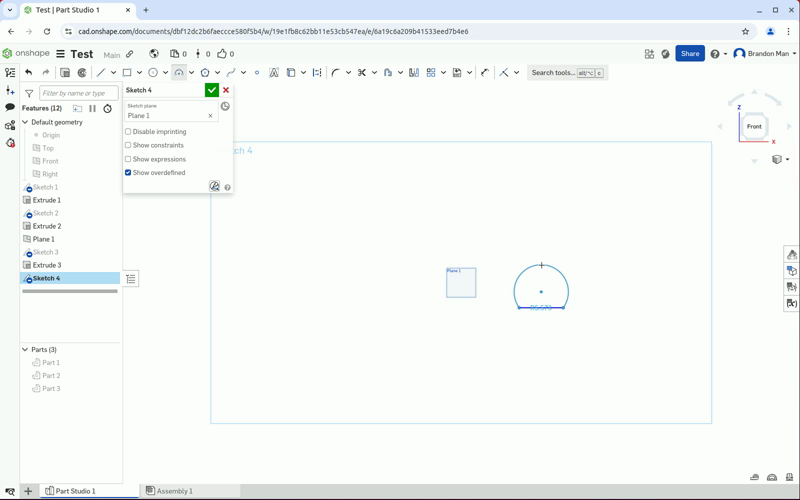
key_up(shift)
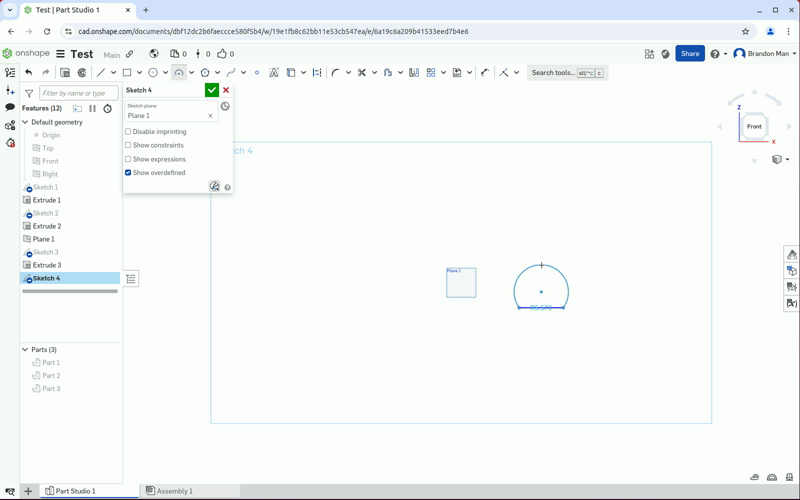
key(esc)
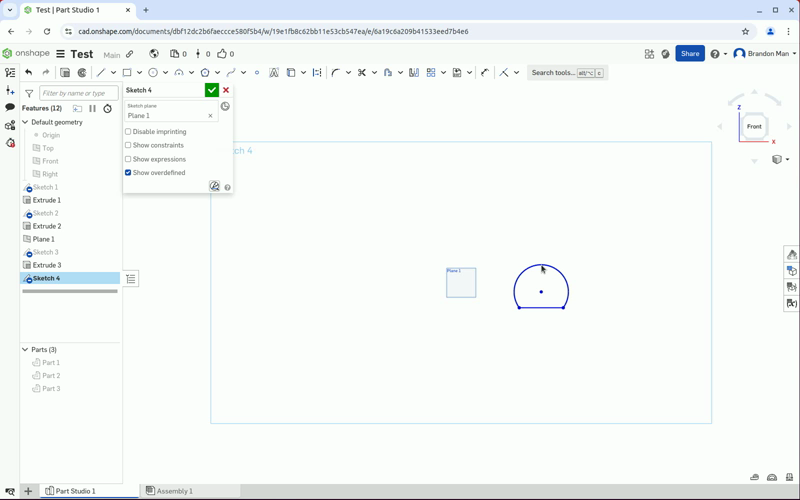
mouse_move(539, 291)
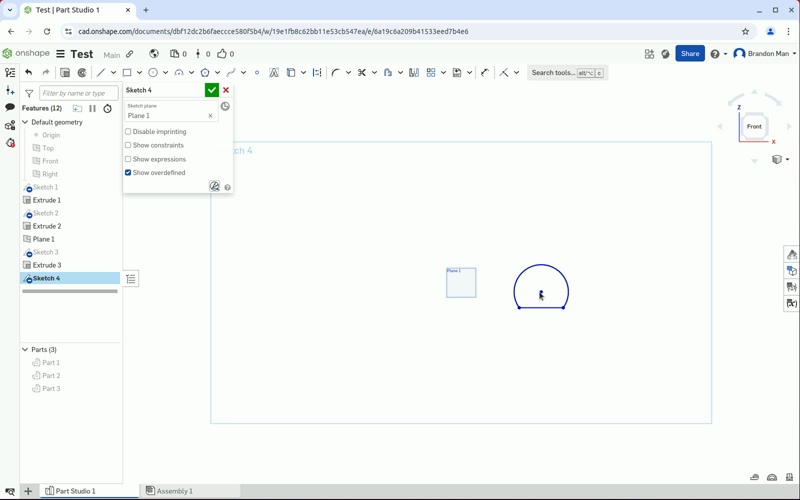
click(539, 291)
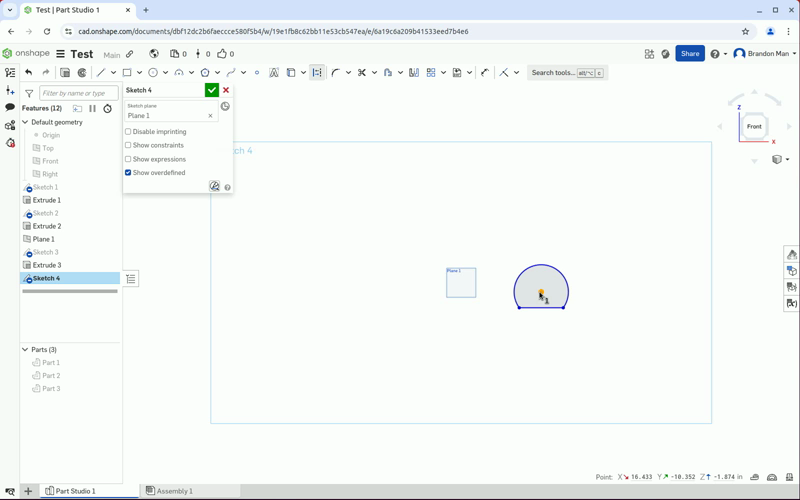
mouse_move(73, 352)
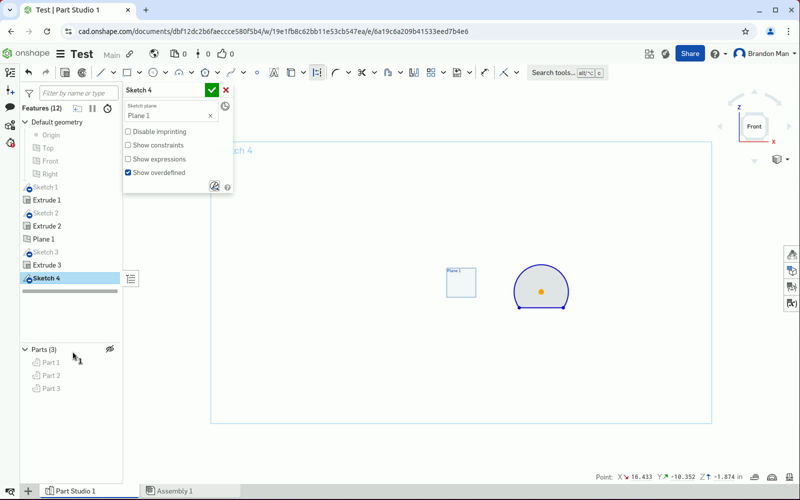
key(shift+y)
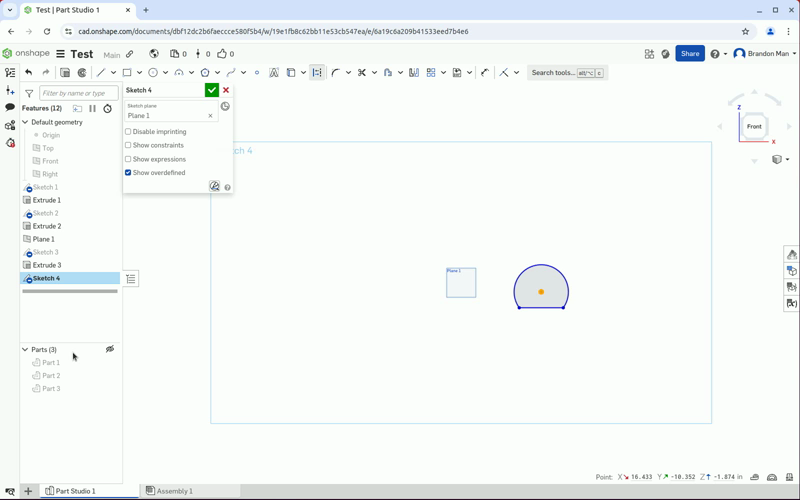
key(shift+e)
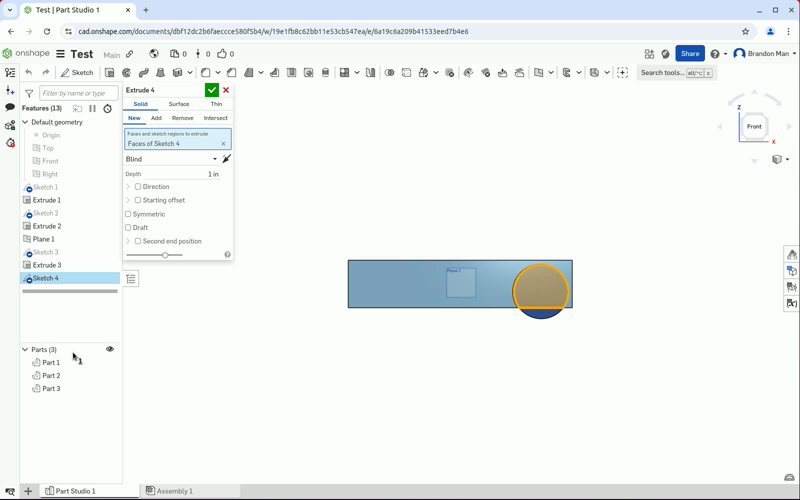
mouse_move(143, 106)
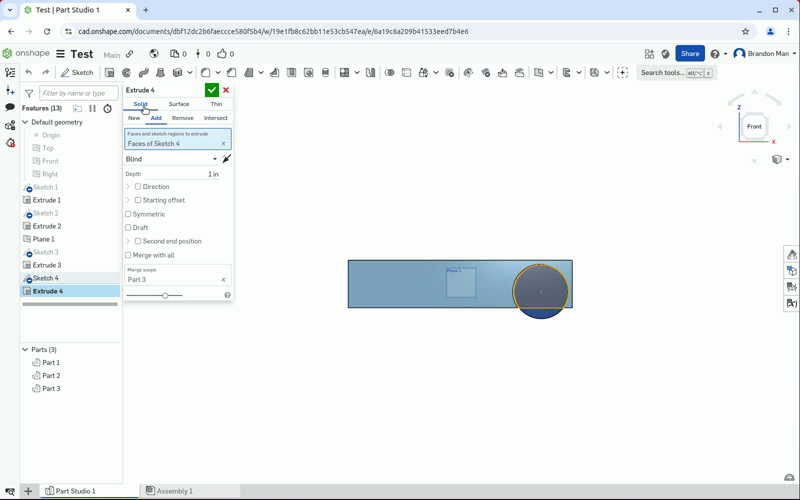
click(143, 106)
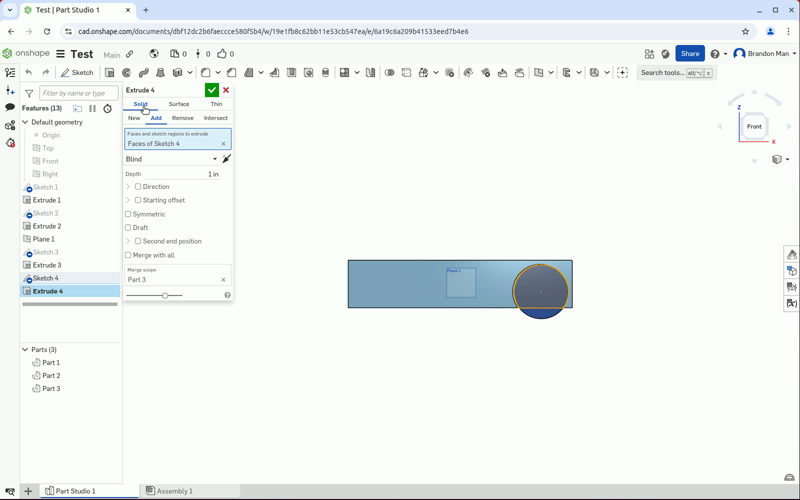
mouse_move(137, 120)
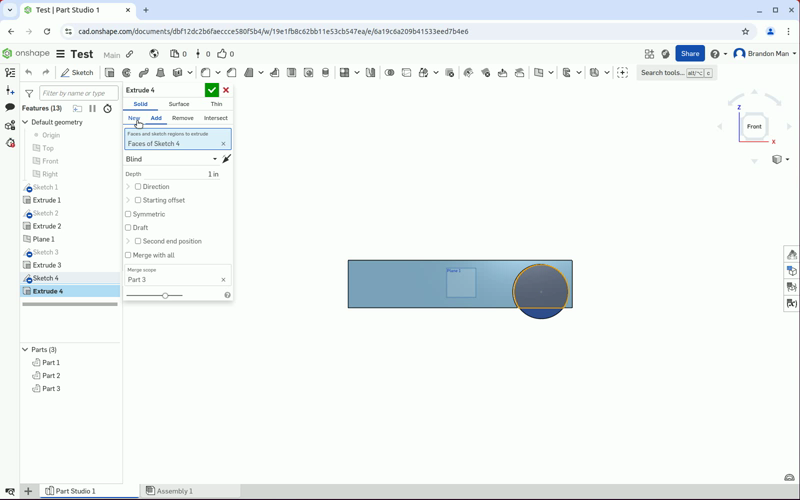
click(137, 120)
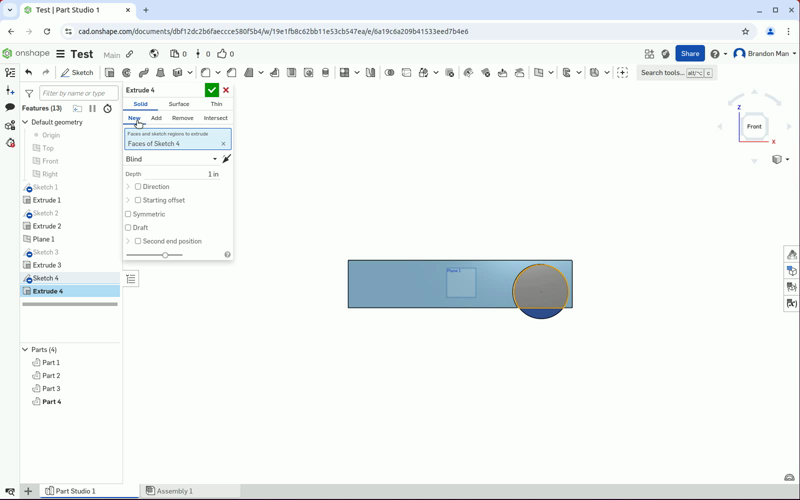
key(tab, 4)
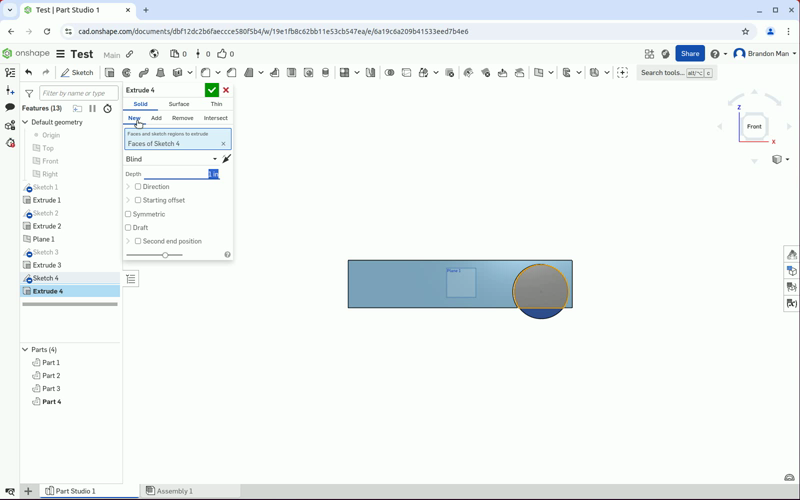
text(3.851)
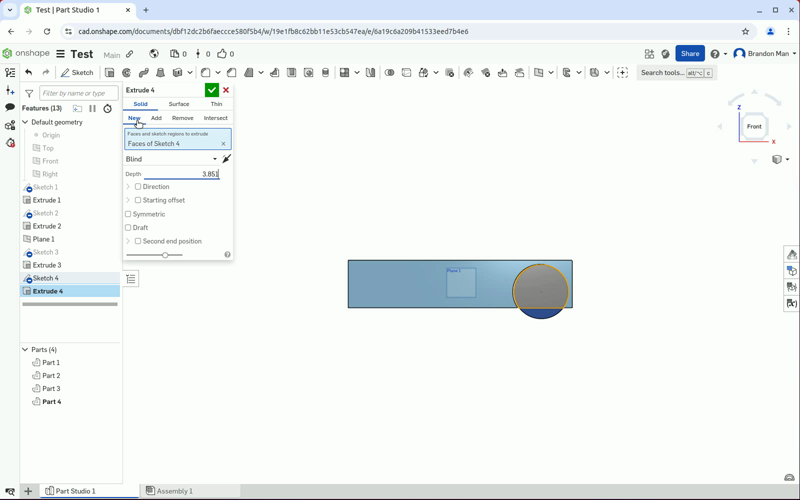
key(enter)
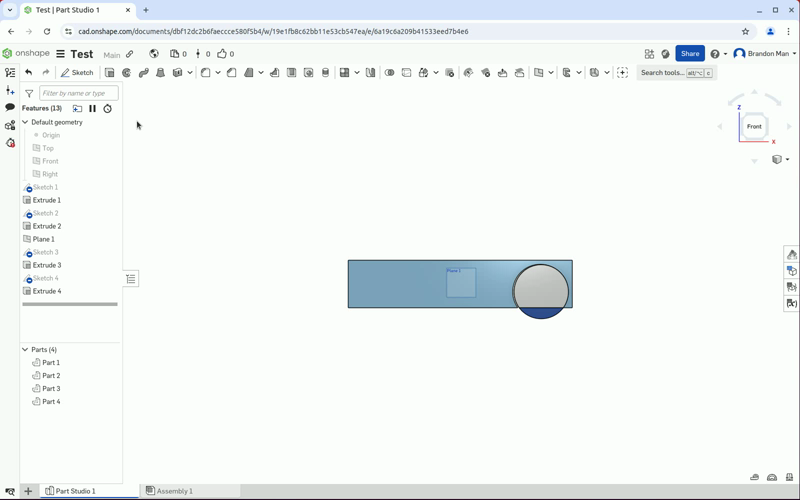
key(shift+h)
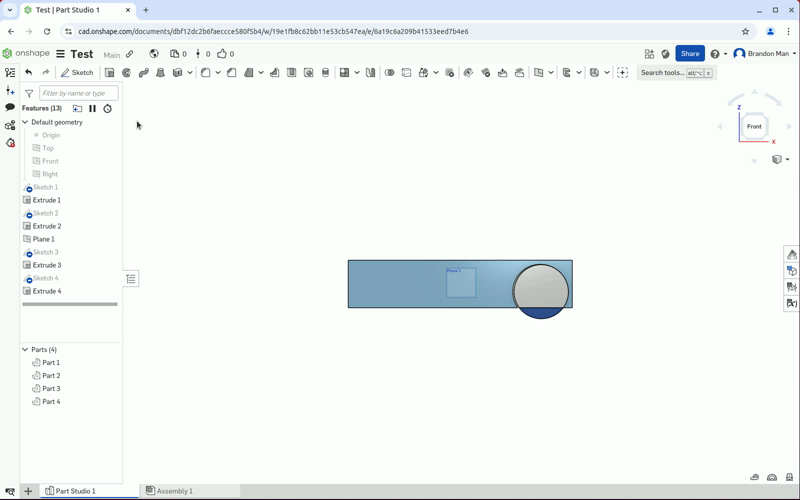
key(shift+h)
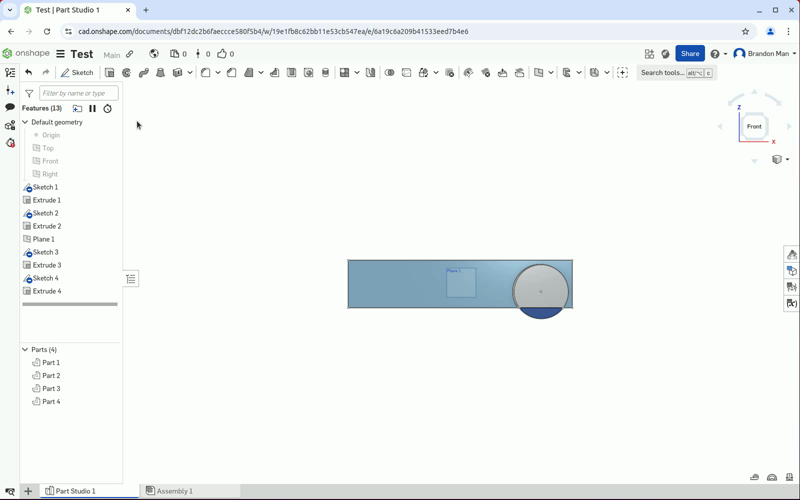
key(shift+7)
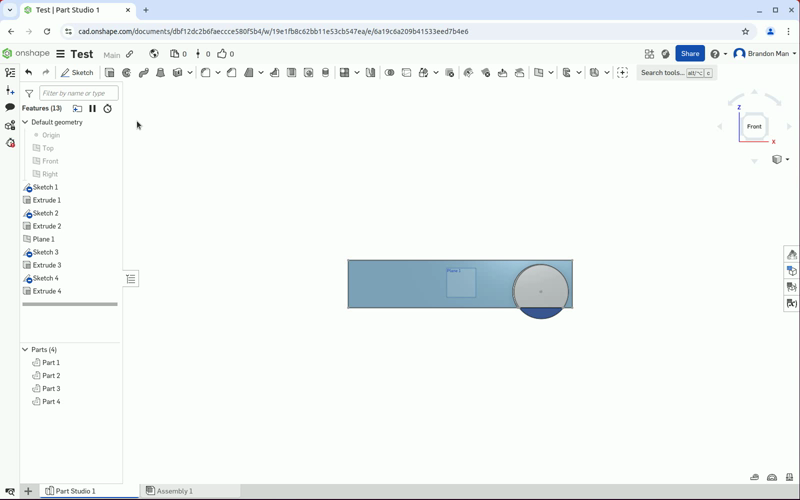
key(left, 2)
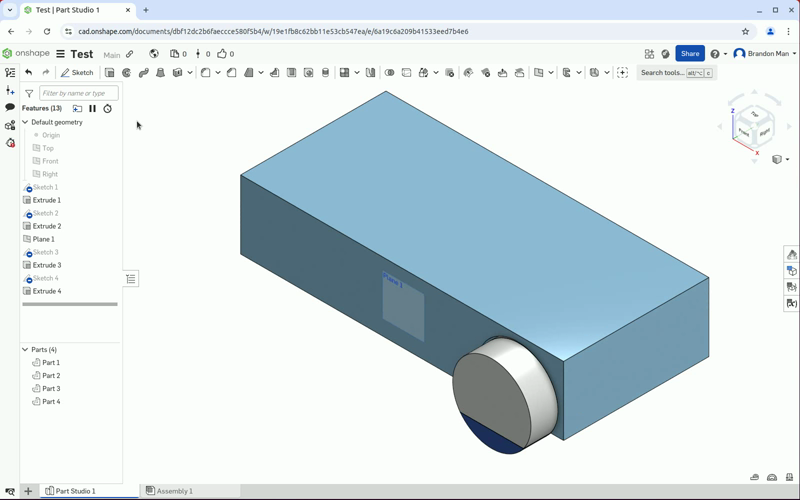
key(down, 2)
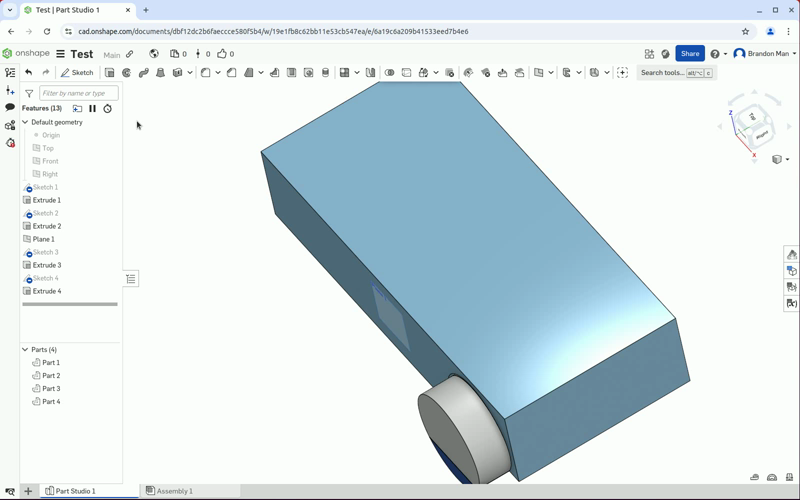
key(up, 2)
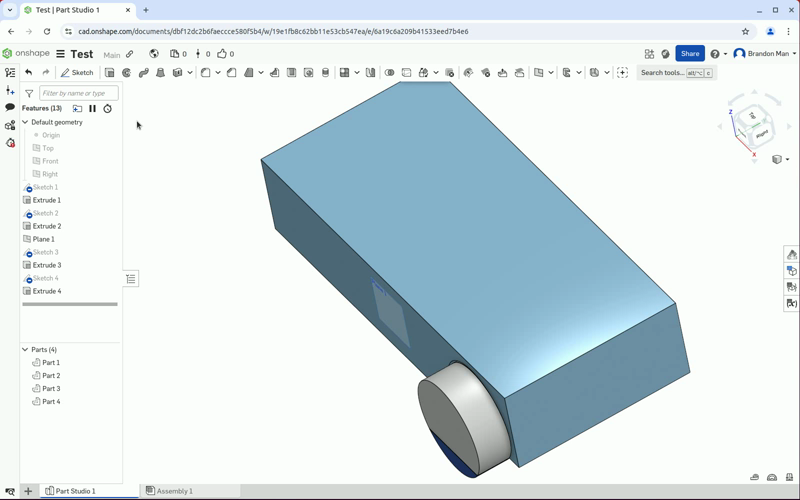
key(right, 2)
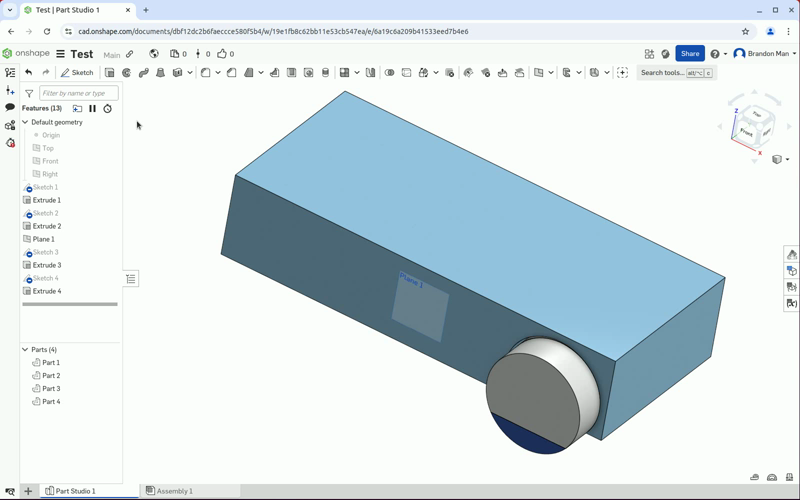
mouse_move(73, 189)
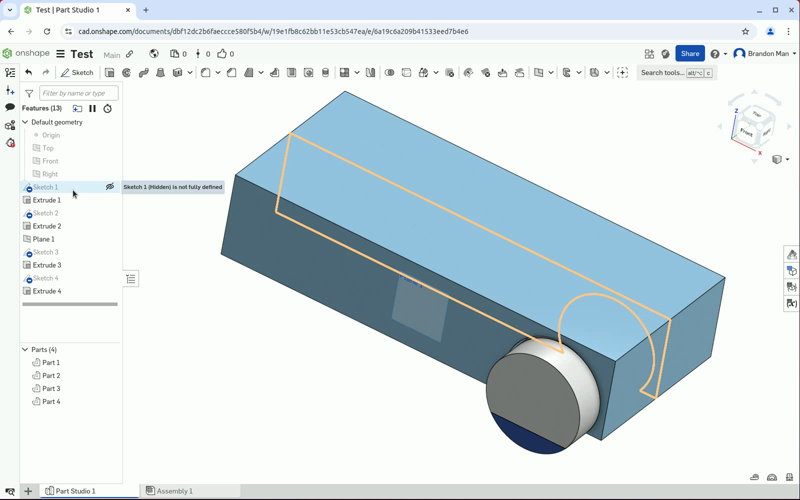
click(73, 189)